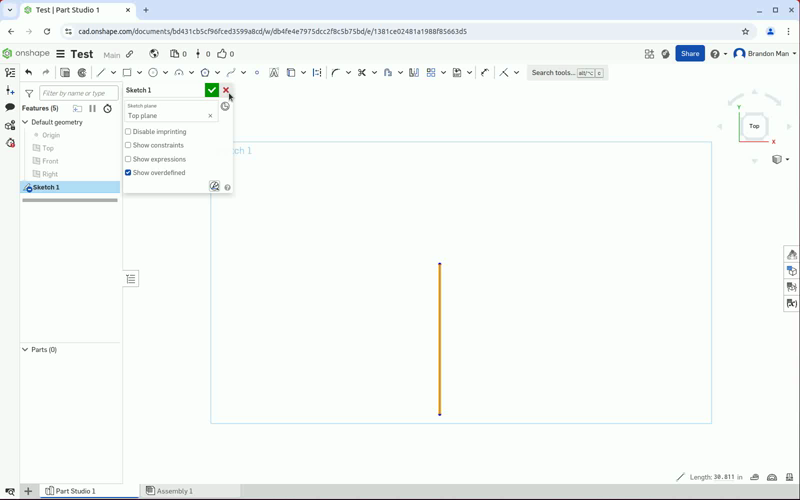
key(shift+h)
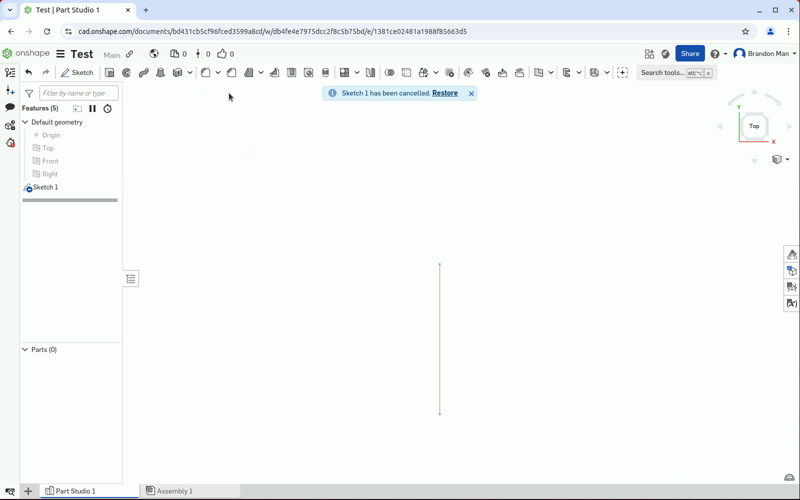
key(shift+s)
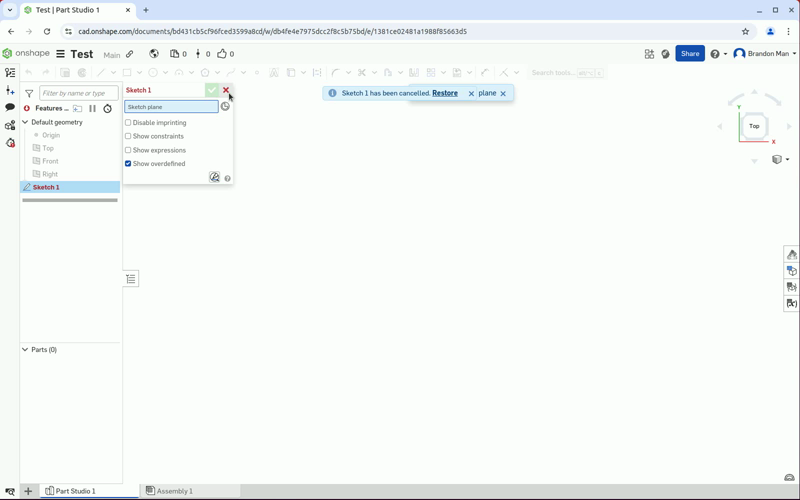
mouse_move(73, 150)
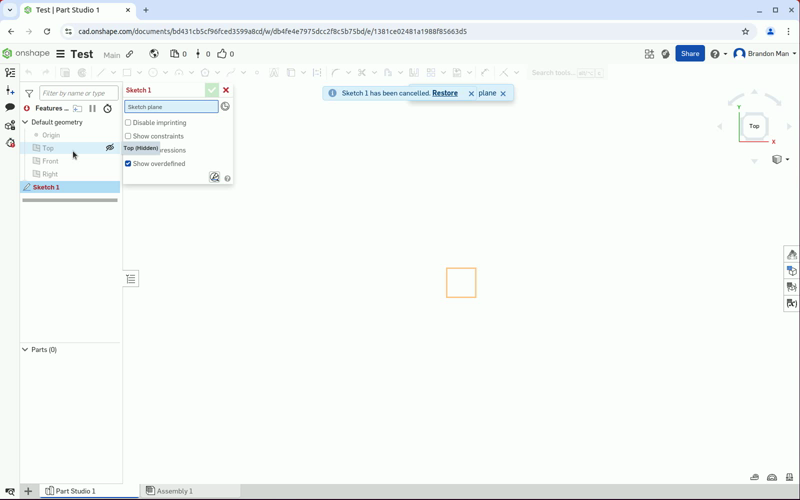
click(73, 150)
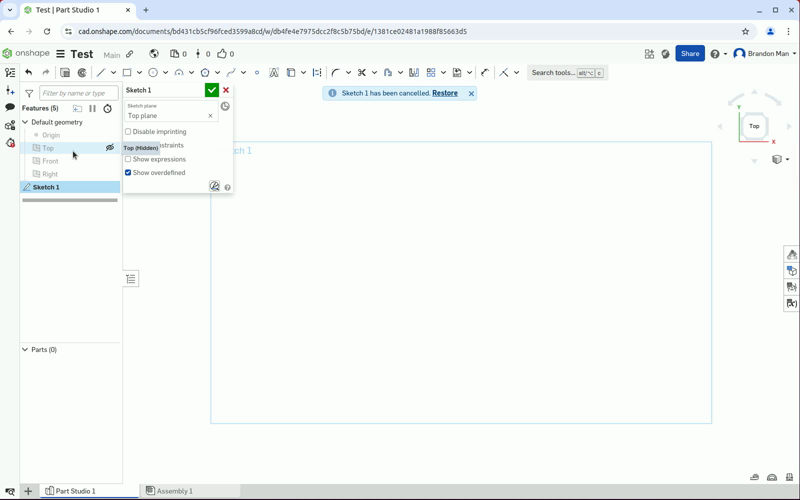
mouse_move(73, 352)
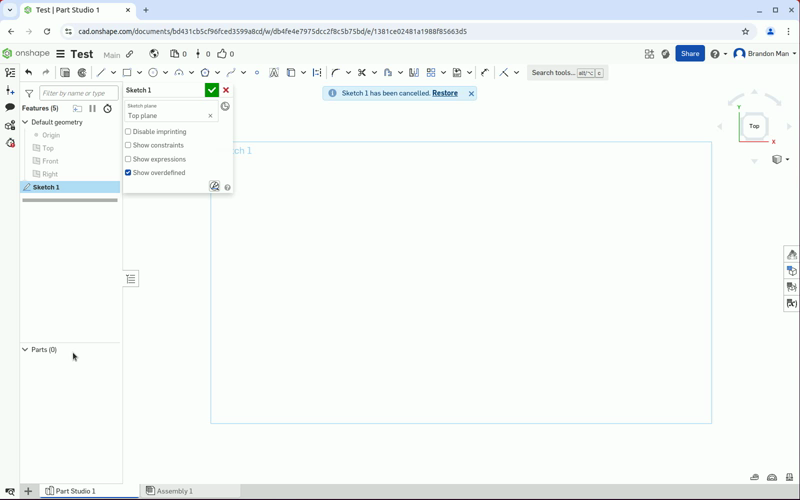
key(y)
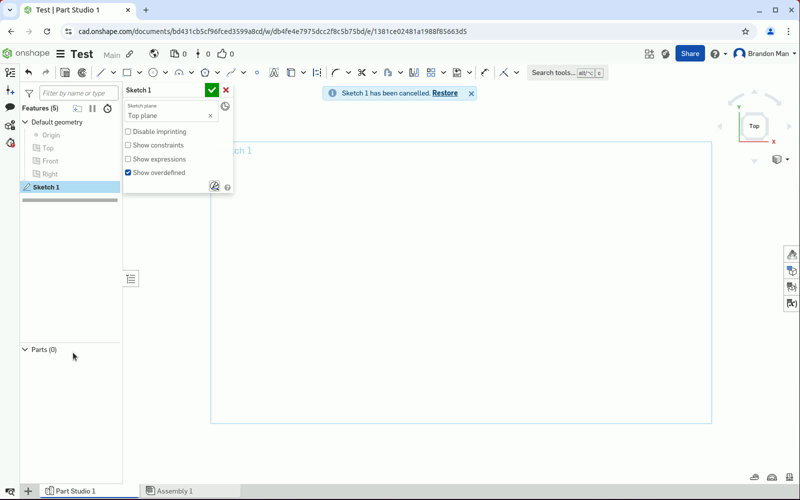
key(l)
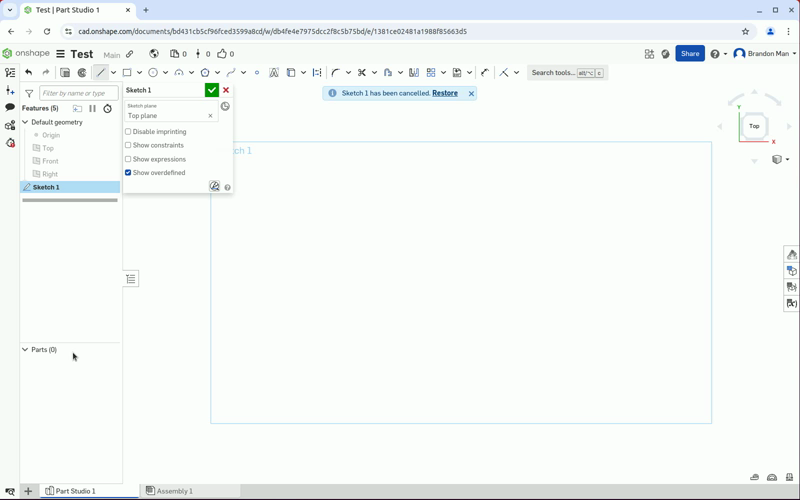
key_down(shift)
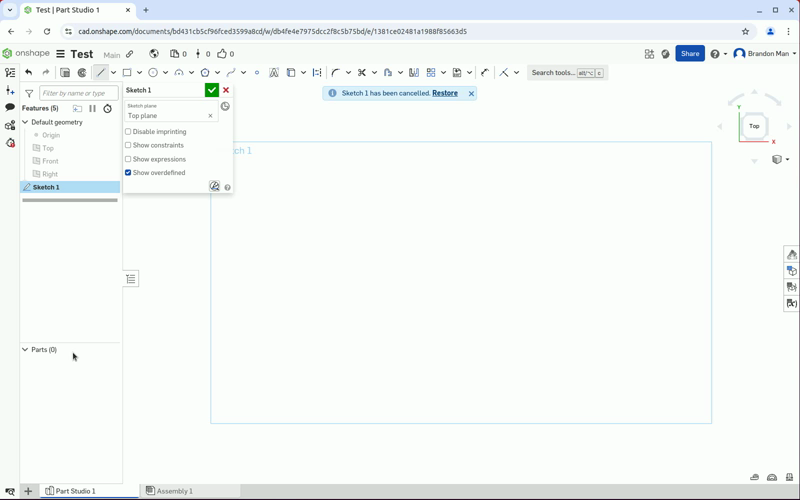
mouse_move(362, 351)
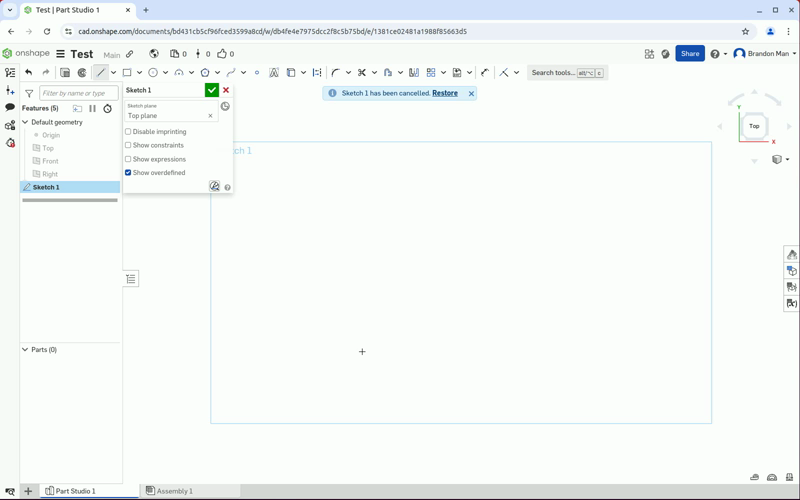
click(362, 351)
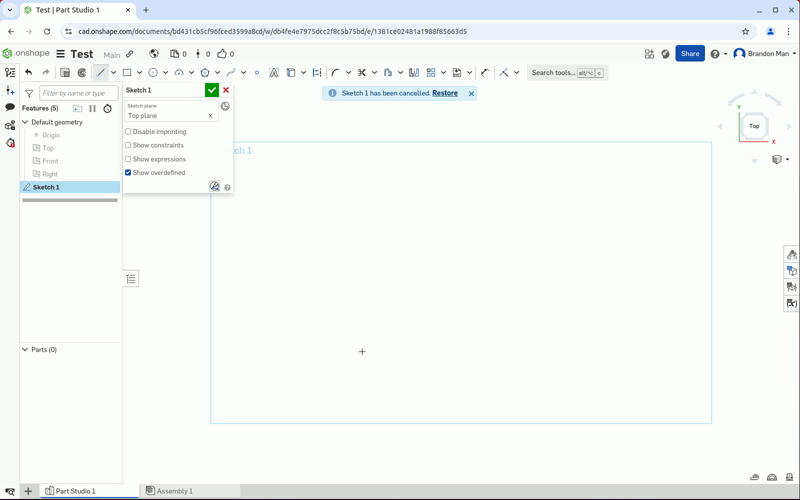
key_up(shift)
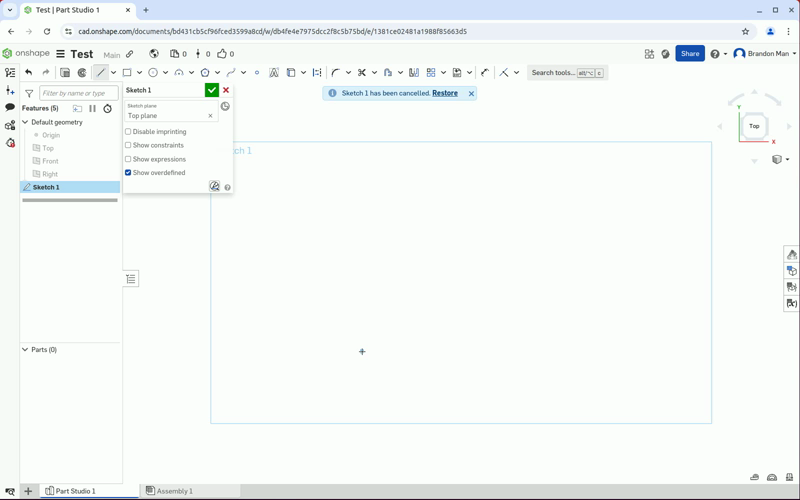
key_down(shift)
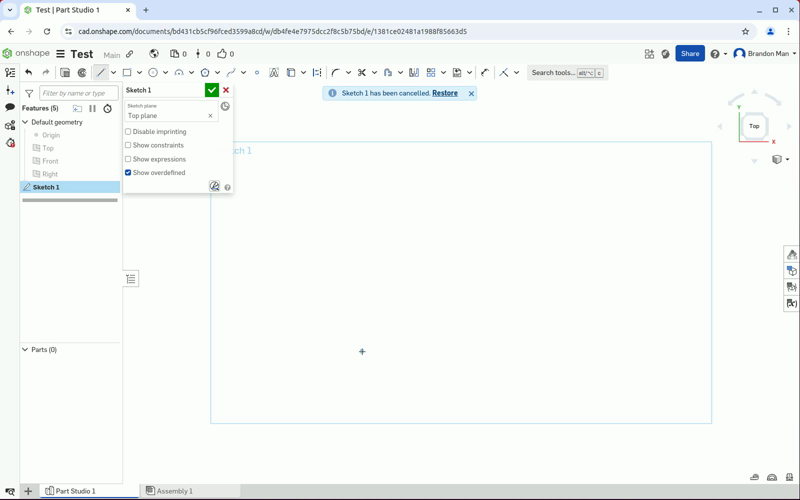
mouse_move(461, 351)
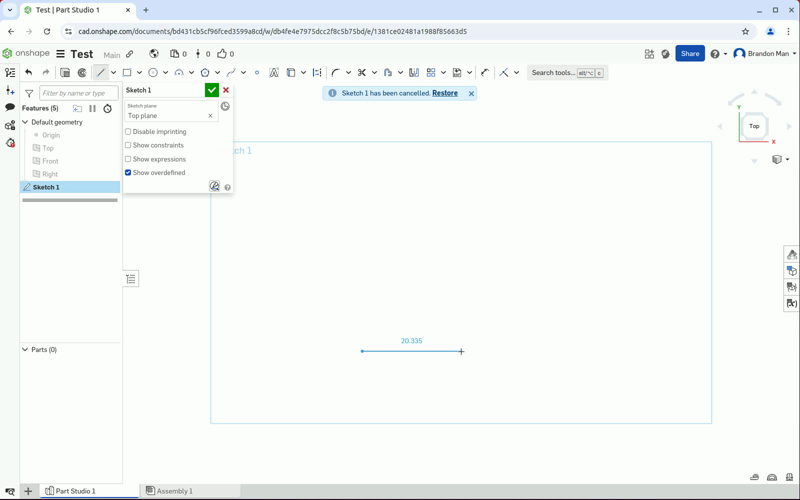
click(461, 351)
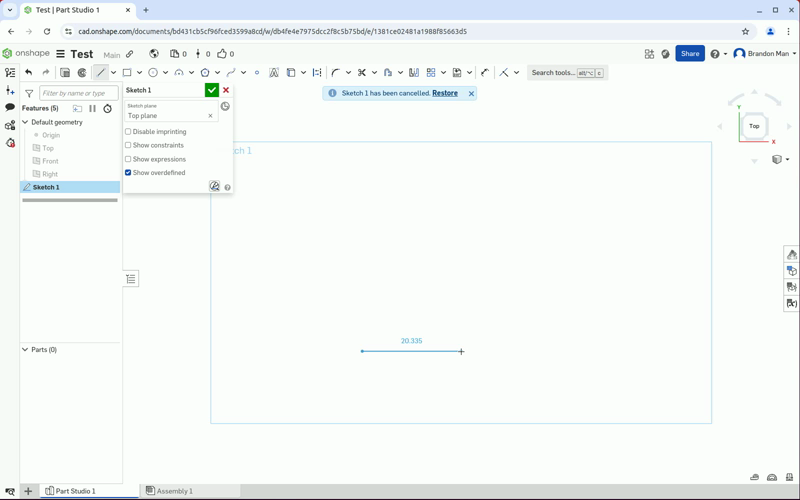
key_up(shift)
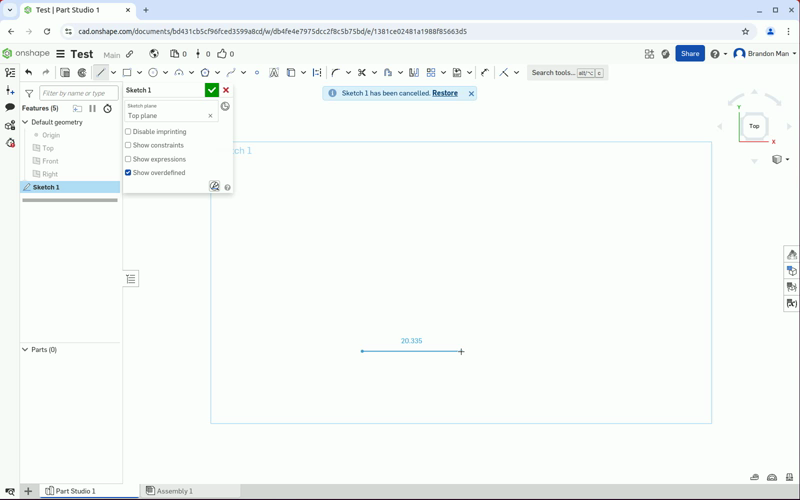
key_down(shift)
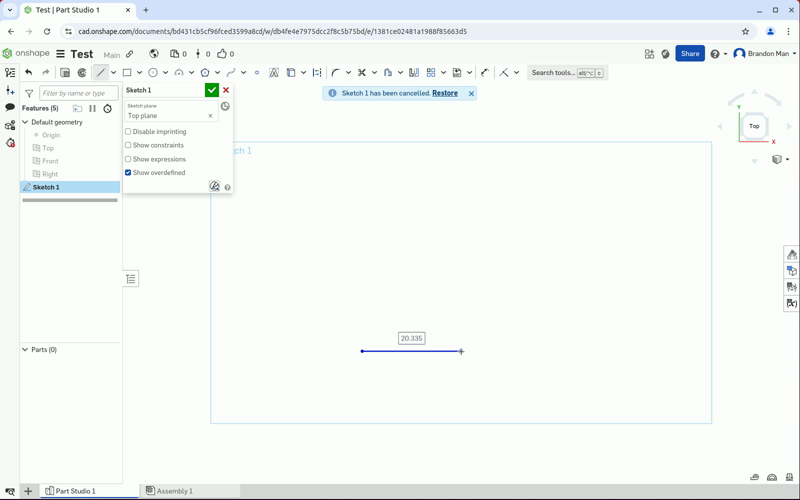
mouse_move(558, 351)
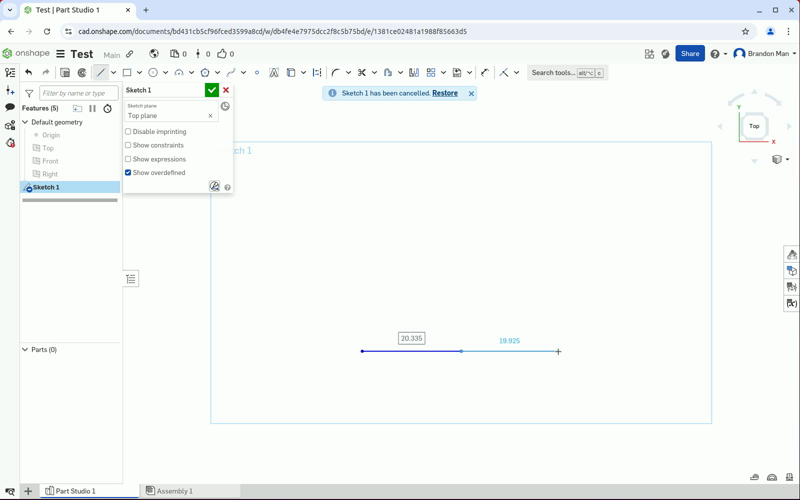
click(558, 351)
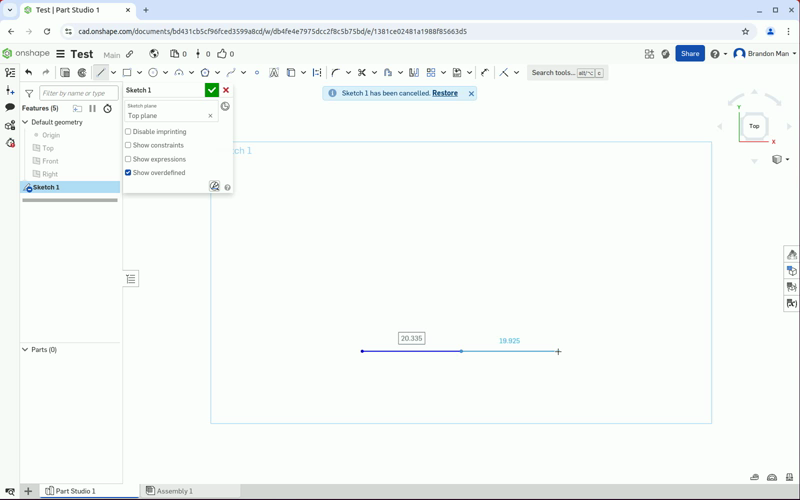
key_up(shift)
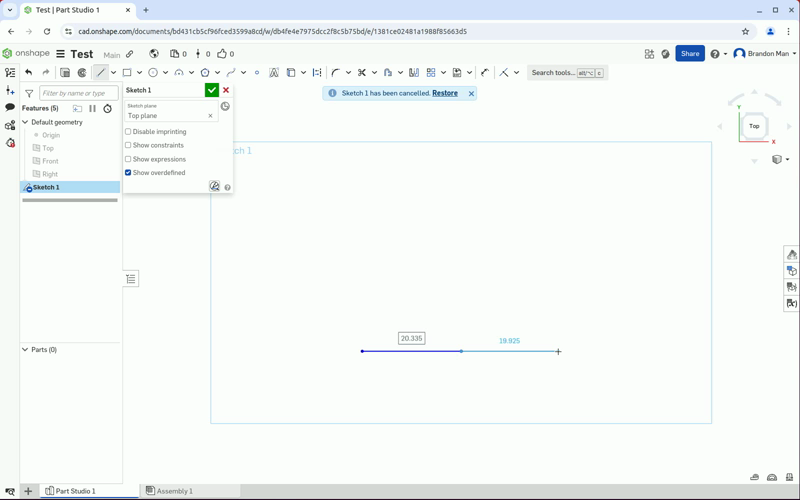
key_down(shift)
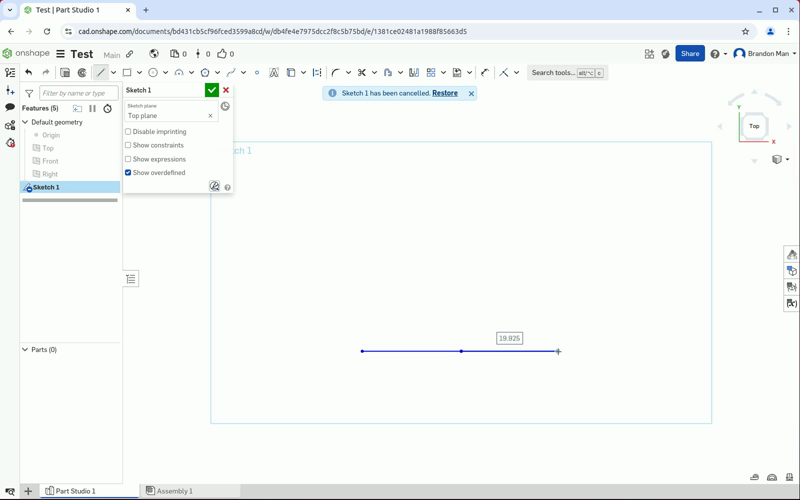
mouse_move(506, 258)
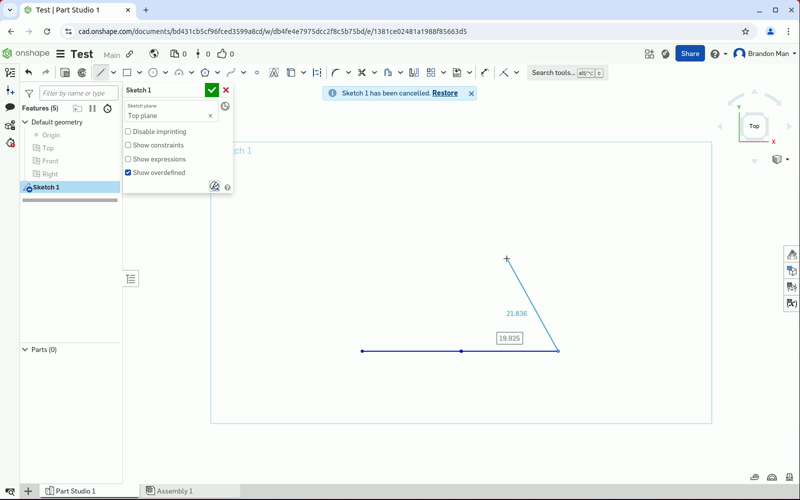
click(506, 258)
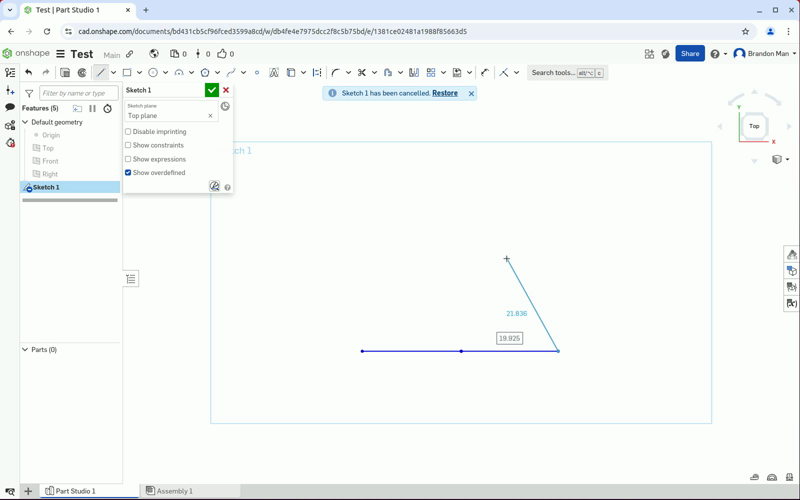
key_up(shift)
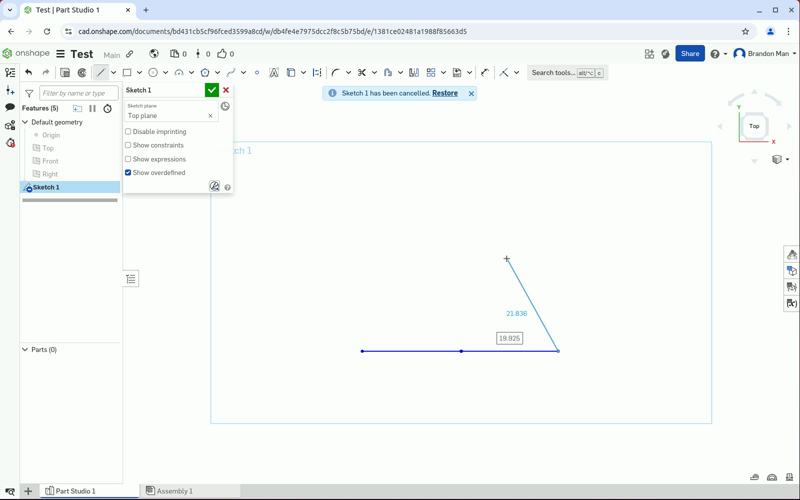
key(esc)
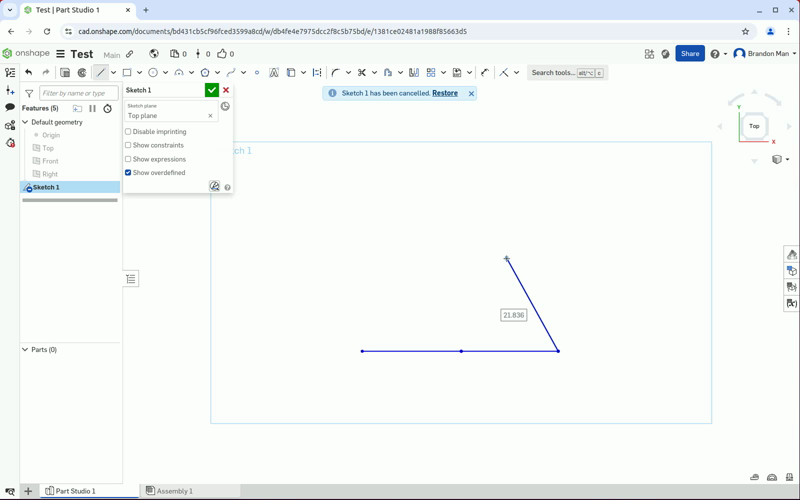
key(a)
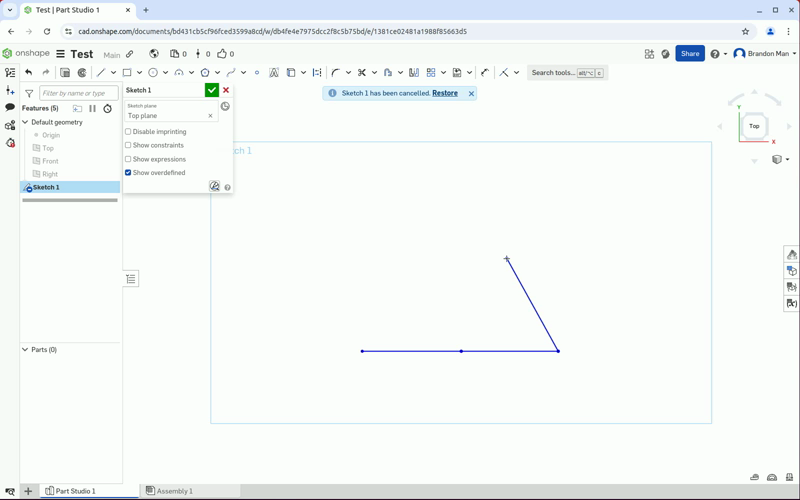
mouse_move(506, 258)
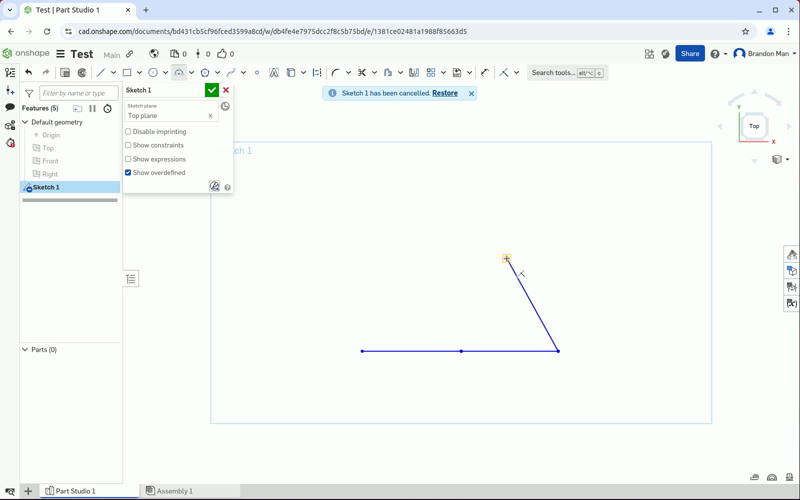
click(506, 258)
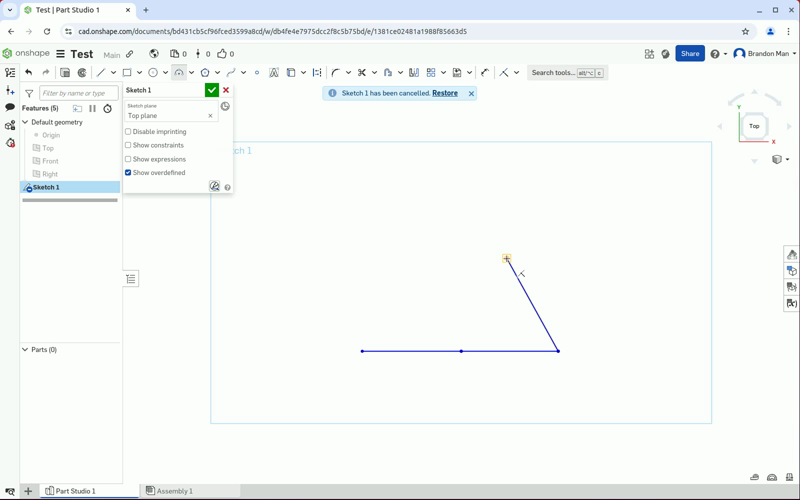
key_down(shift)
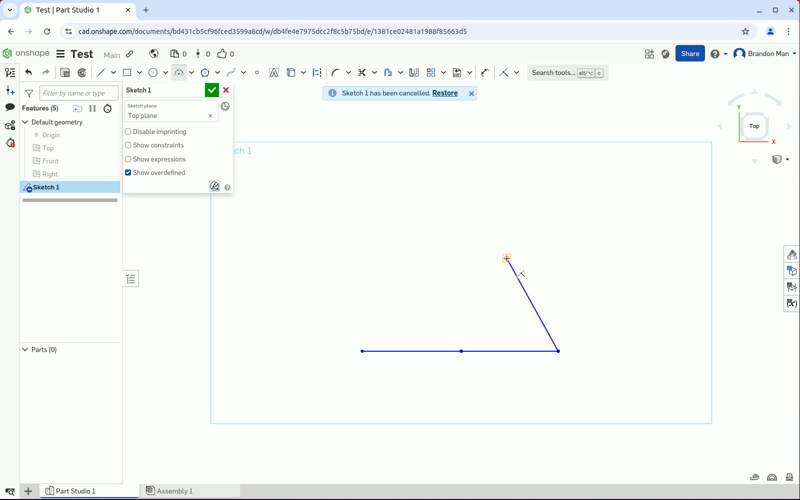
mouse_move(413, 258)
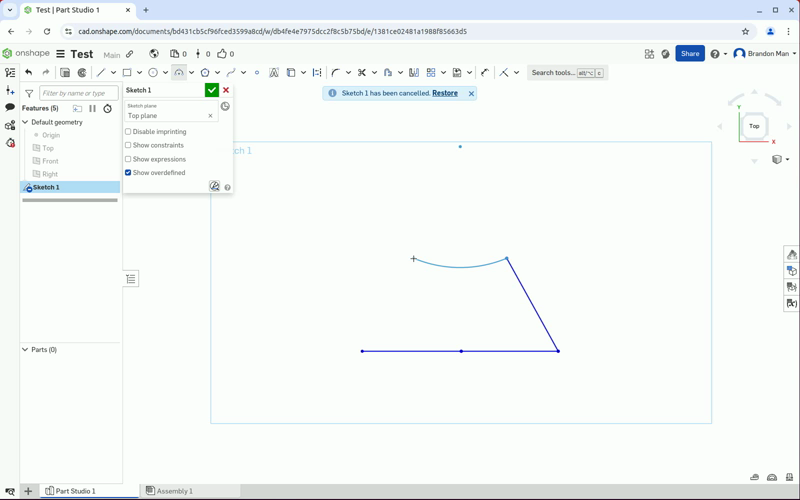
click(413, 258)
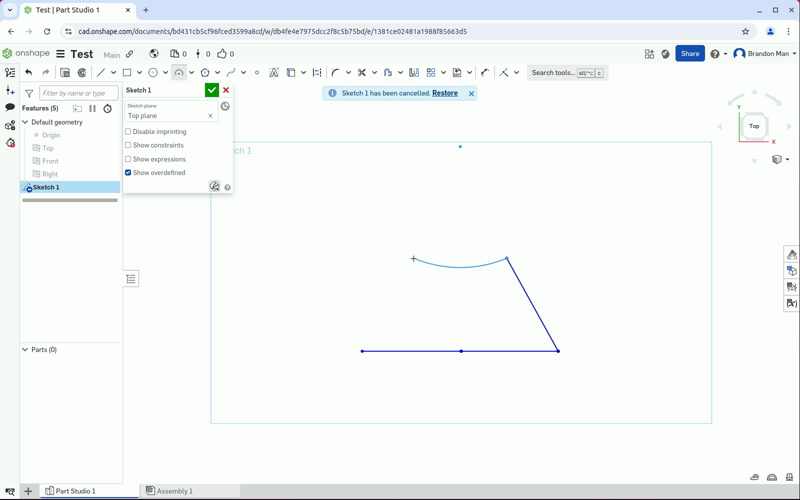
mouse_move(460, 336)
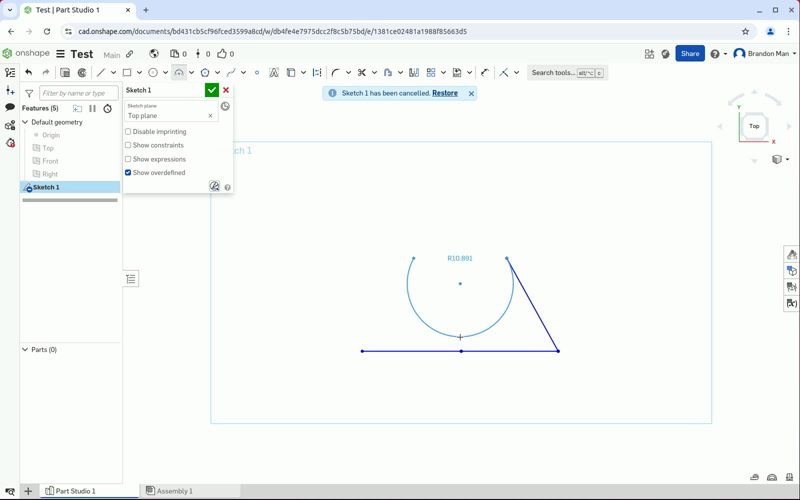
click(460, 336)
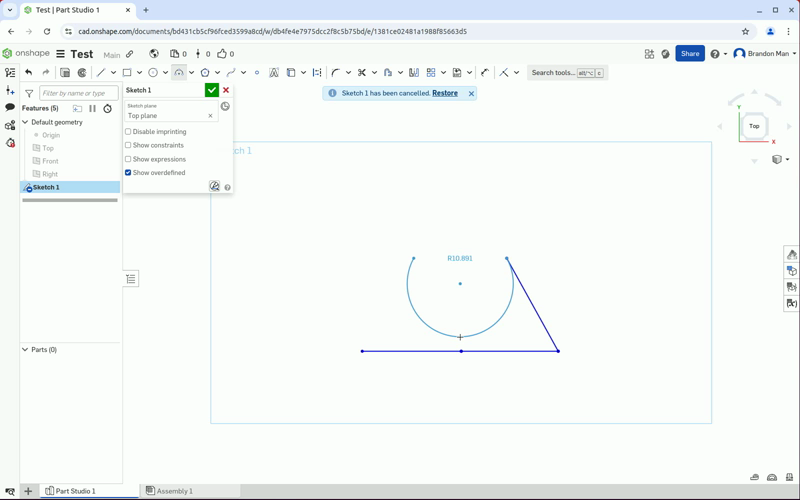
key_up(shift)
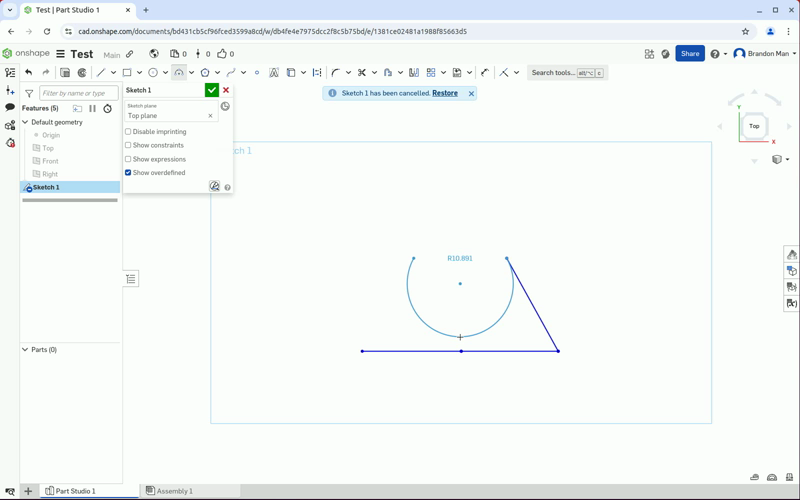
key(esc)
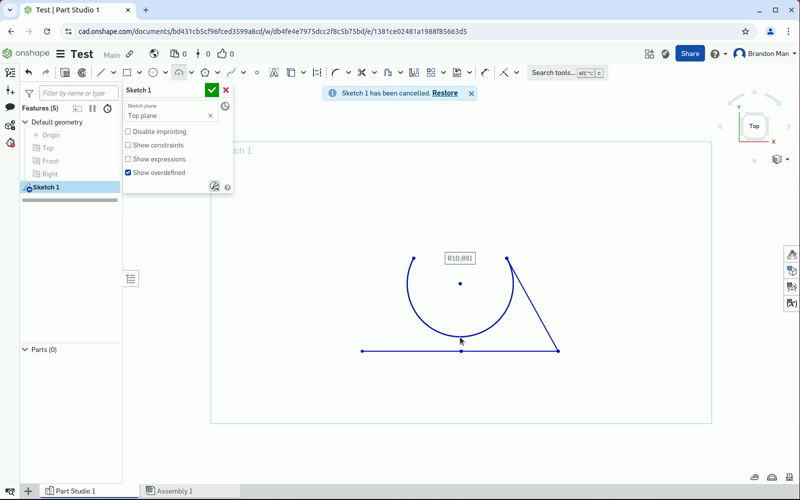
key(l)
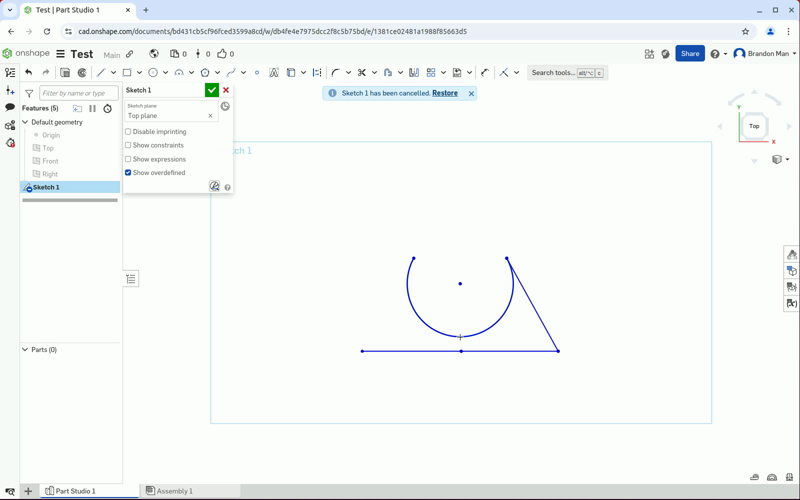
mouse_move(413, 258)
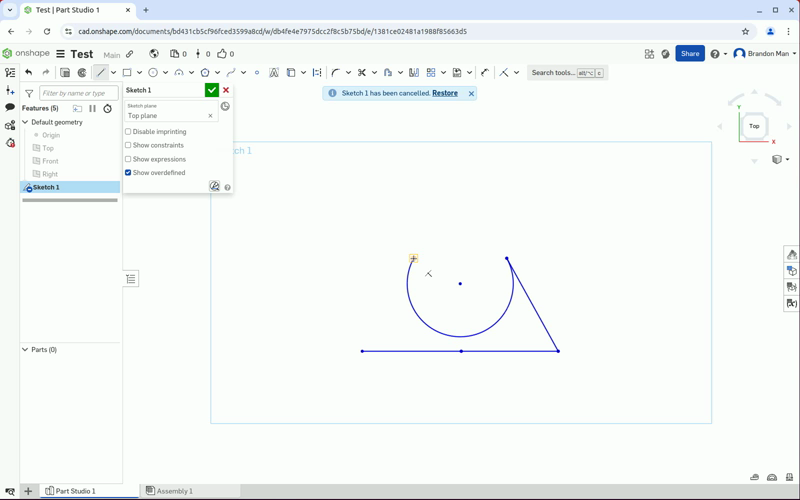
click(413, 258)
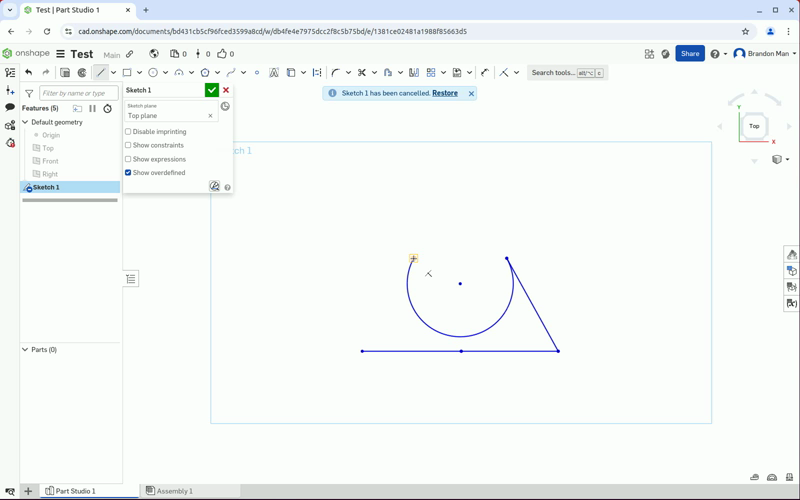
key_down(shift)
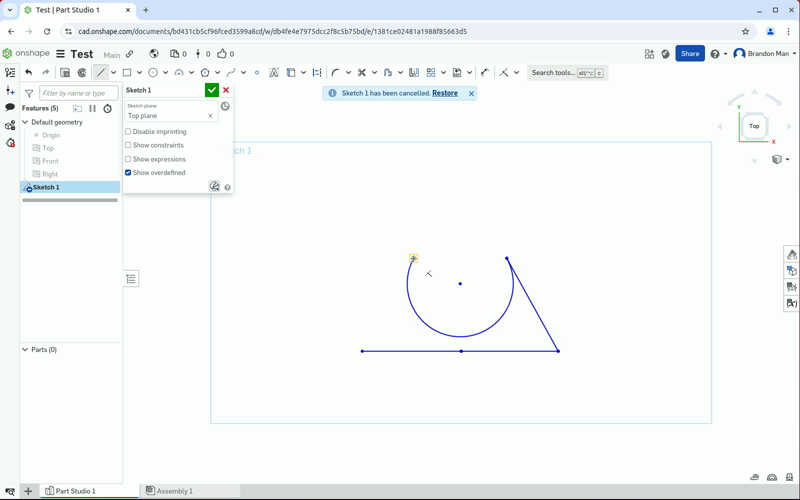
mouse_move(362, 351)
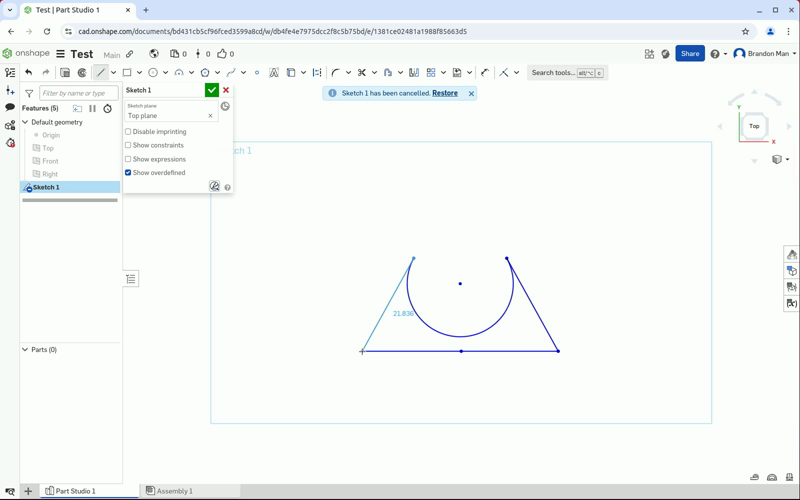
key_up(shift)
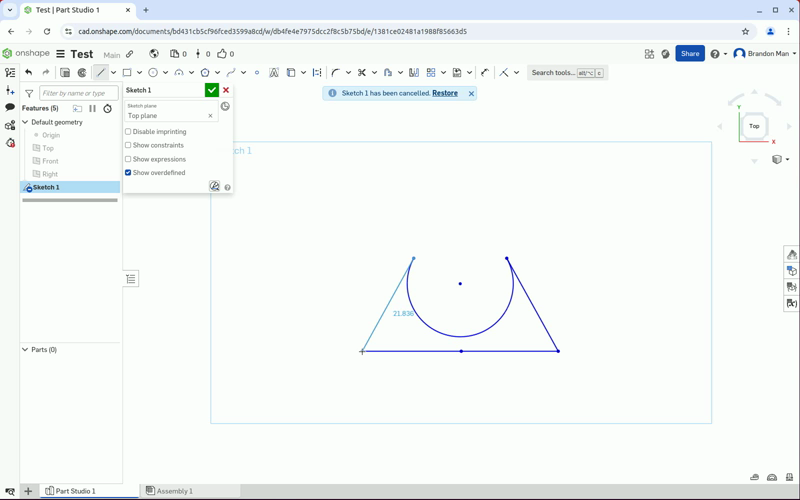
click(362, 351)
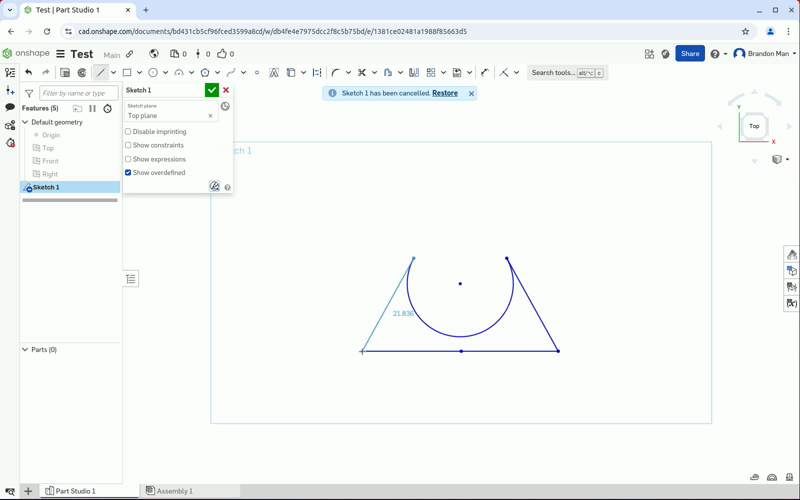
key(esc)
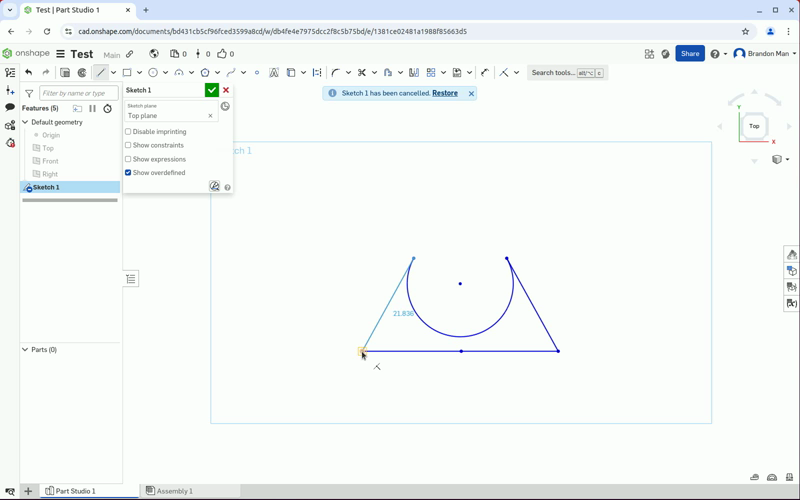
mouse_move(521, 343)
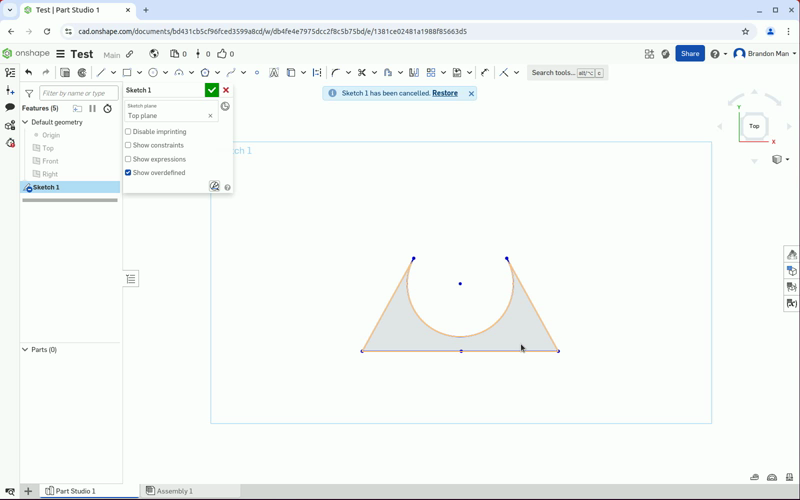
click(521, 343)
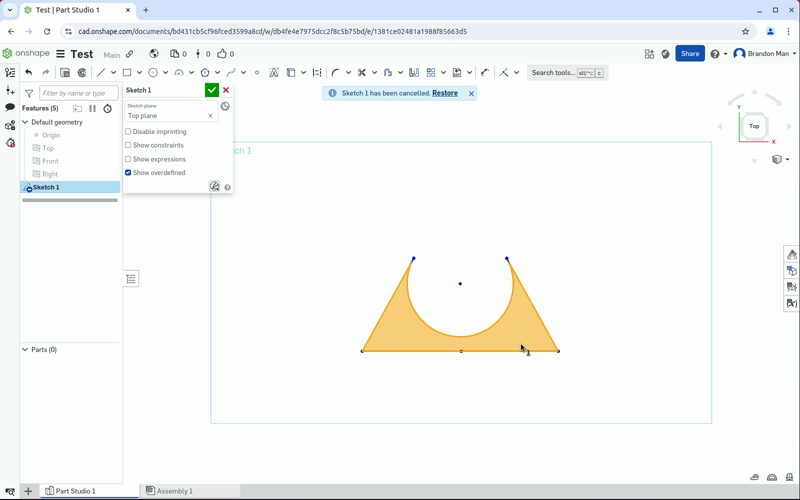
mouse_move(73, 352)
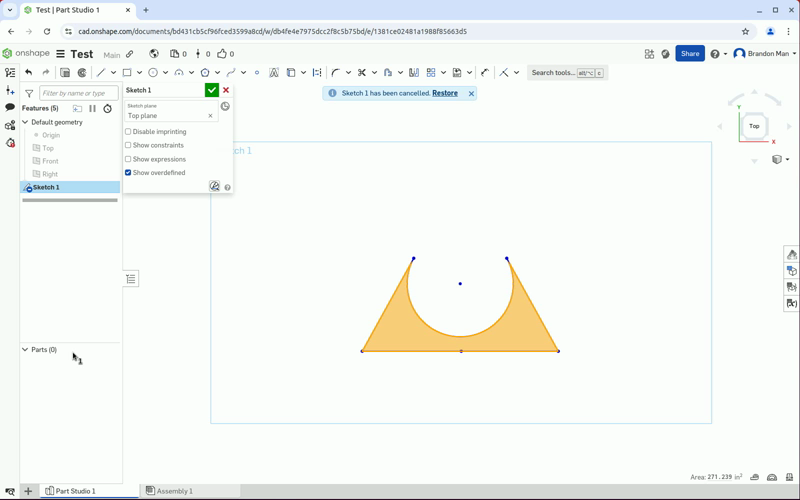
key(shift+y)
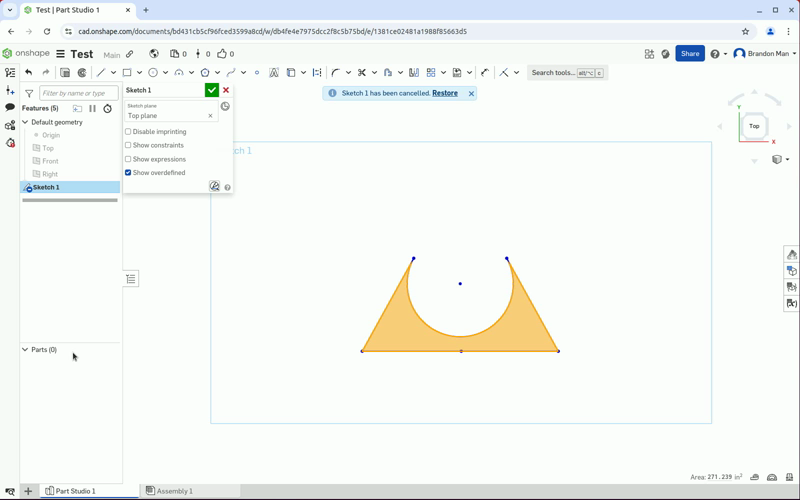
key(shift+e)
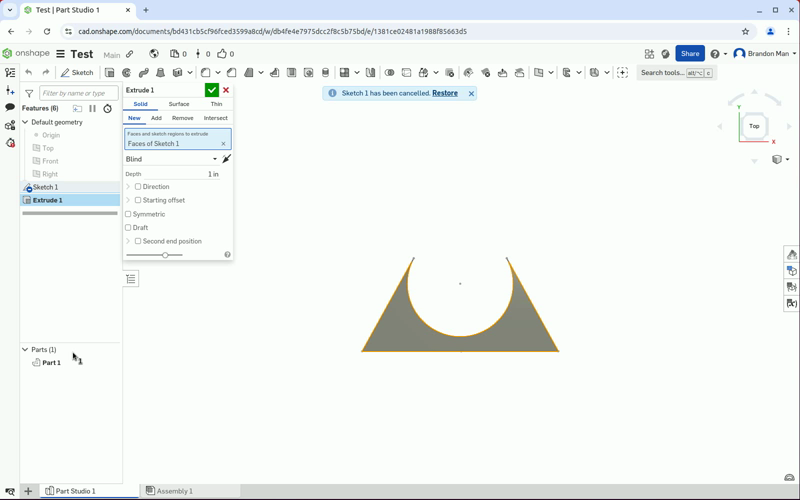
mouse_move(143, 106)
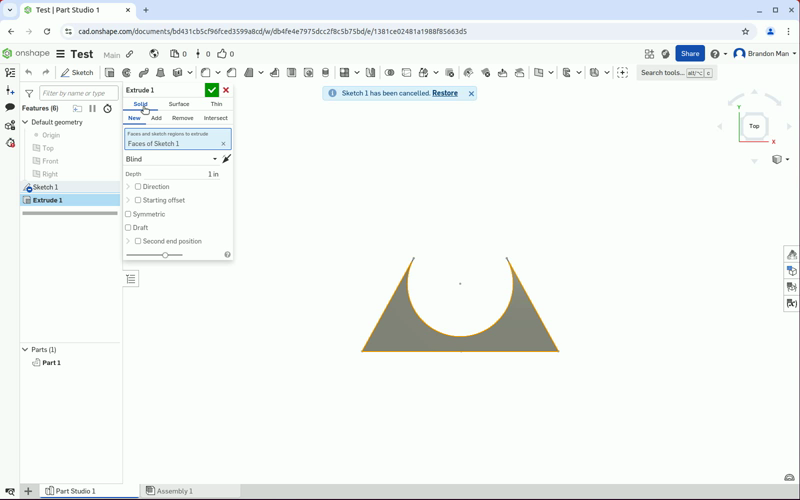
click(143, 106)
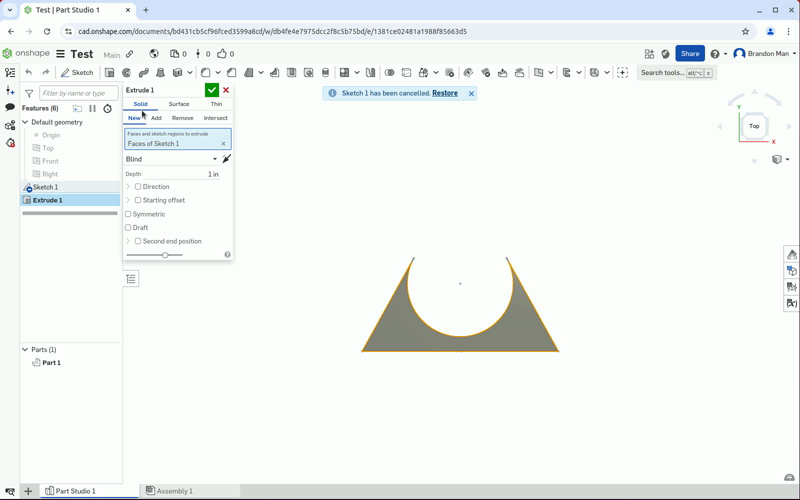
mouse_move(137, 120)
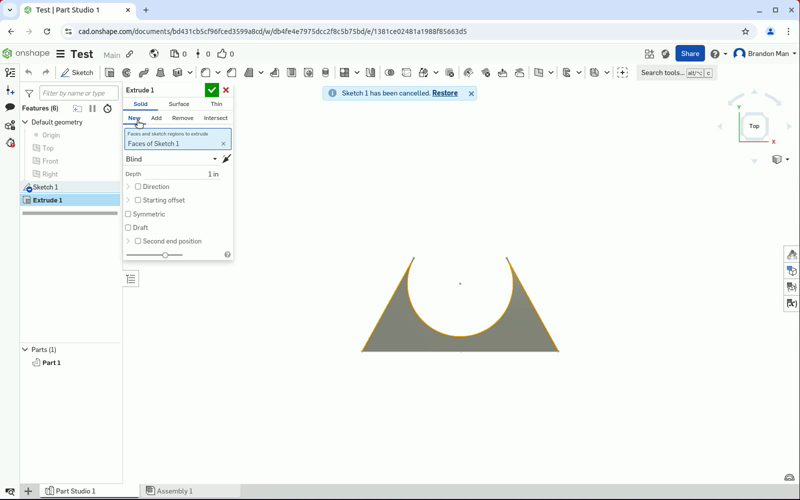
click(137, 120)
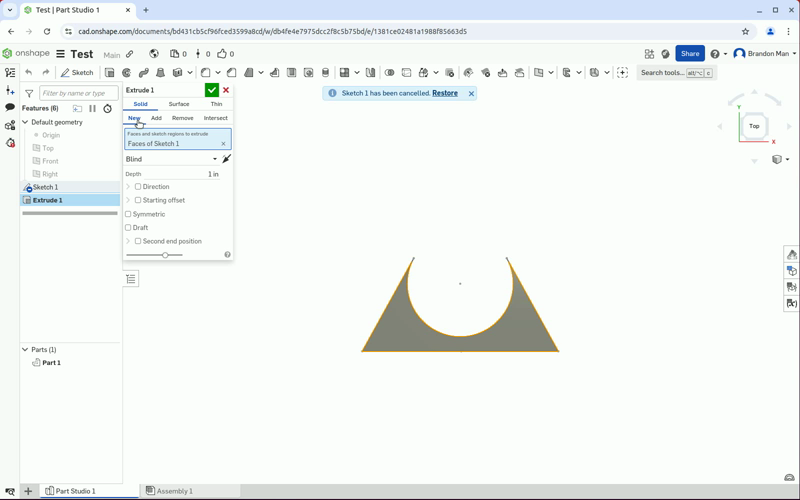
key(tab, 4)
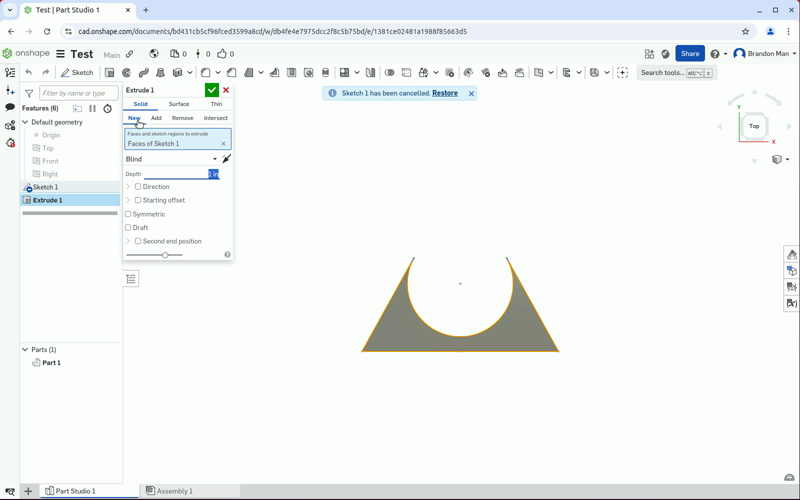
text(3.611)
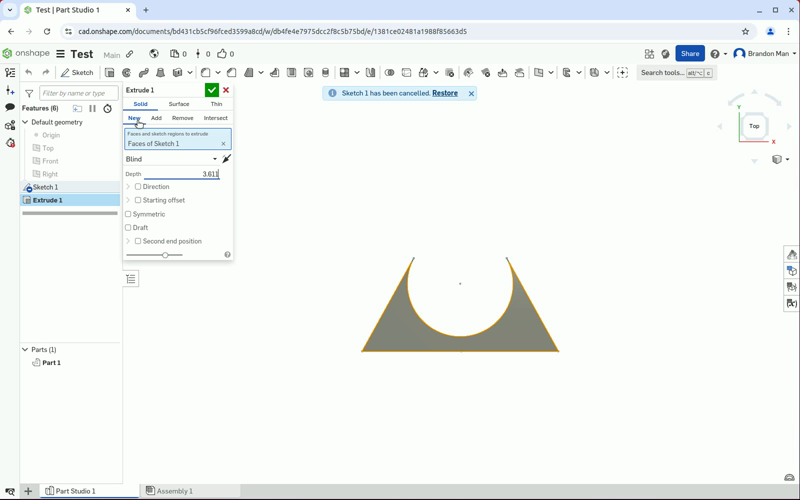
key(enter)
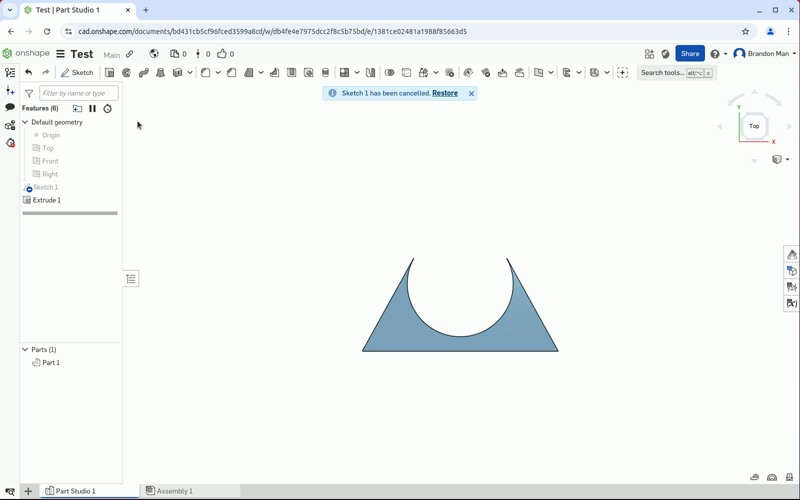
key(shift+h)
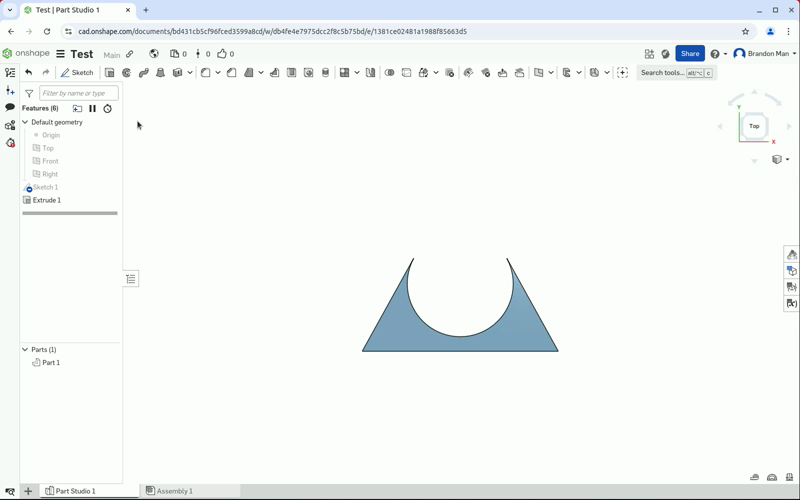
key(shift+h)
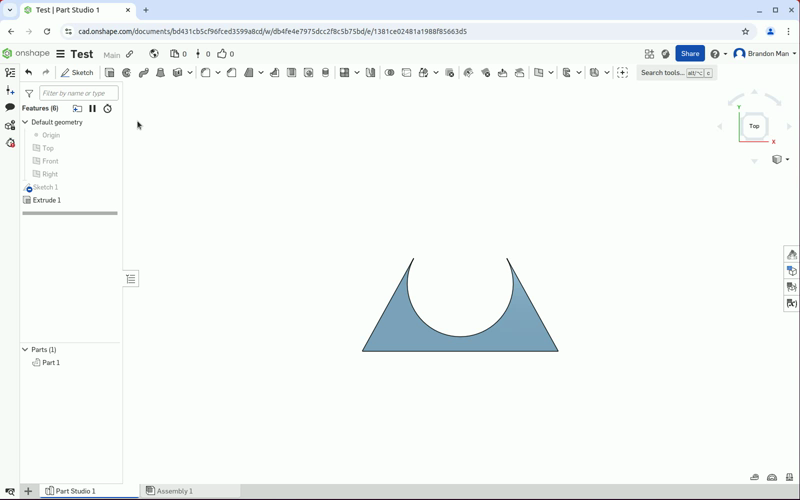
mouse_move(73, 189)
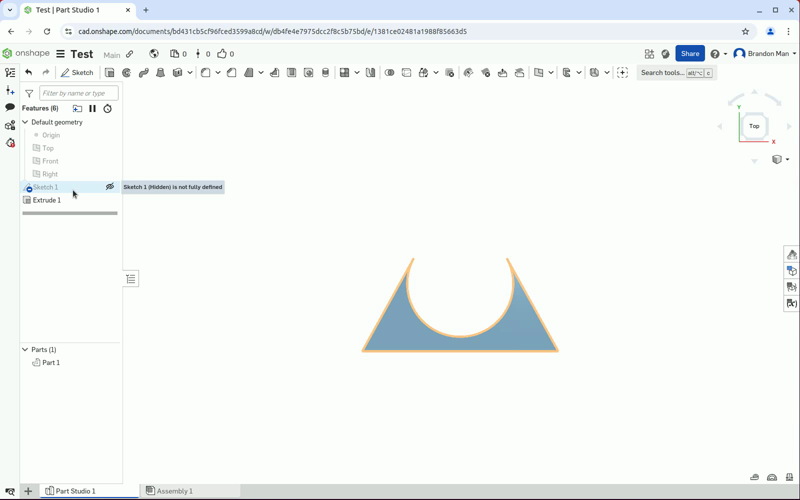
click(73, 189)
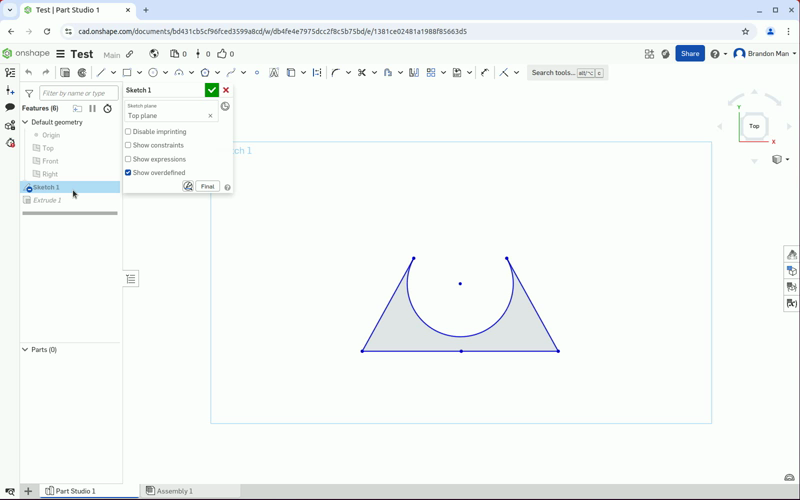
mouse_move(229, 92)
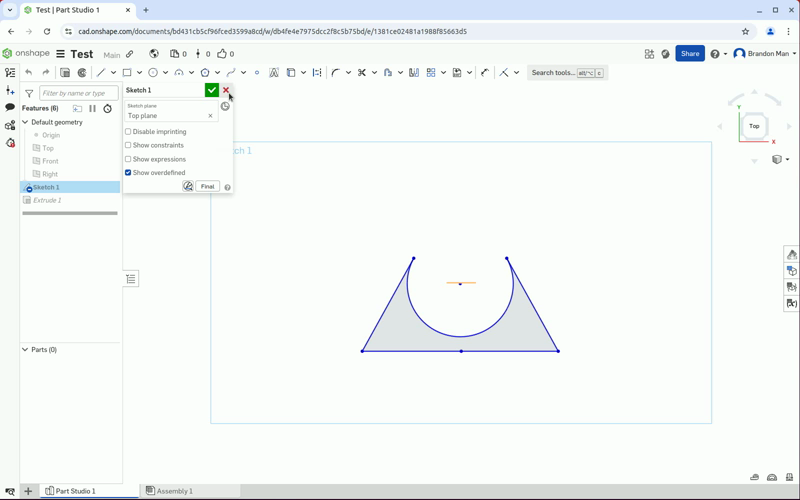
click(229, 92)
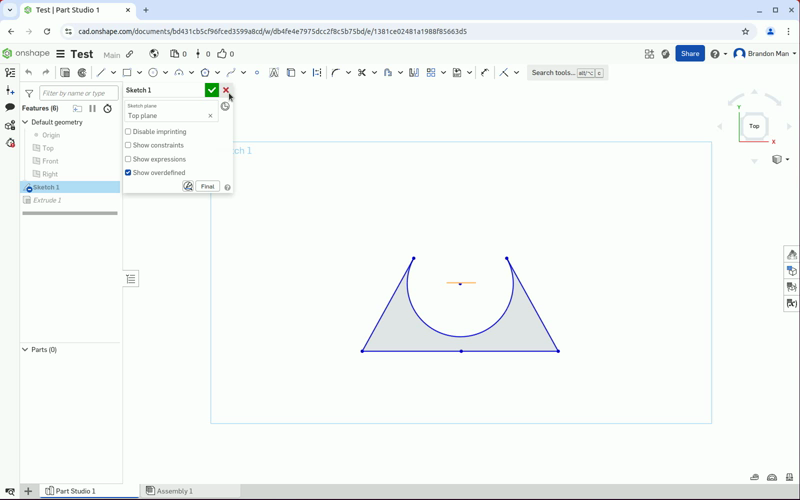
key(shift+s)
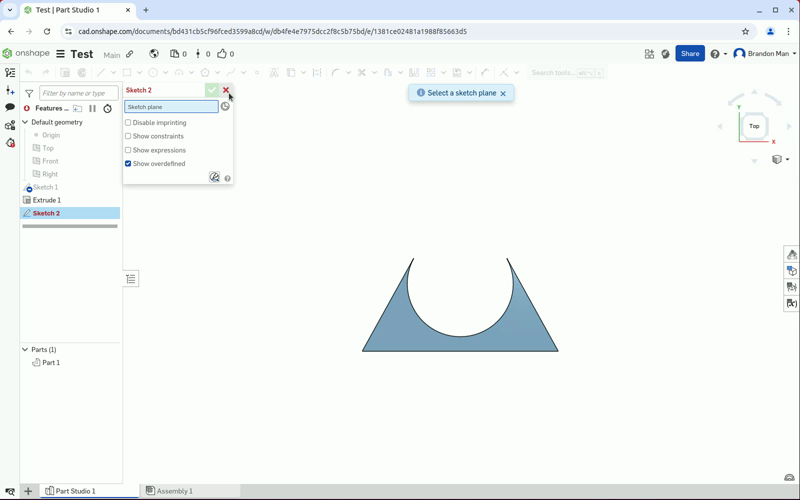
mouse_move(73, 150)
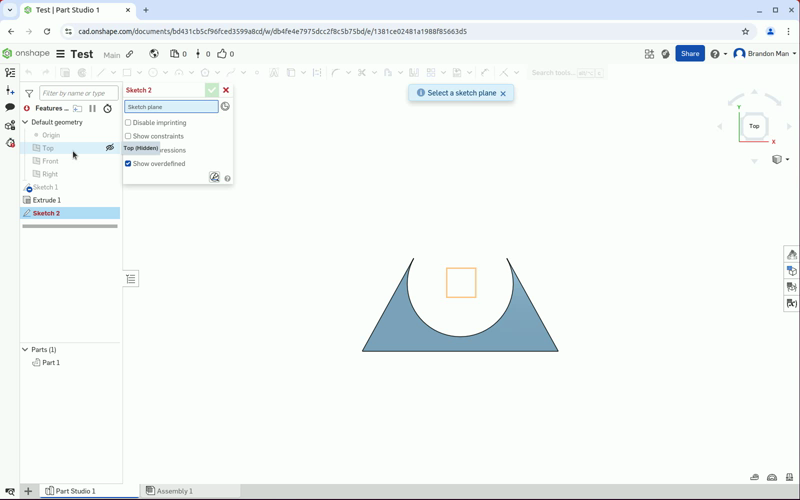
click(73, 150)
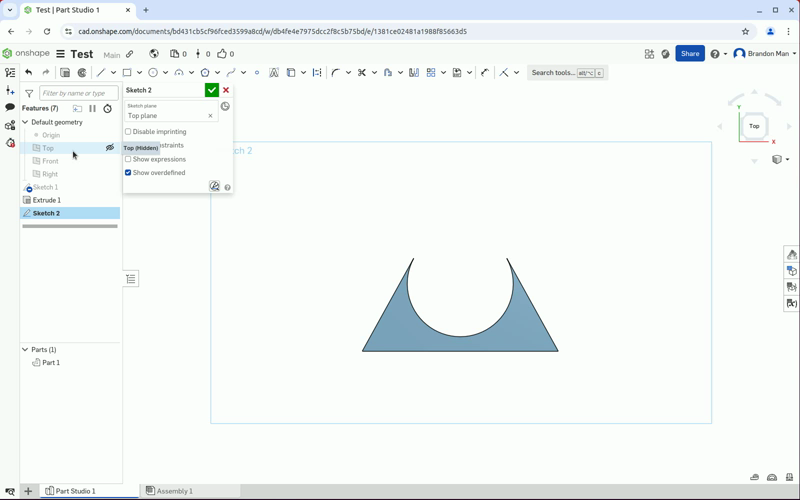
mouse_move(73, 352)
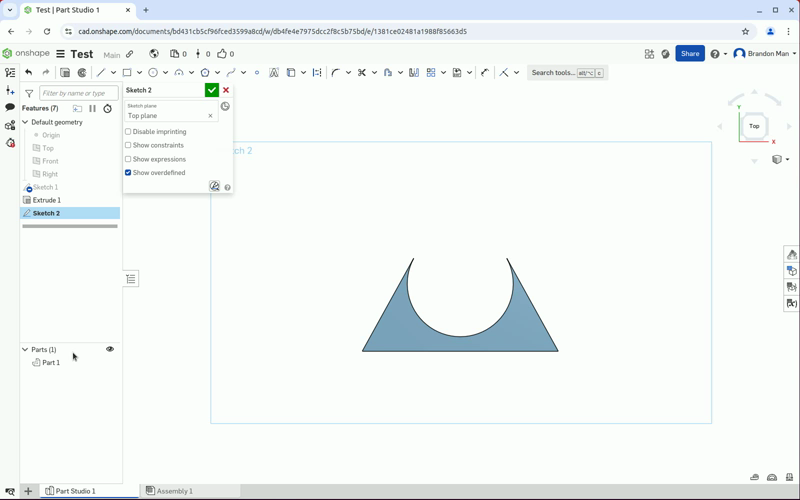
key(y)
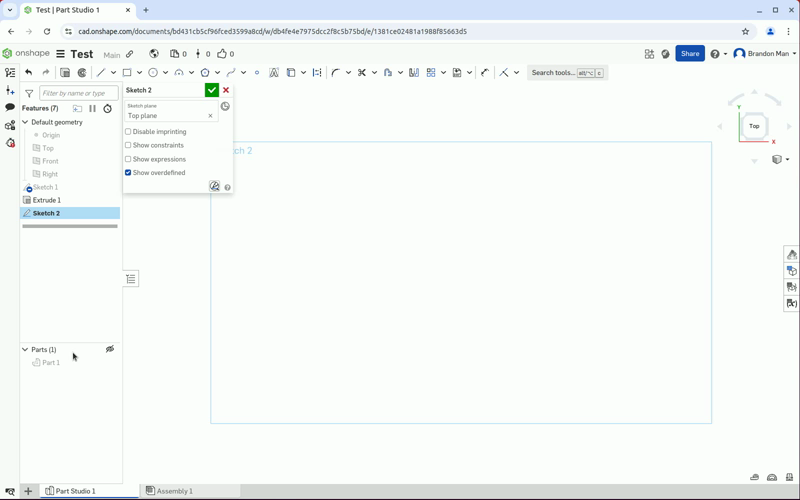
key(a)
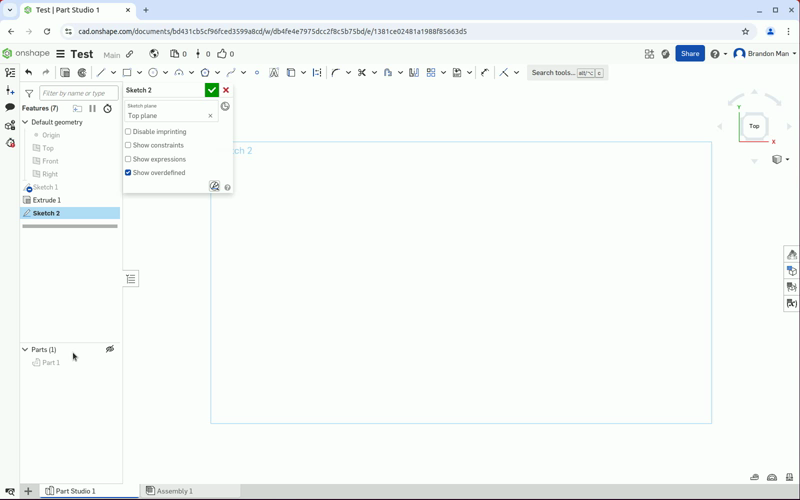
key_down(shift)
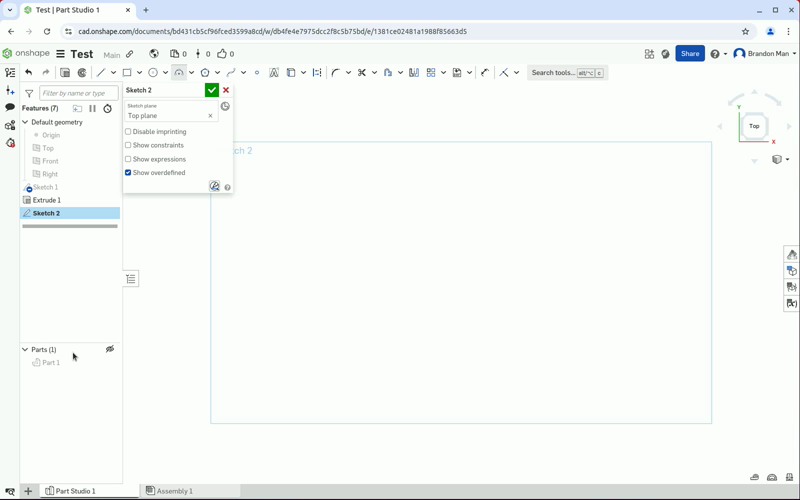
mouse_move(413, 257)
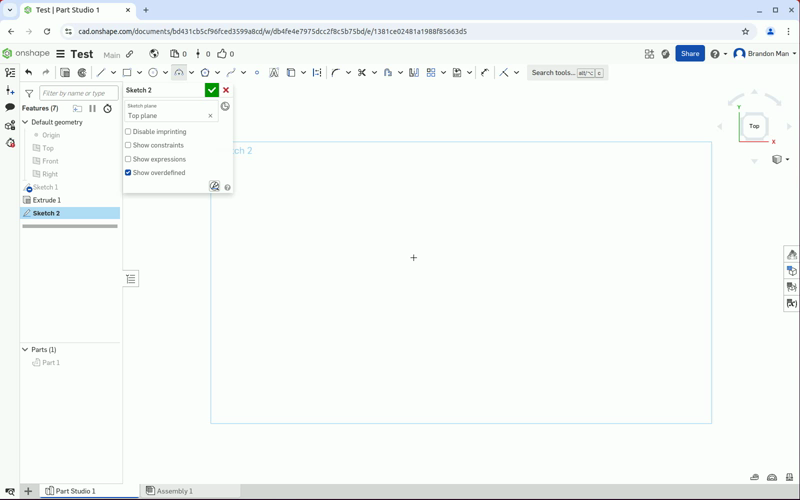
click(413, 257)
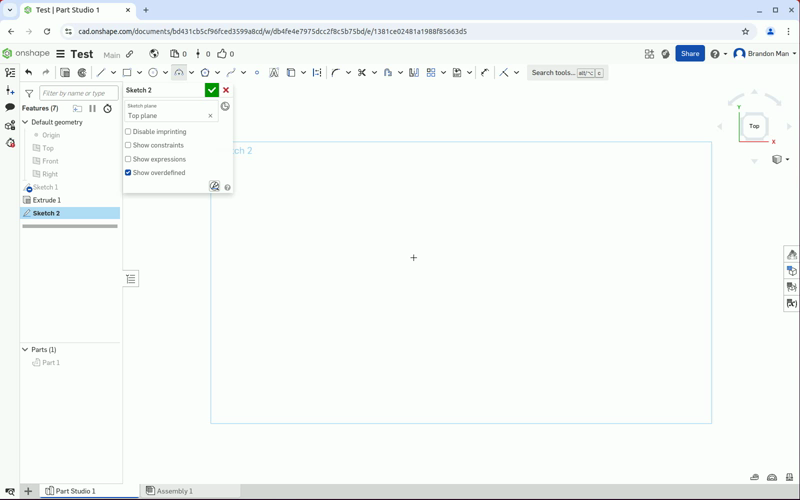
key_up(shift)
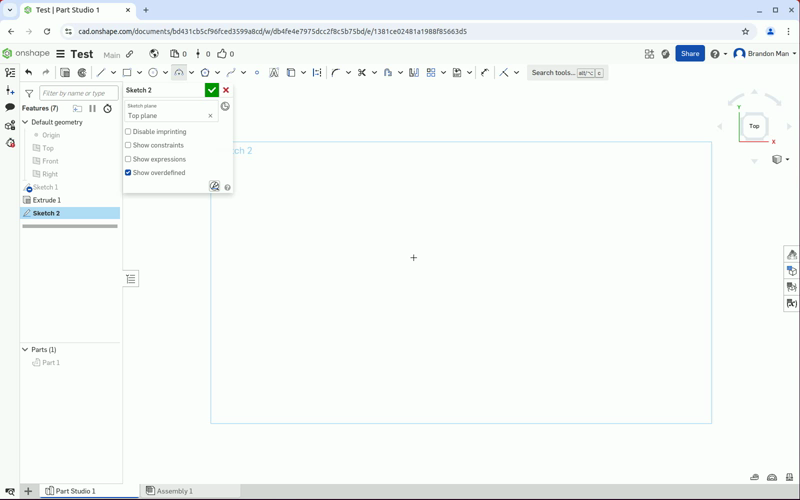
key_down(shift)
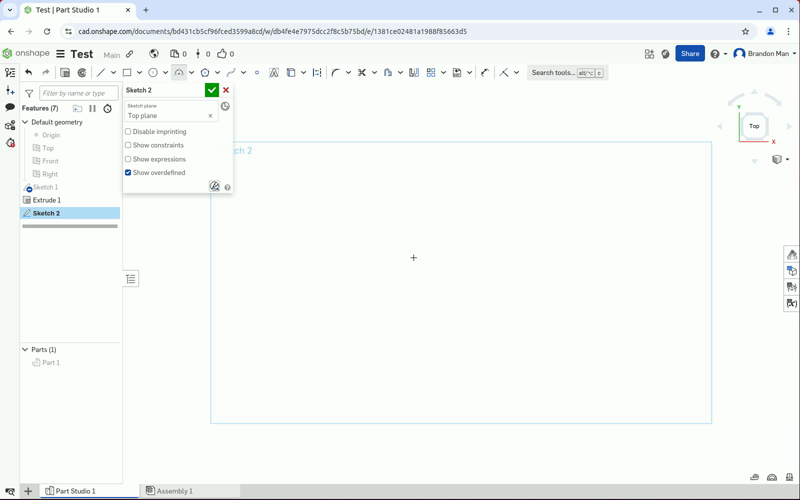
mouse_move(509, 257)
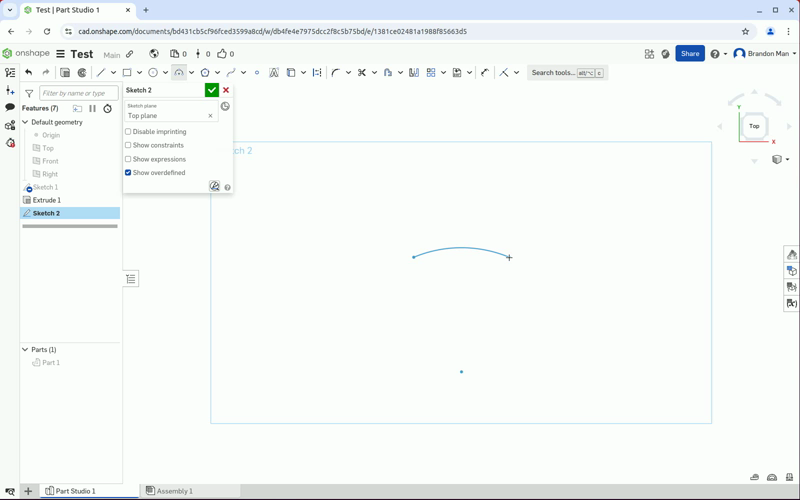
click(509, 257)
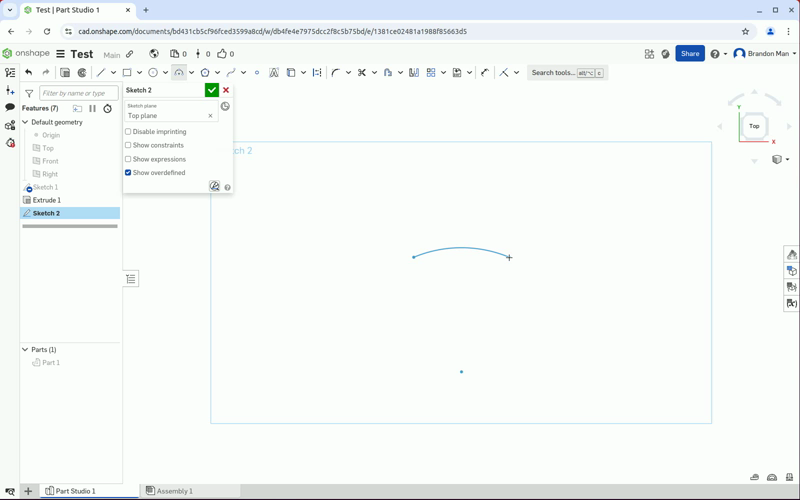
mouse_move(461, 228)
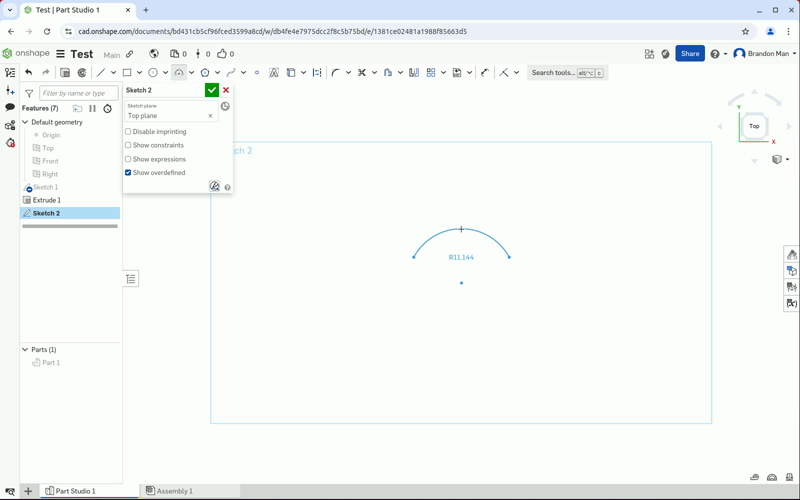
click(461, 228)
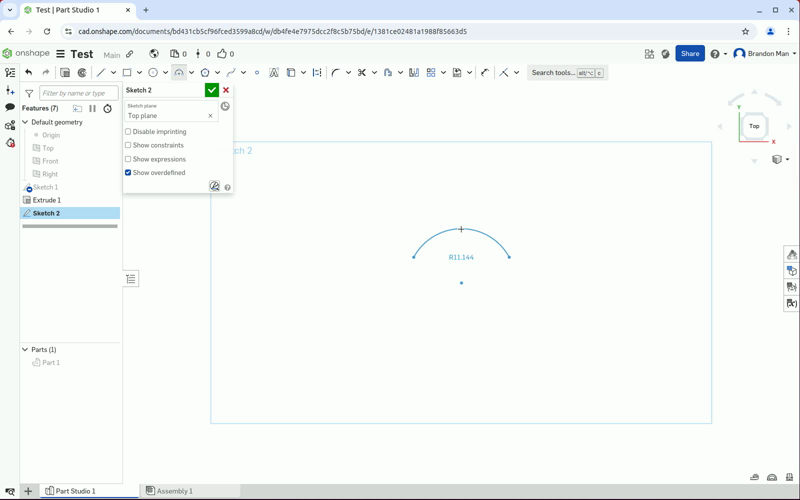
key_up(shift)
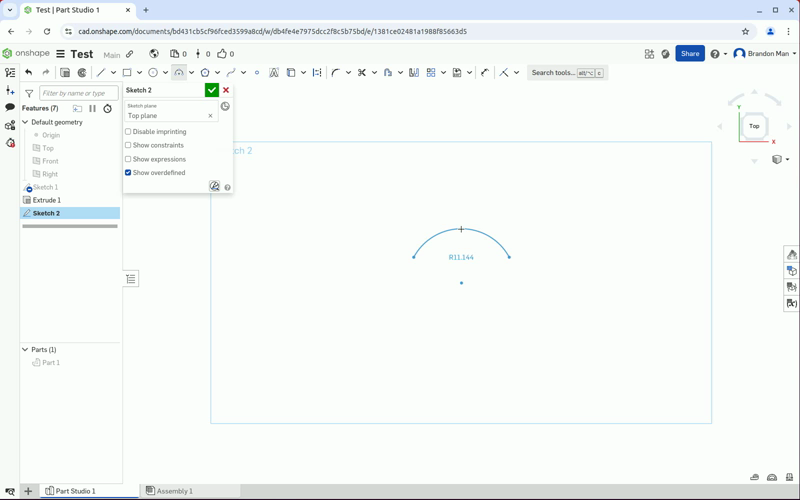
key(esc)
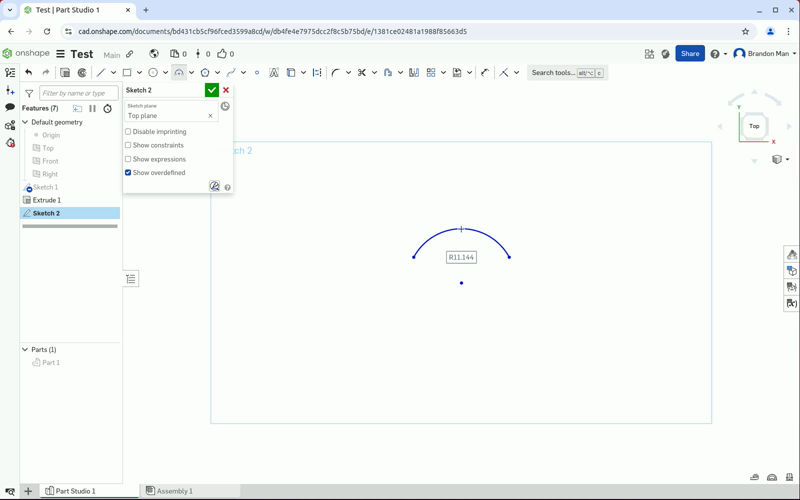
key(l)
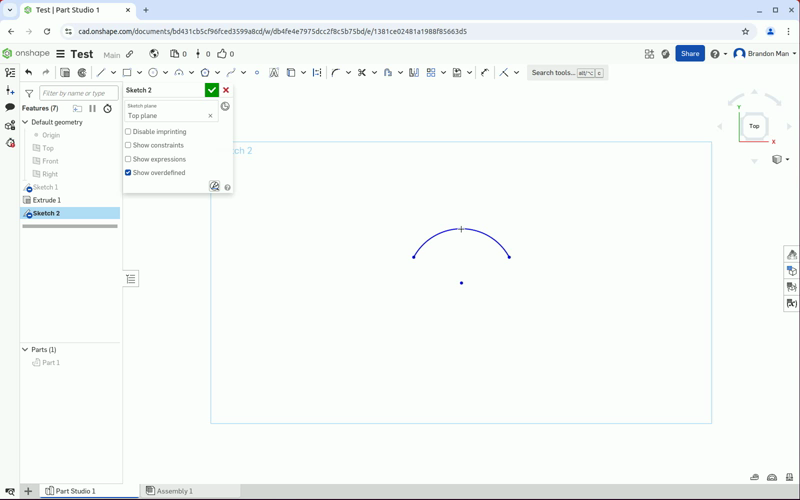
mouse_move(509, 257)
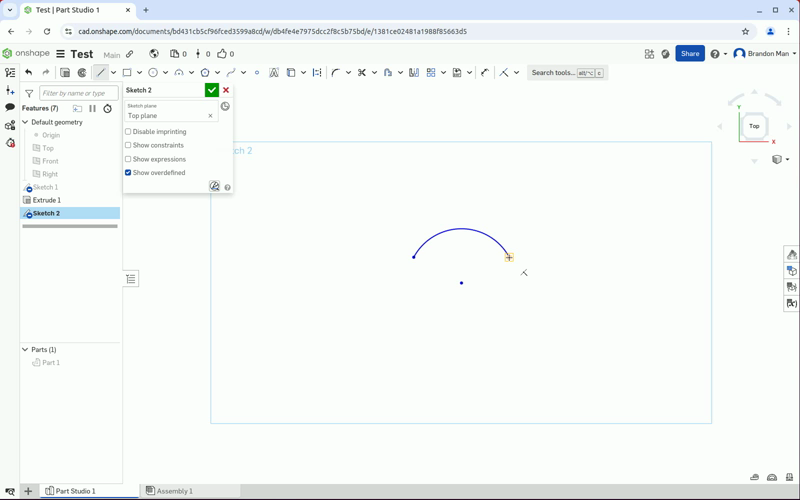
click(509, 257)
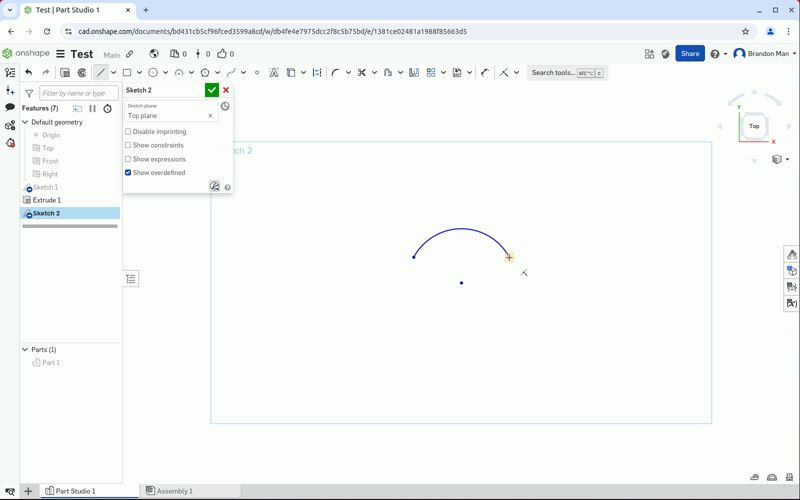
key_down(shift)
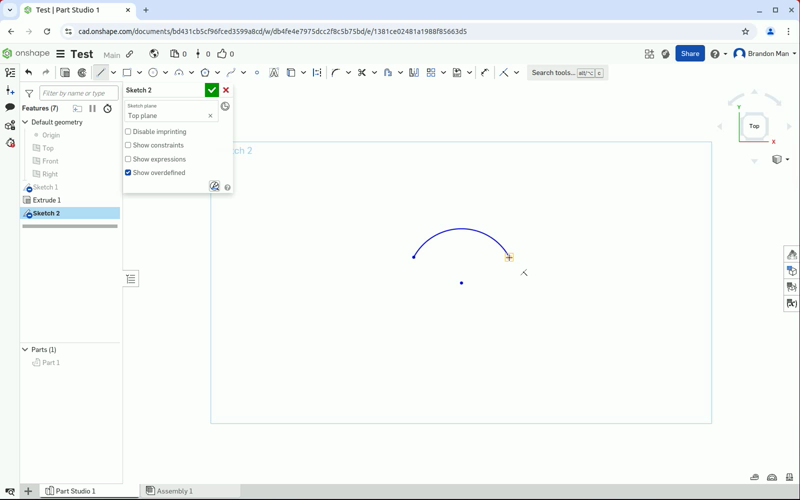
mouse_move(461, 170)
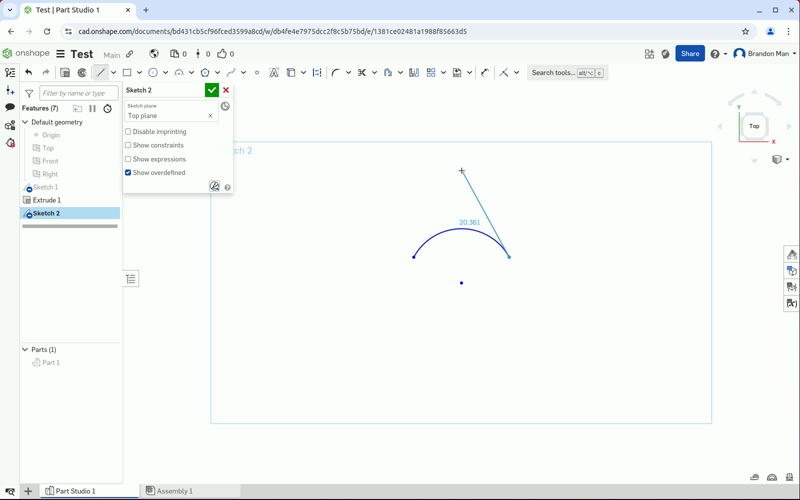
click(461, 170)
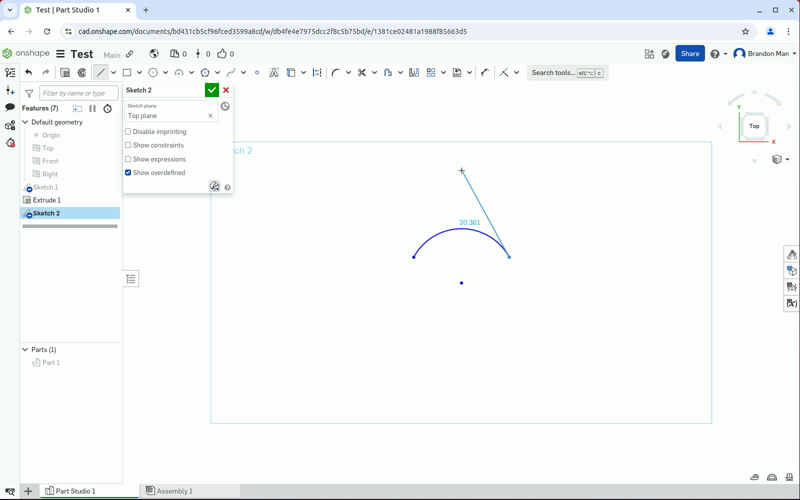
key_up(shift)
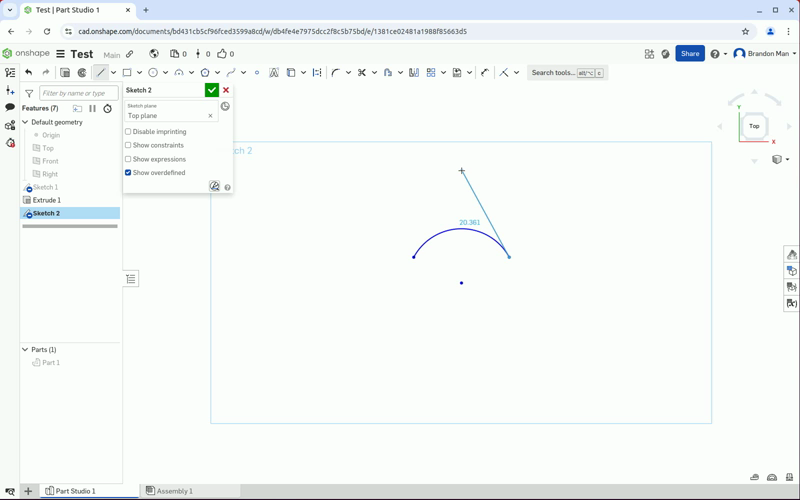
key_down(shift)
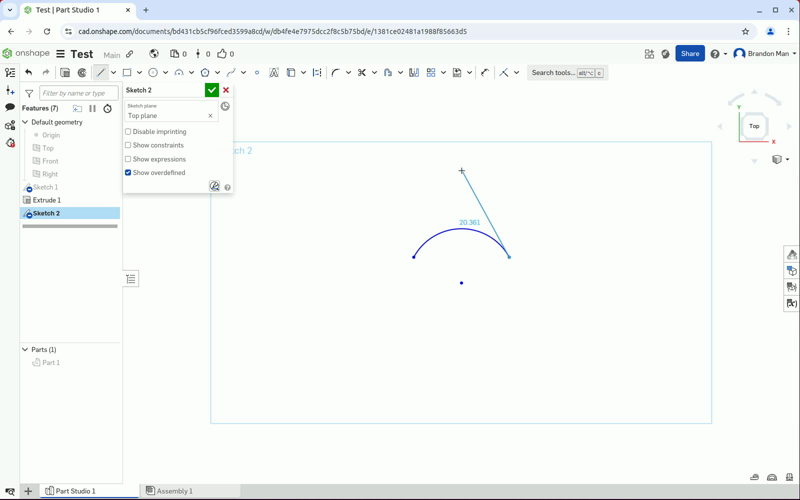
mouse_move(413, 257)
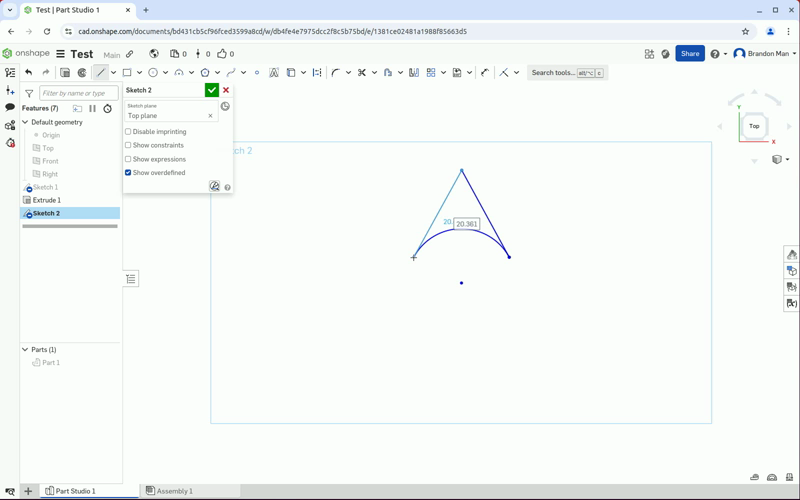
key_up(shift)
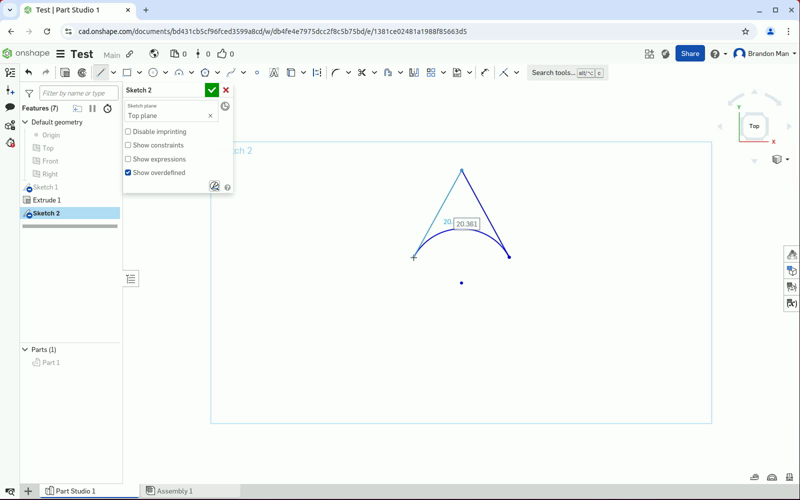
click(413, 257)
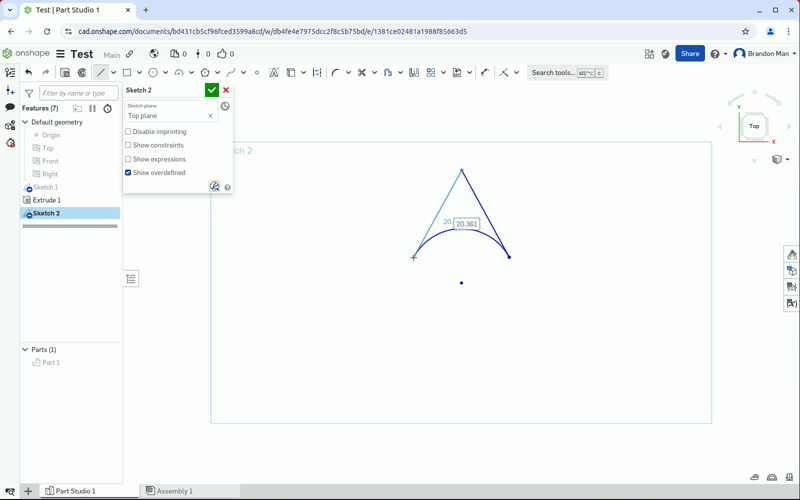
key(esc)
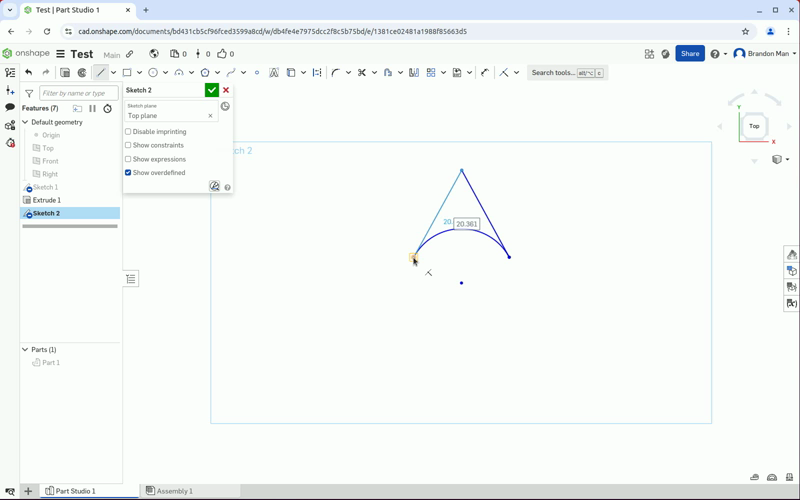
mouse_move(459, 185)
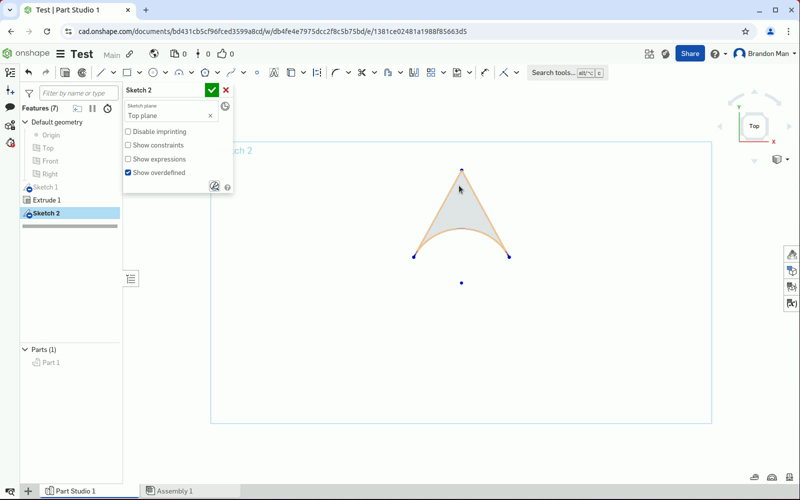
click(459, 185)
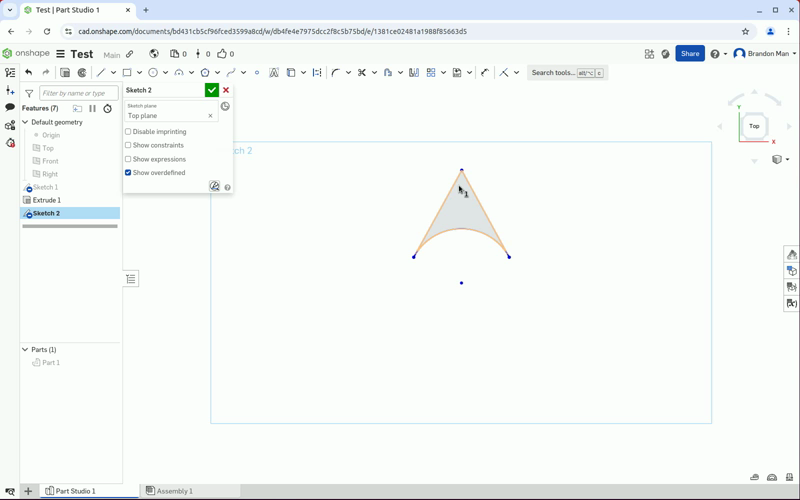
mouse_move(73, 352)
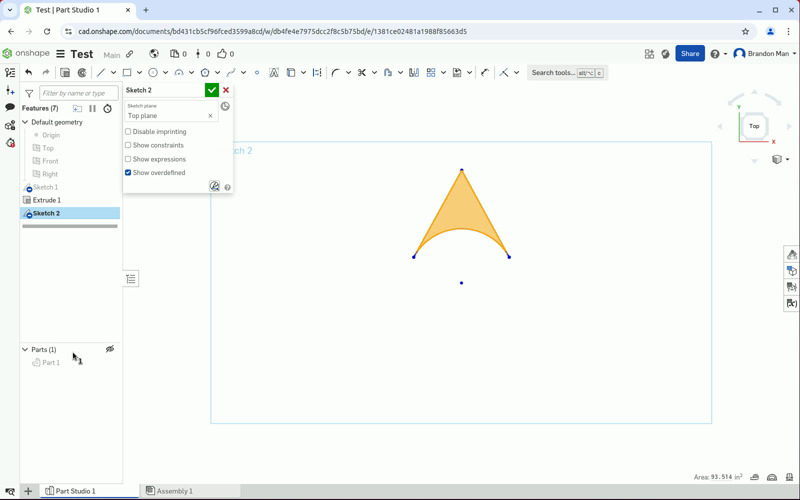
key(shift+y)
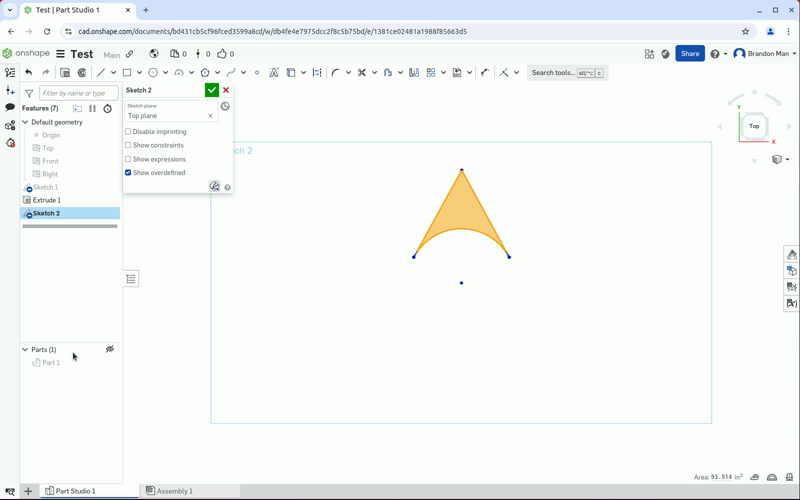
key(shift+e)
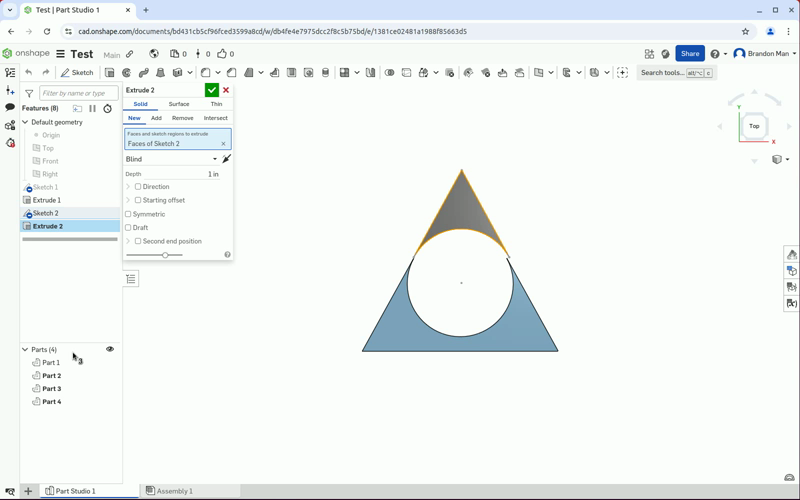
mouse_move(143, 106)
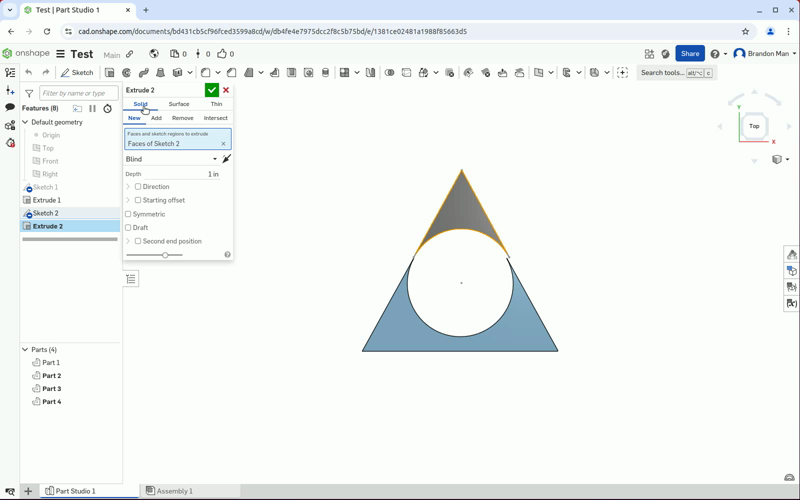
click(143, 106)
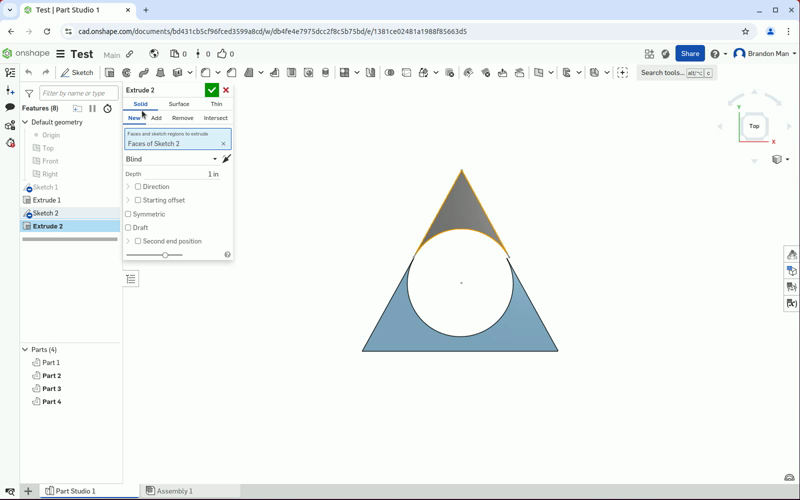
mouse_move(137, 120)
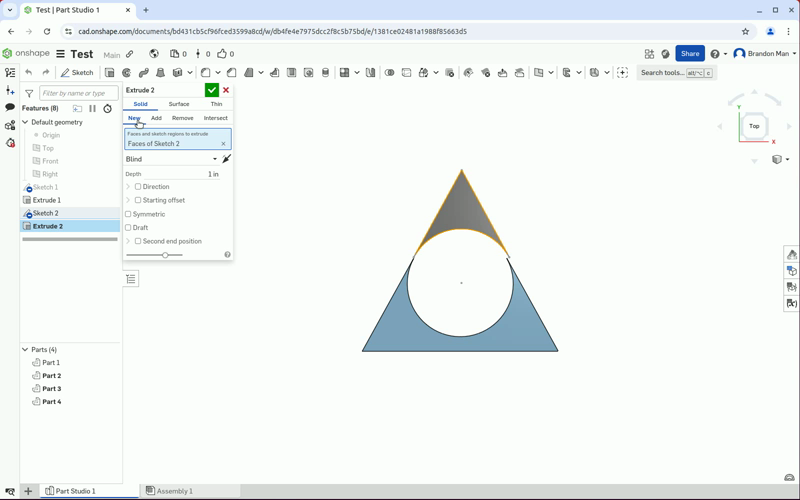
click(137, 120)
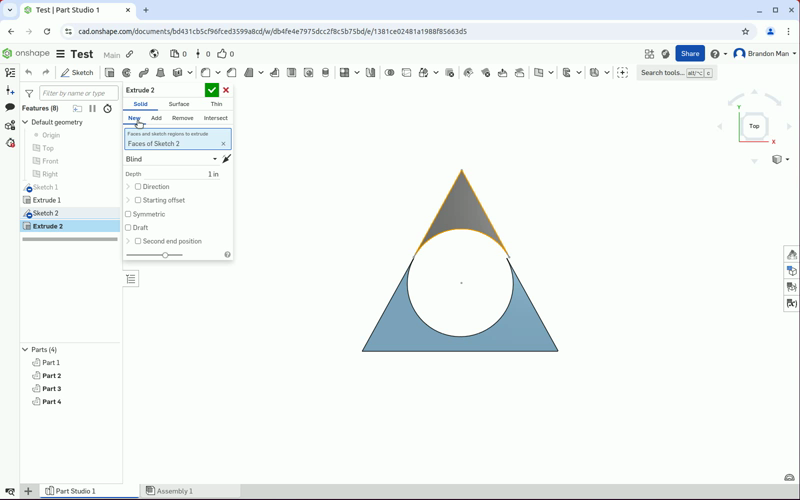
key(tab, 4)
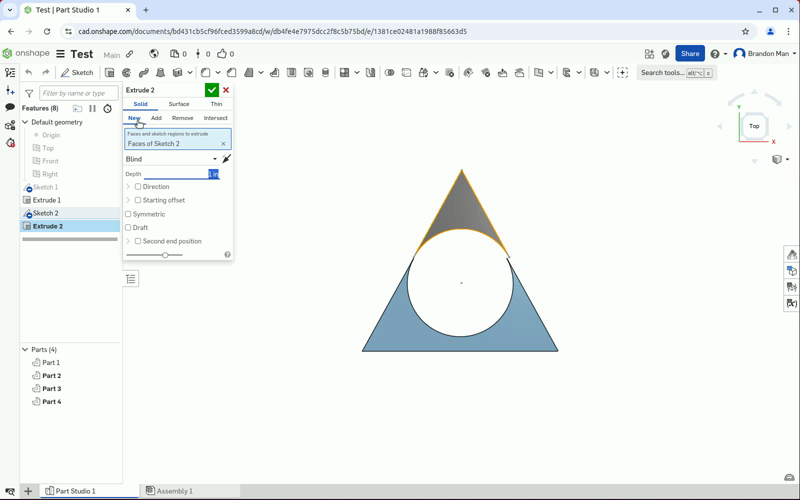
text(3.611)
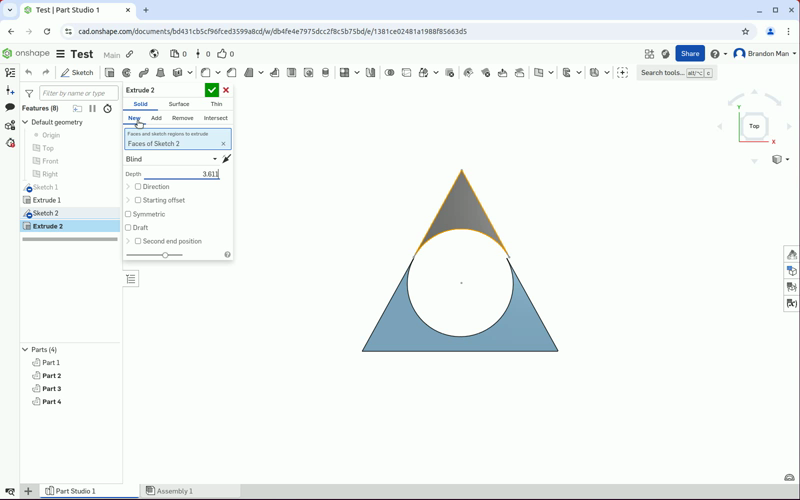
key(enter)
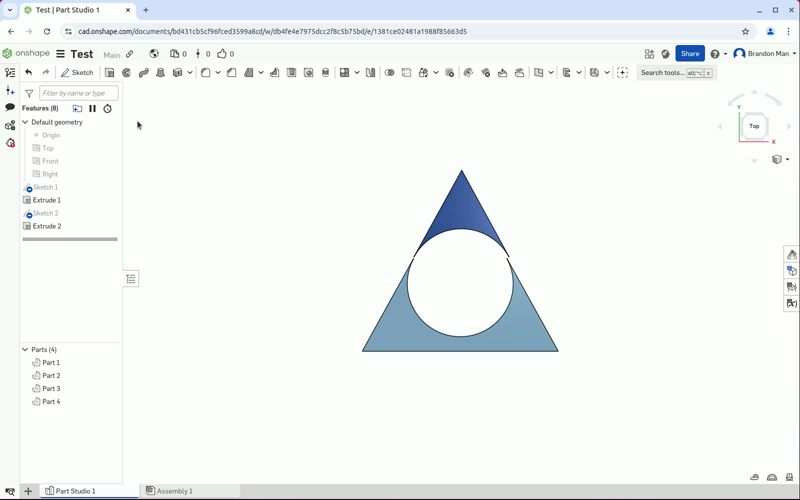
key(shift+h)
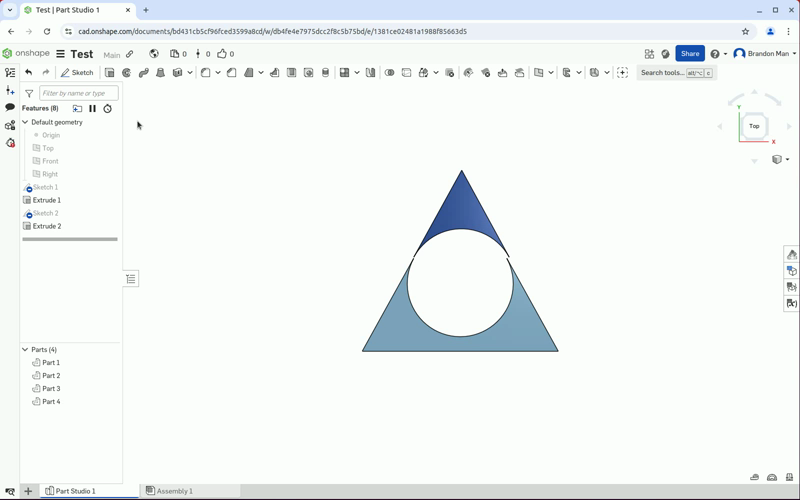
key(shift+h)
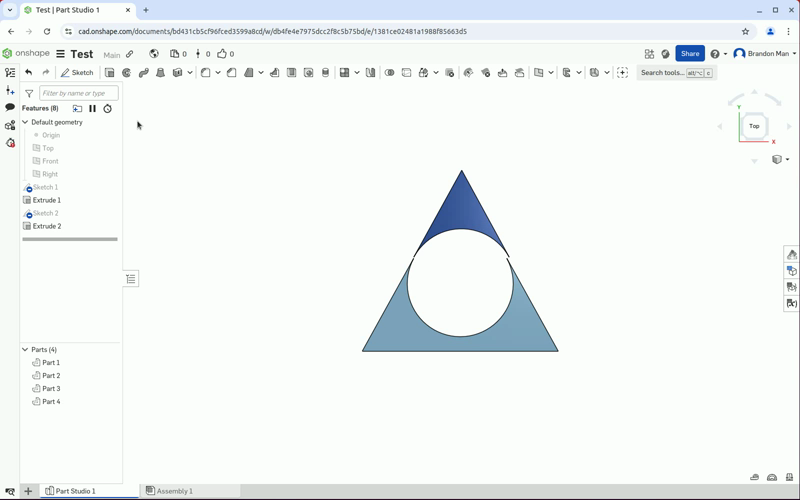
mouse_move(73, 189)
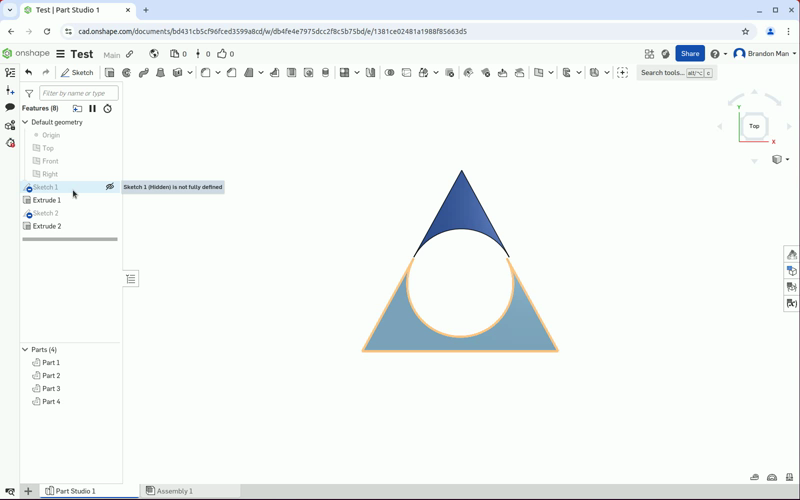
click(73, 189)
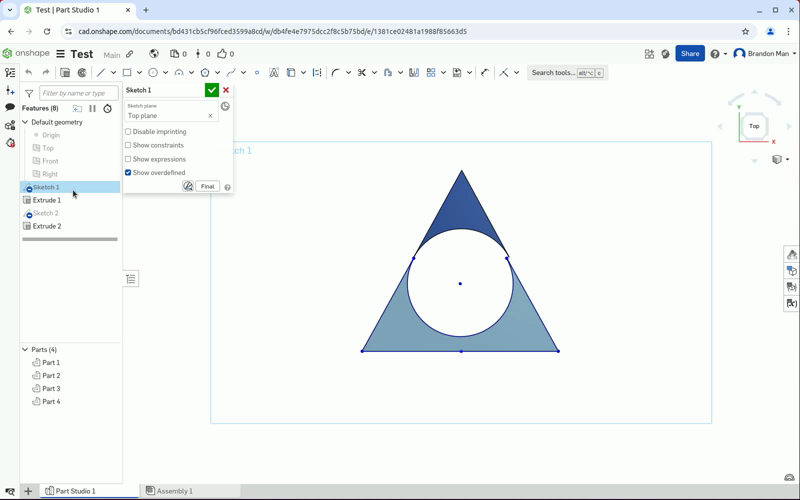
mouse_move(229, 92)
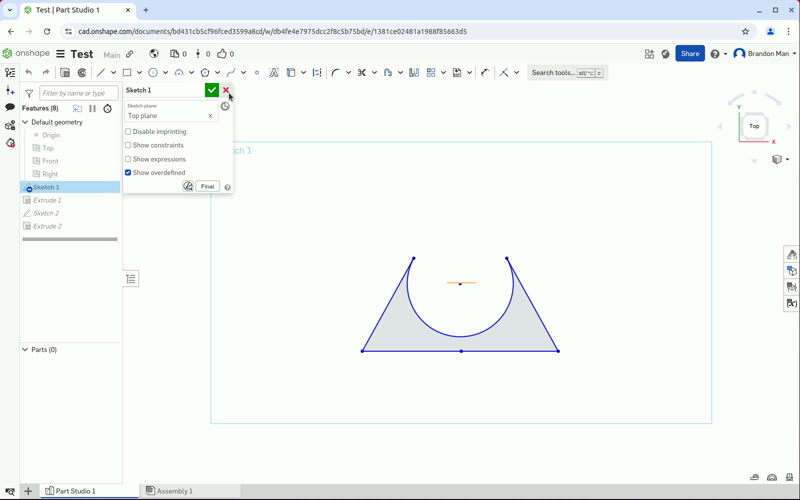
click(229, 92)
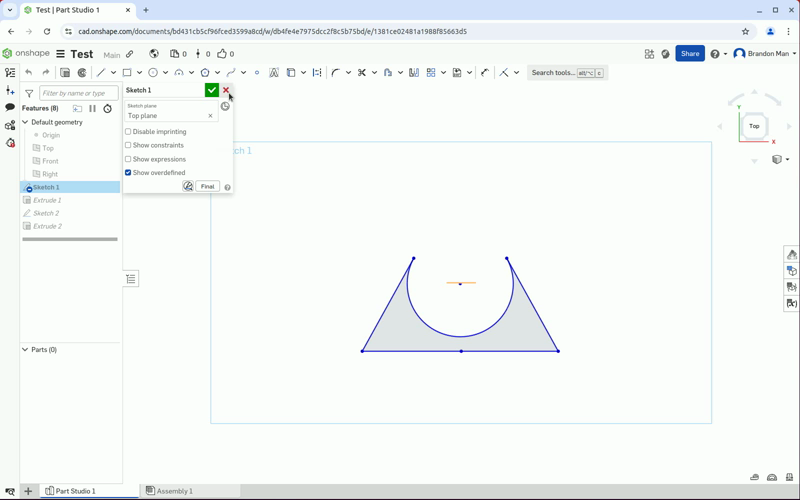
key(shift+s)
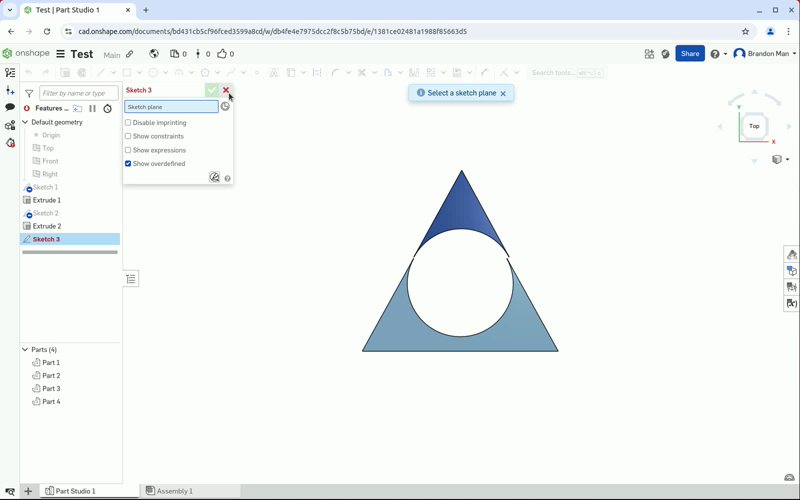
mouse_move(73, 150)
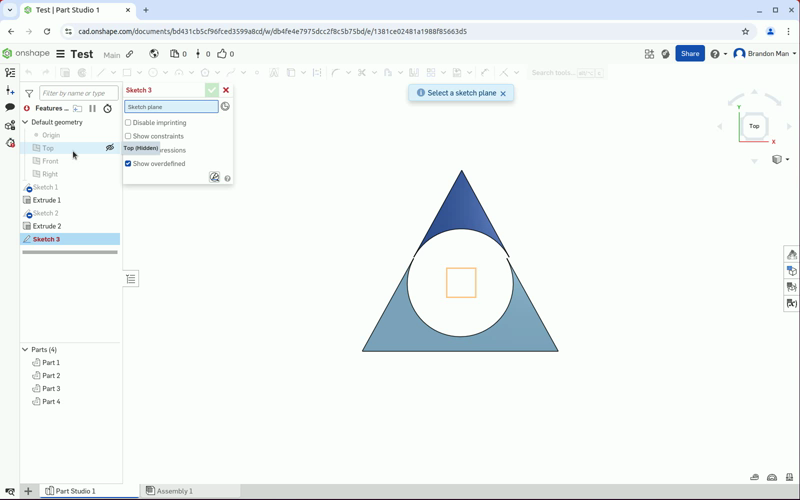
click(73, 150)
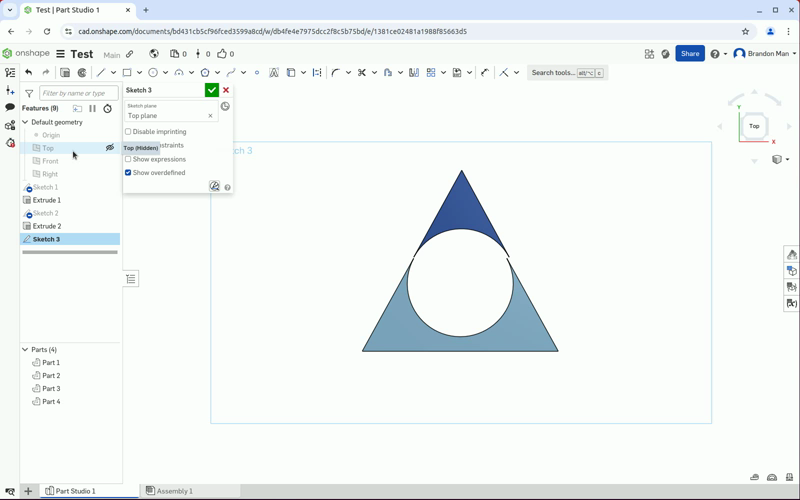
mouse_move(73, 352)
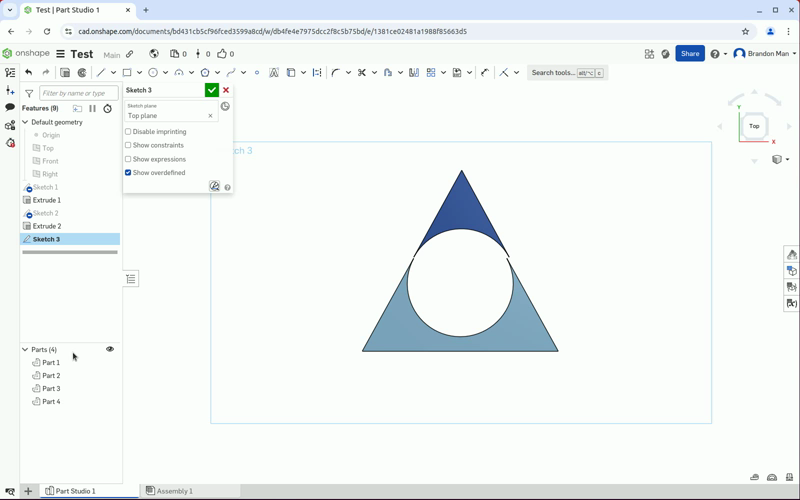
key(y)
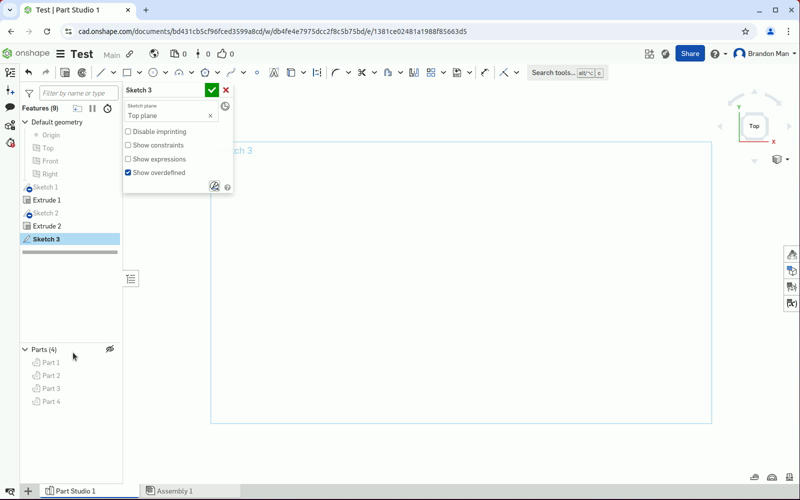
key(a)
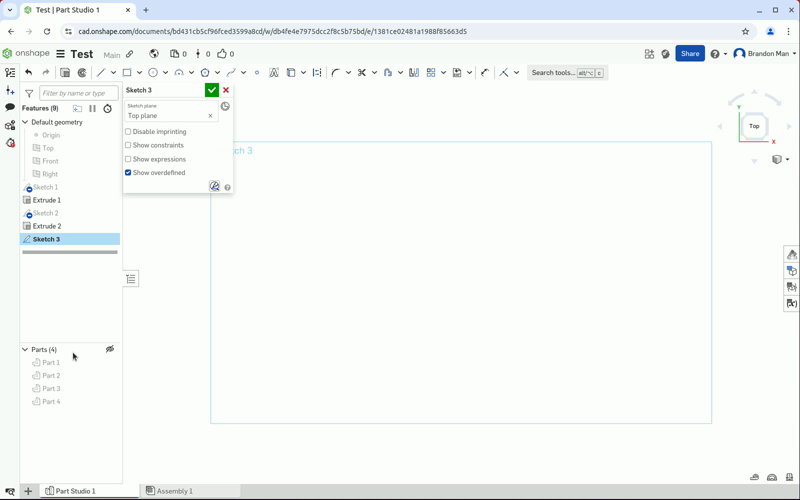
key_down(shift)
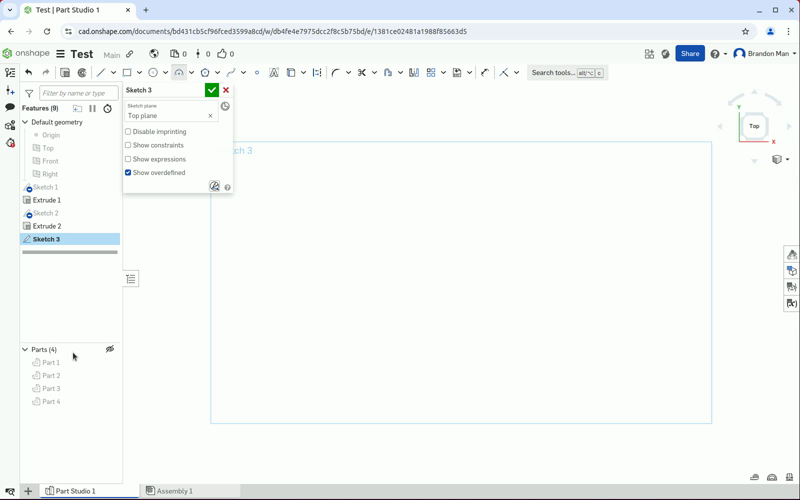
mouse_move(406, 282)
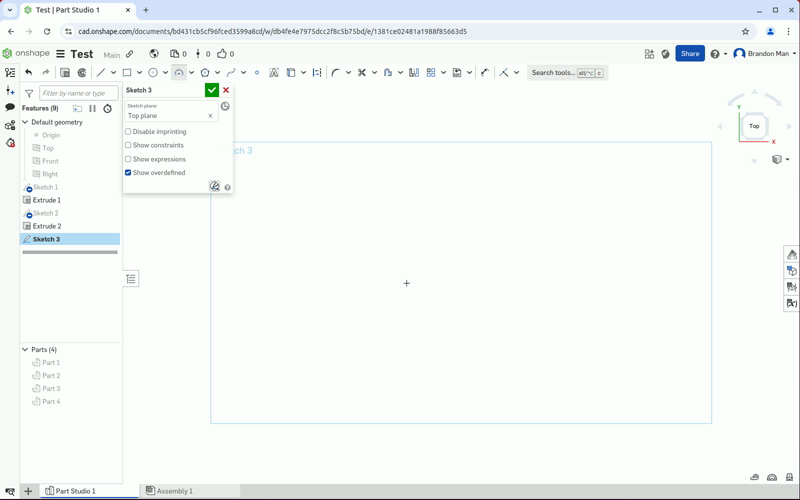
click(406, 282)
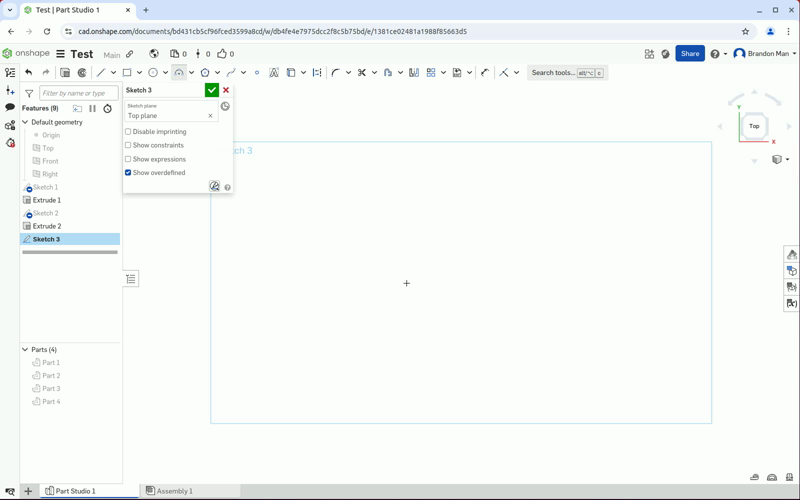
key_up(shift)
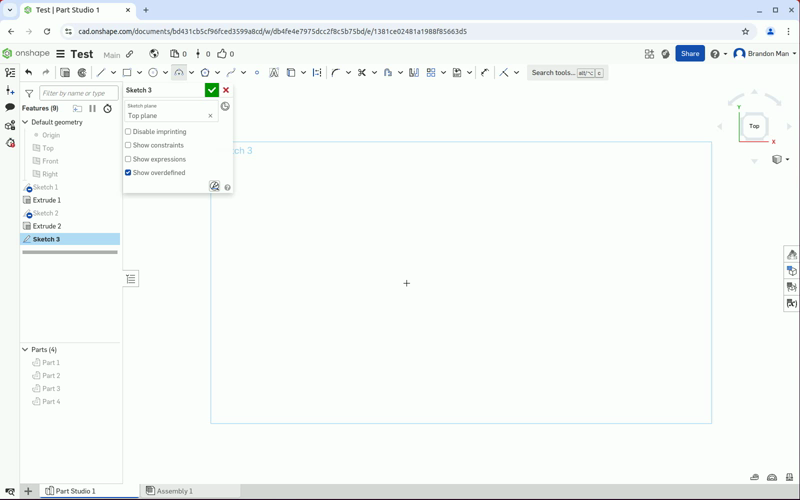
key_down(shift)
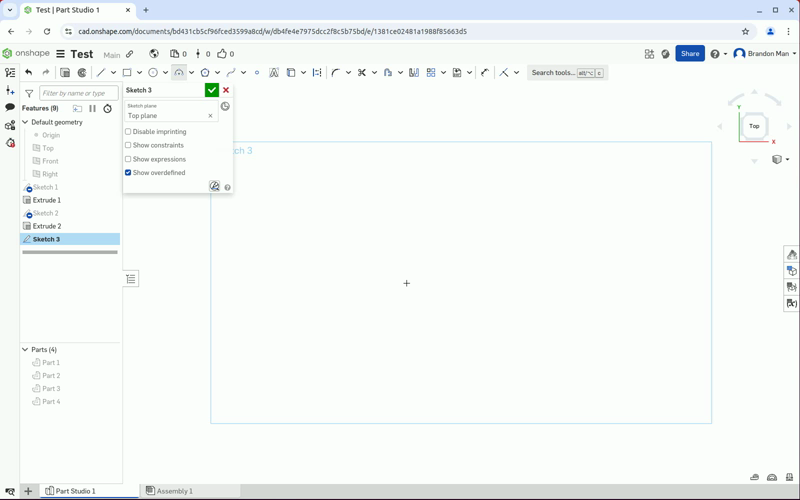
mouse_move(514, 282)
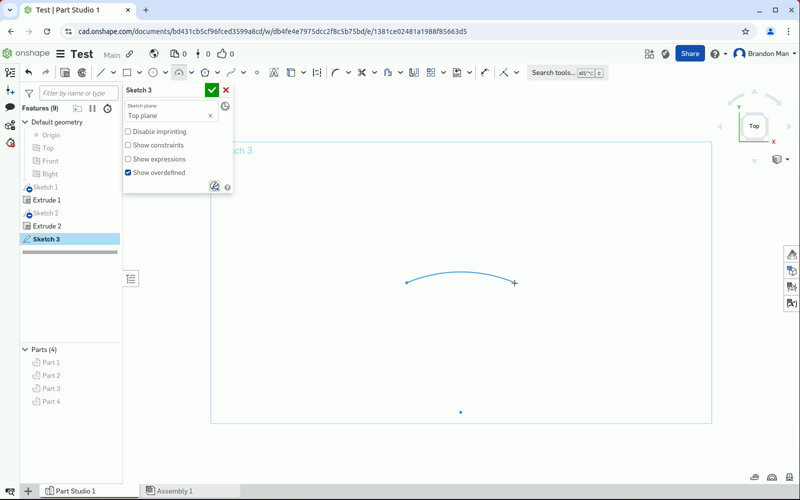
click(514, 282)
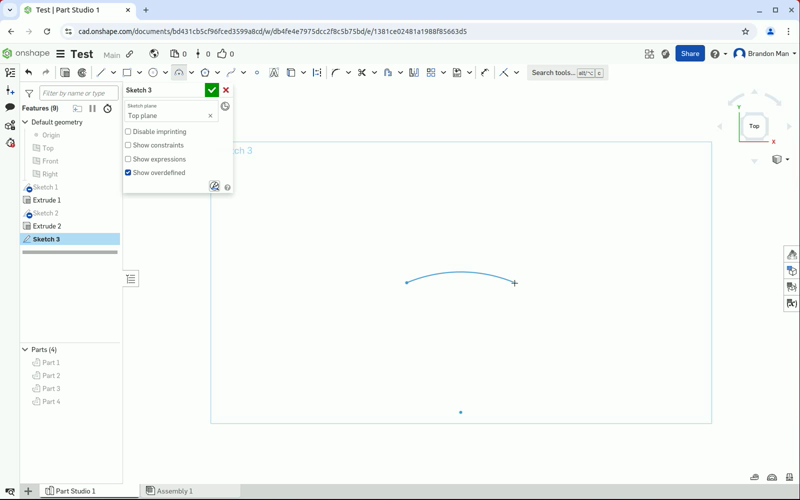
mouse_move(460, 264)
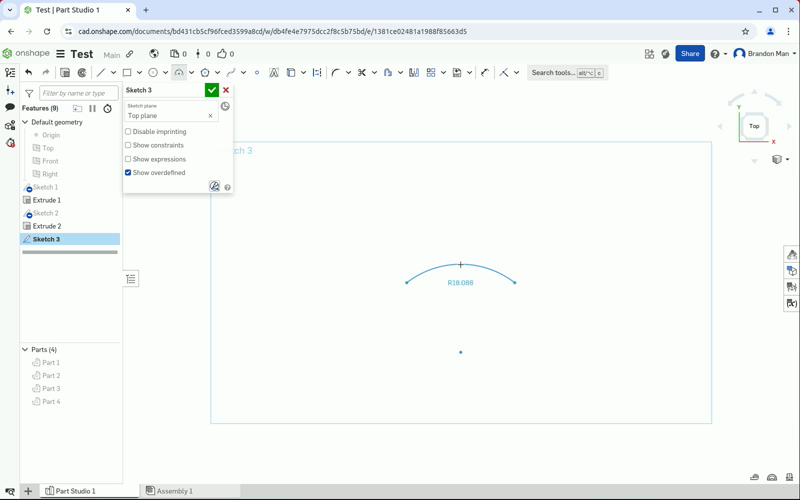
click(460, 264)
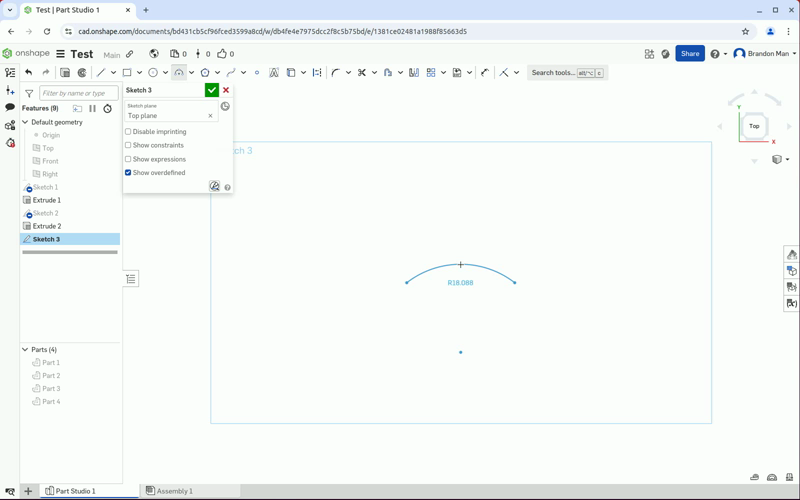
key_up(shift)
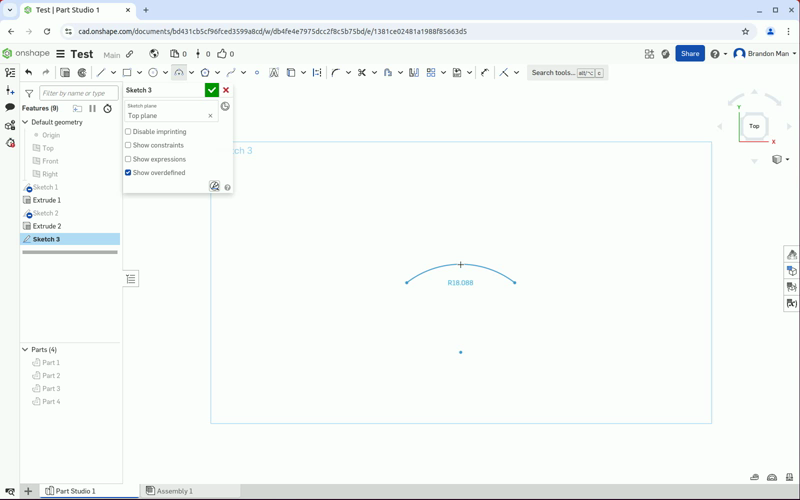
mouse_move(514, 282)
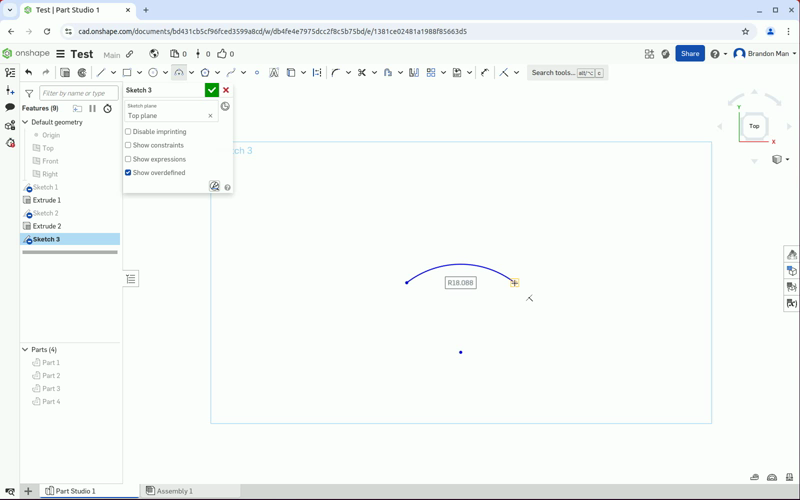
click(514, 282)
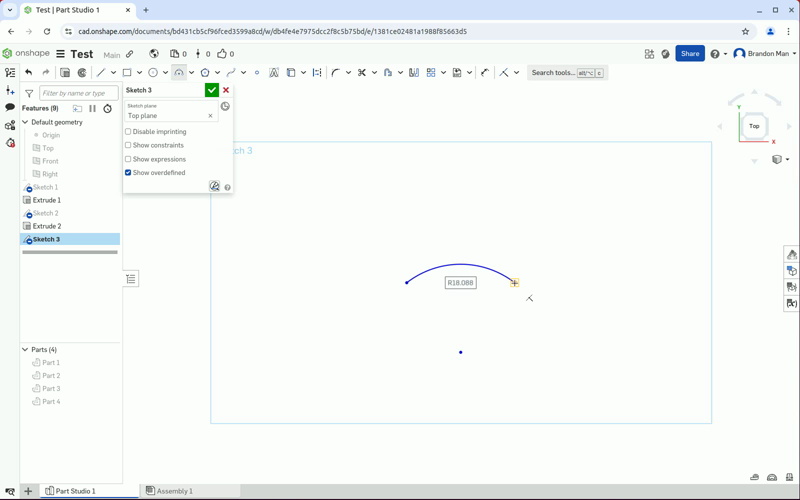
mouse_move(406, 282)
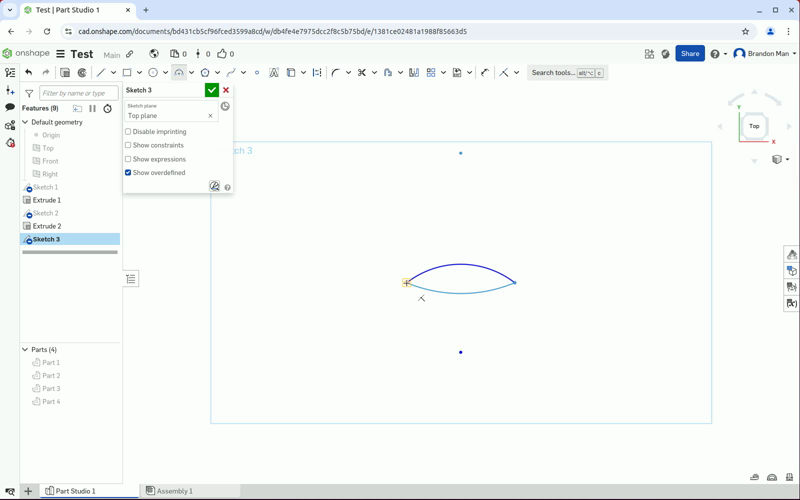
click(406, 282)
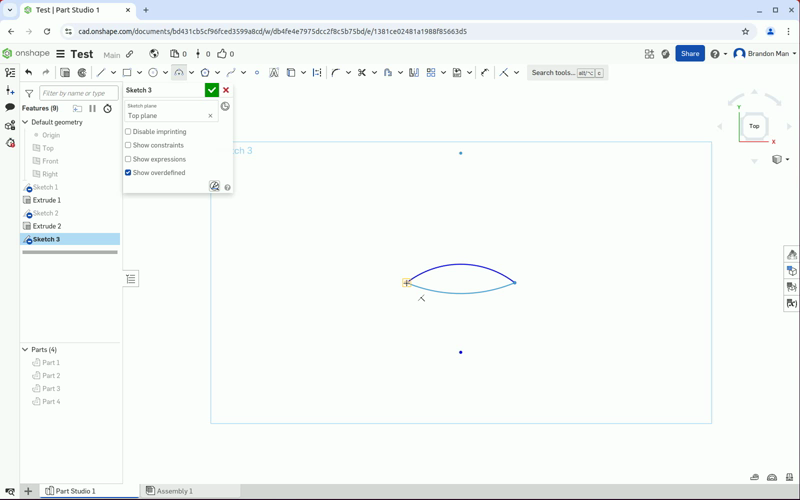
key_down(shift)
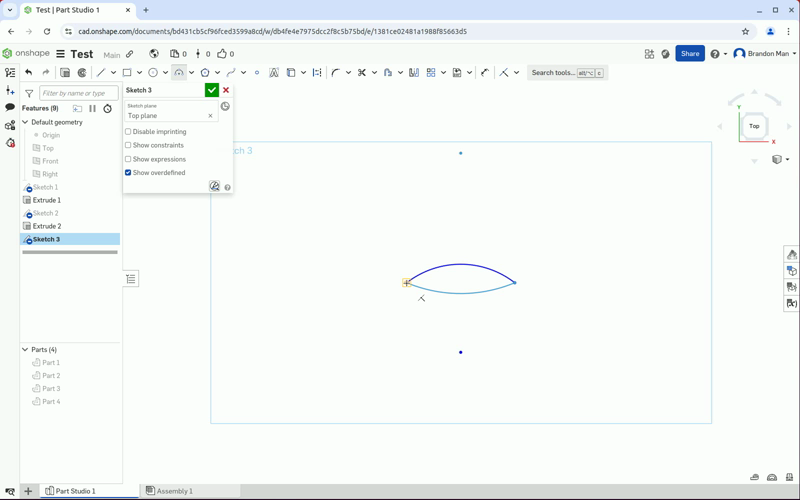
mouse_move(460, 228)
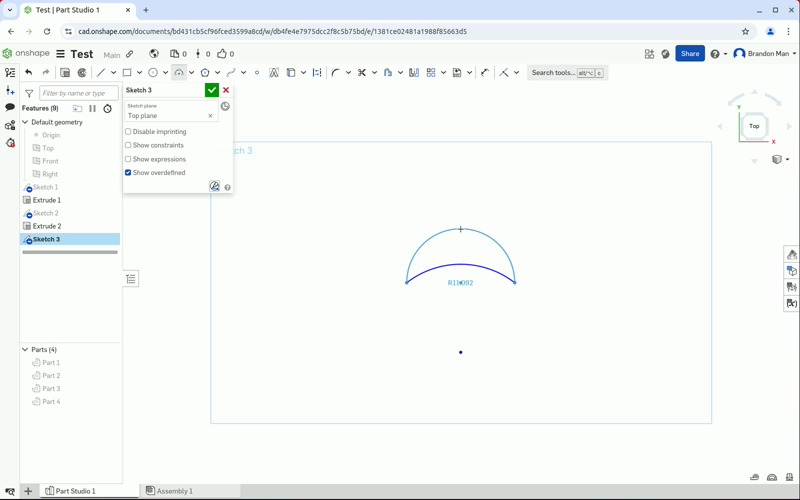
click(460, 228)
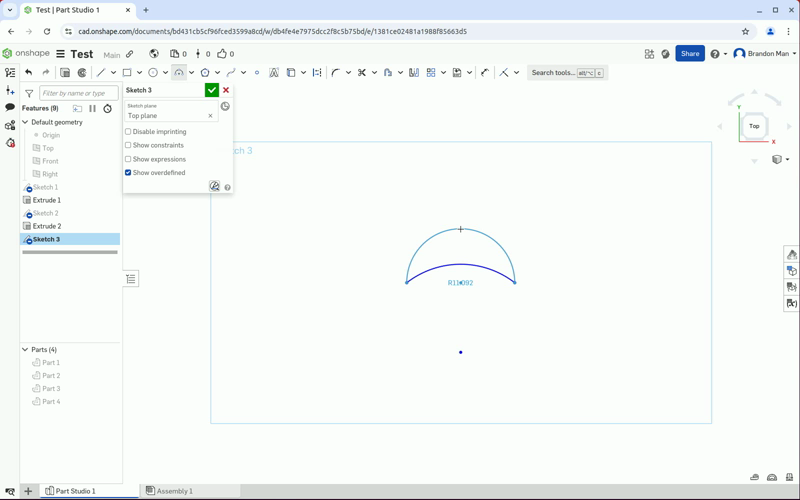
key_up(shift)
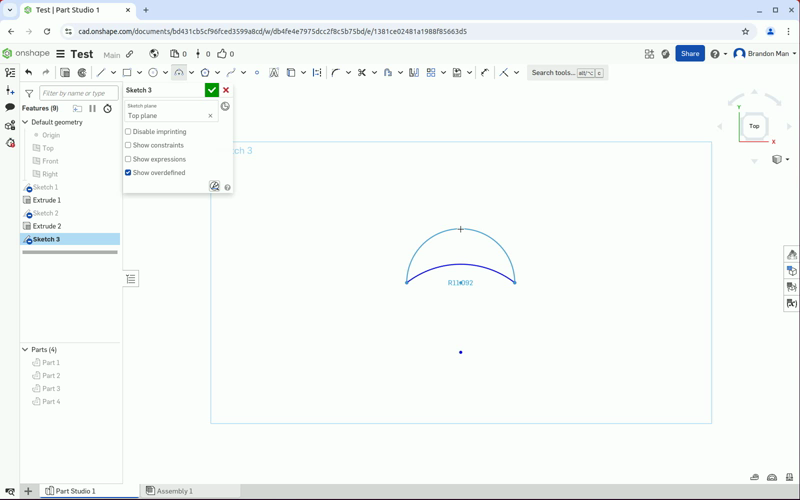
key(esc)
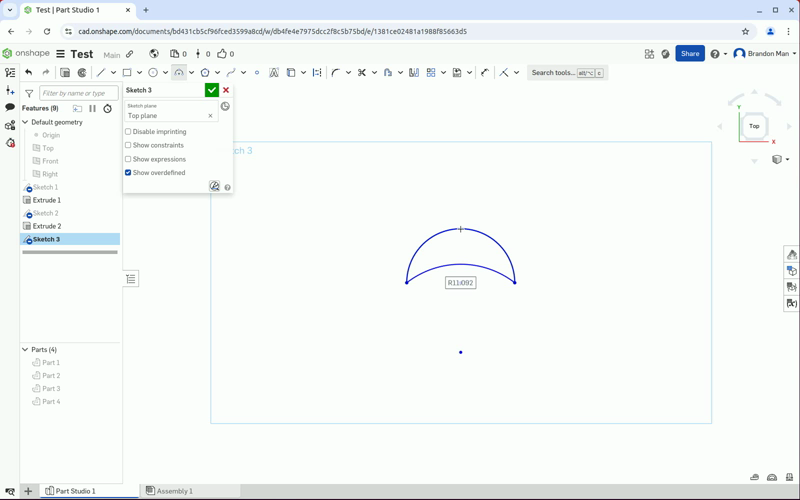
mouse_move(479, 242)
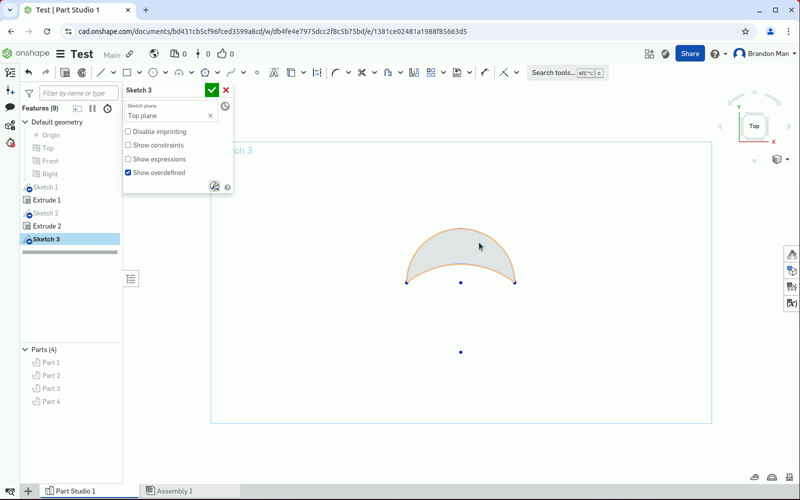
click(479, 242)
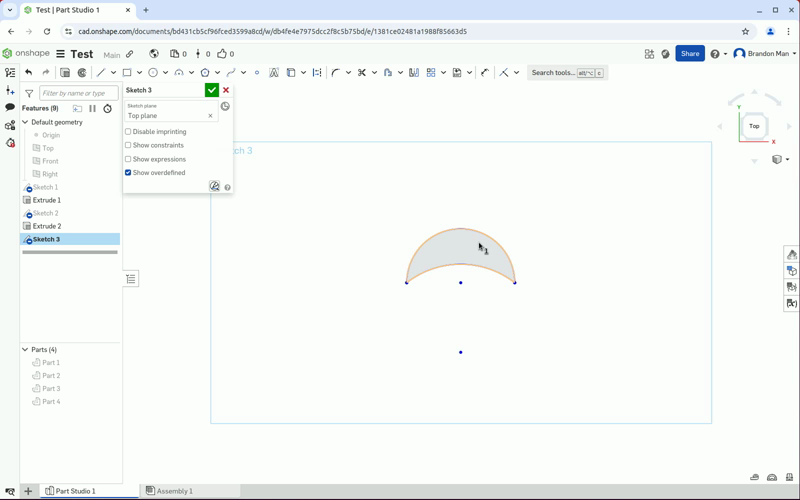
mouse_move(73, 352)
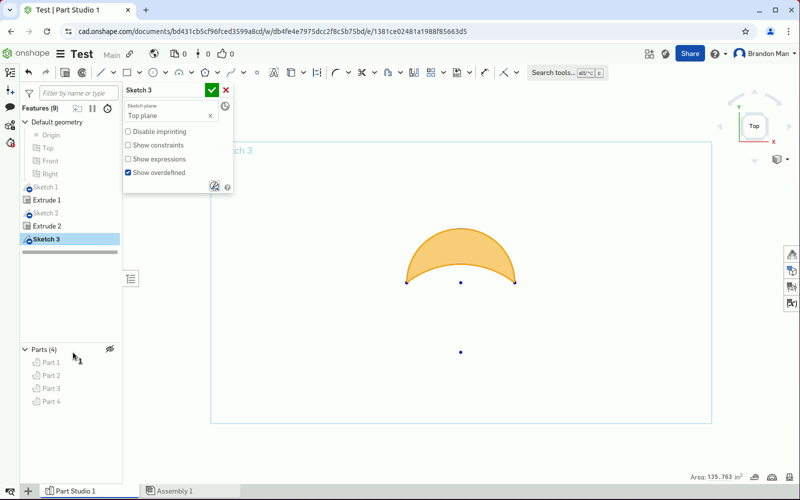
key(shift+y)
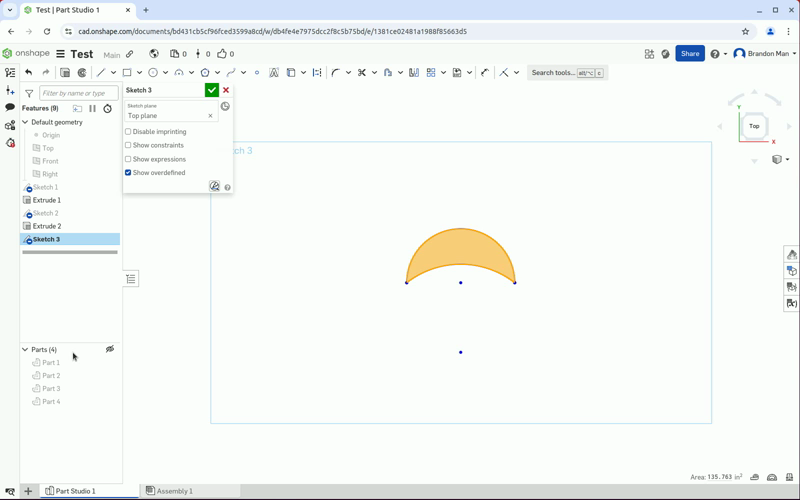
key(shift+e)
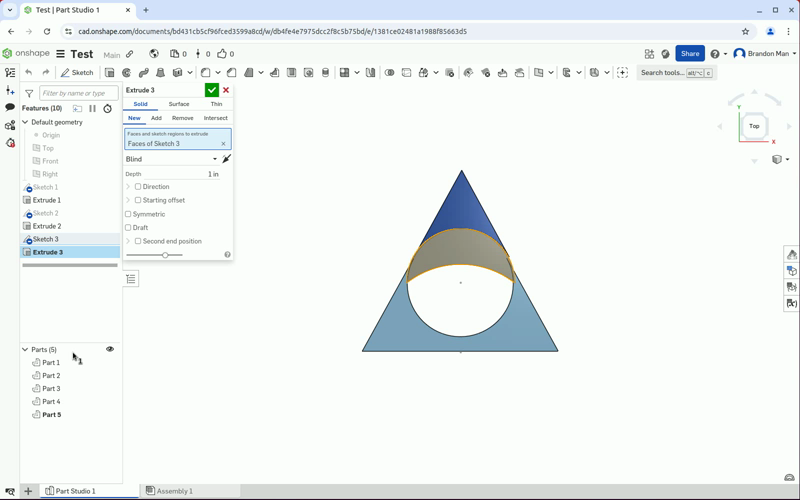
mouse_move(143, 106)
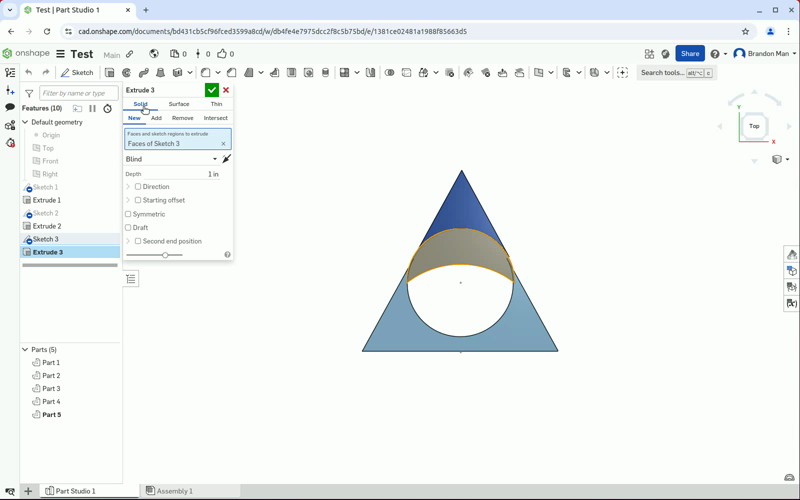
click(143, 106)
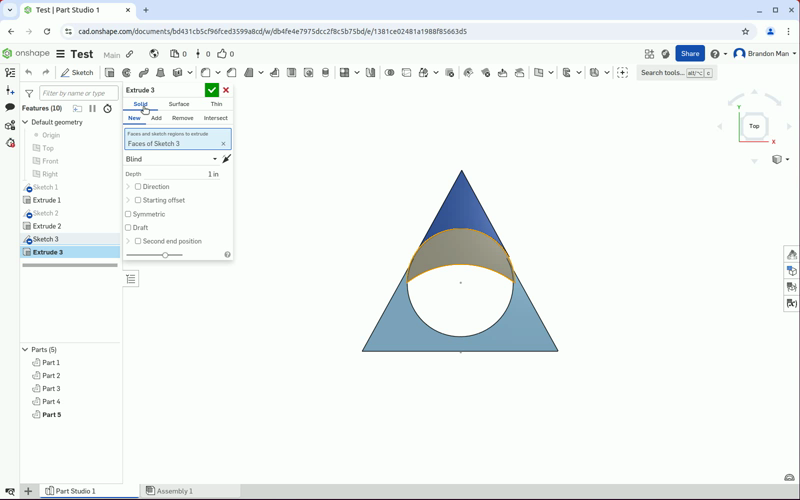
mouse_move(137, 120)
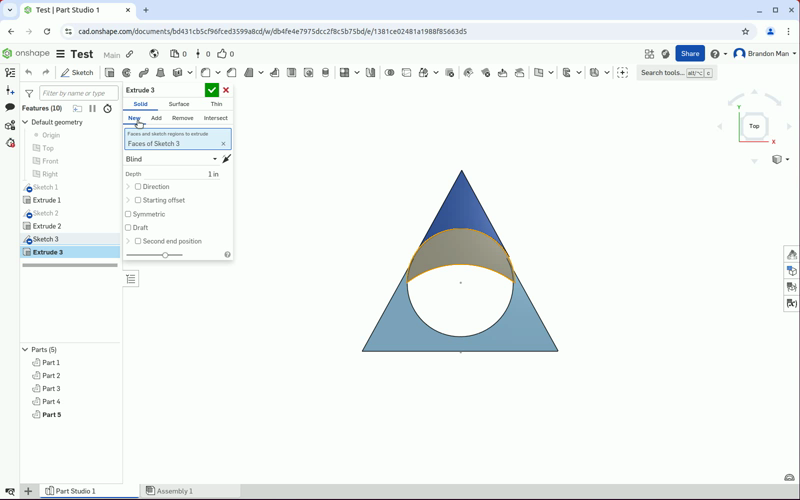
click(137, 120)
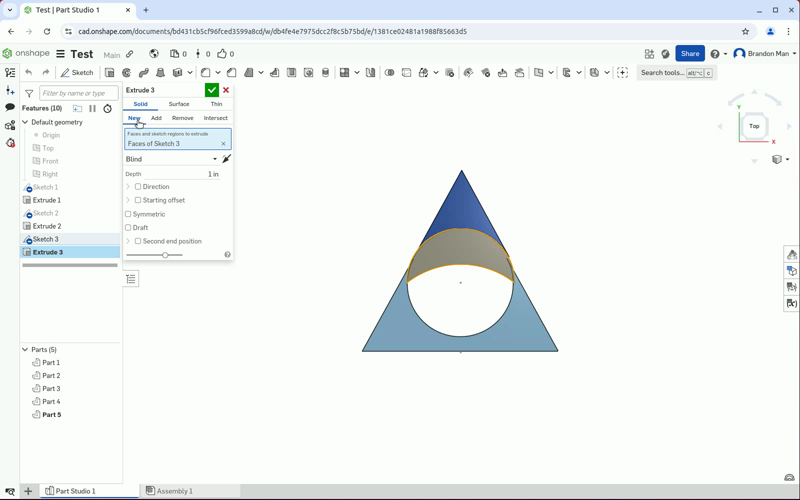
key(tab, 4)
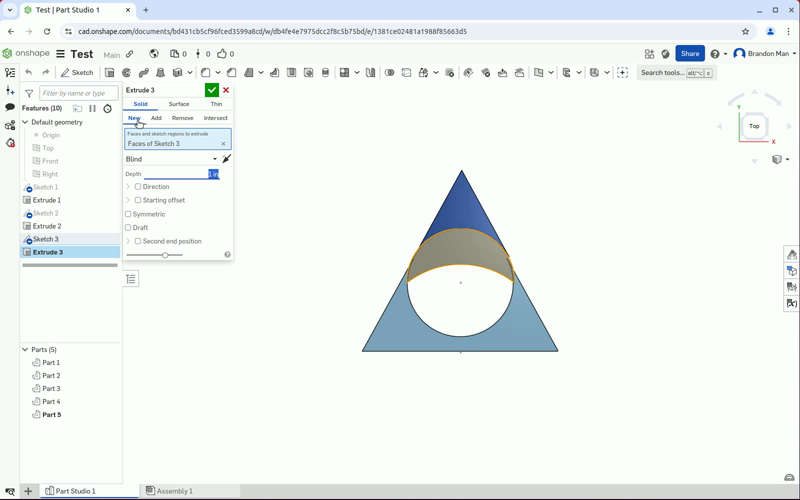
text(4.333)
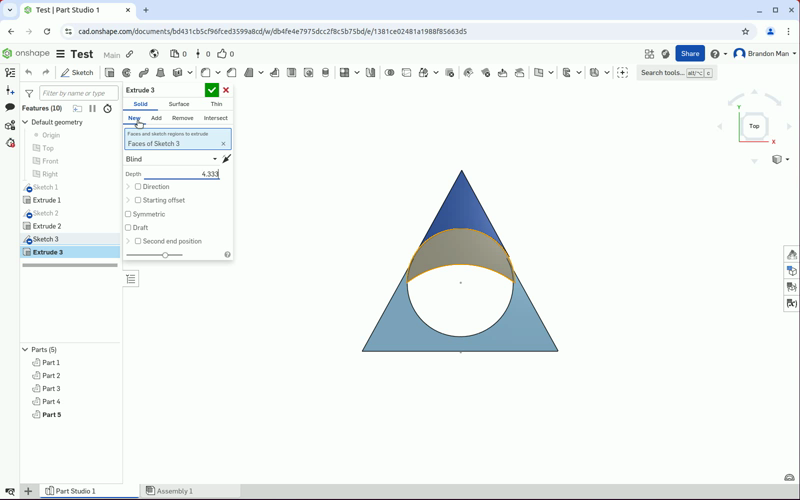
key(enter)
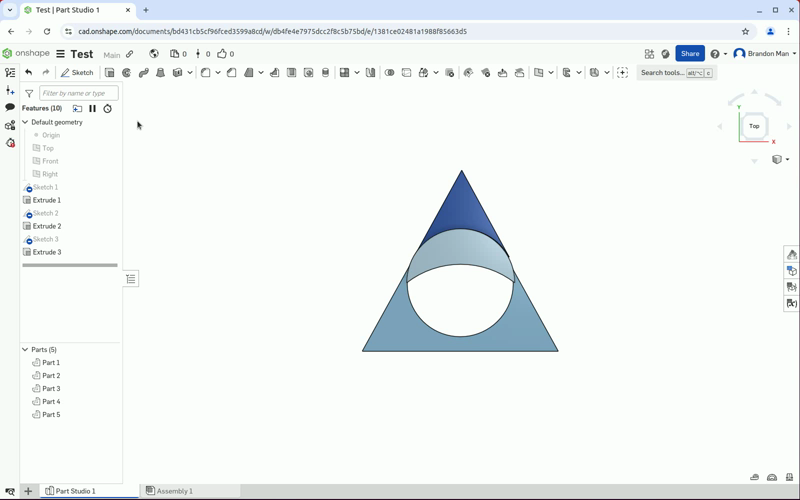
key(shift+h)
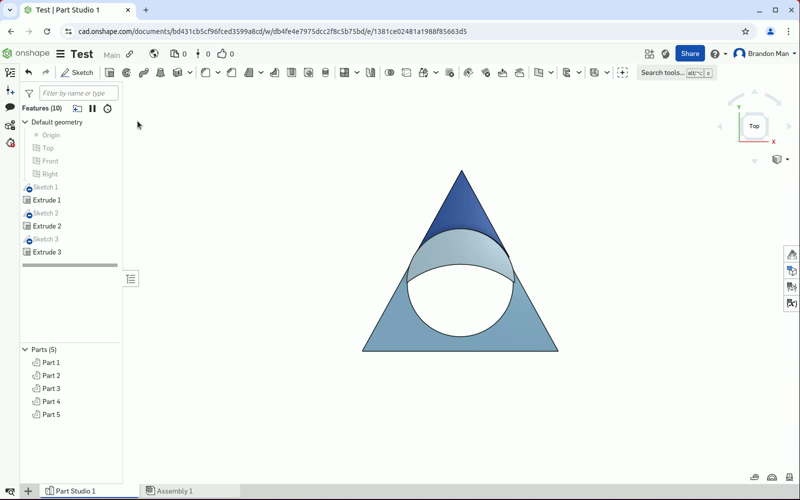
key(shift+h)
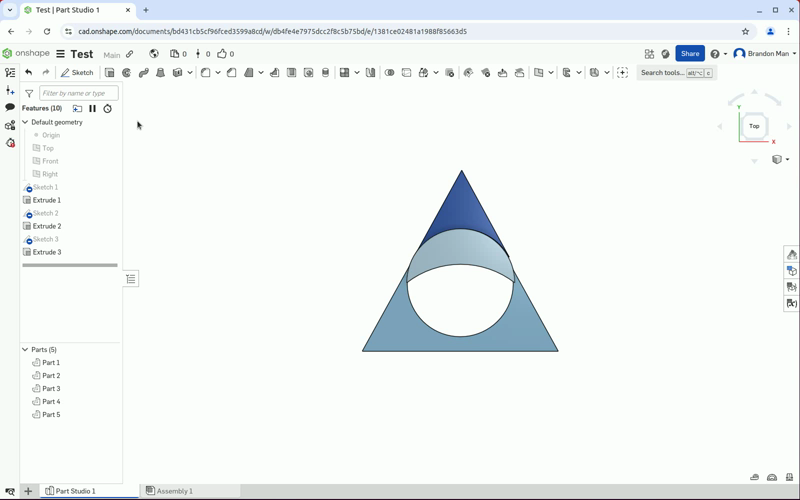
mouse_move(73, 189)
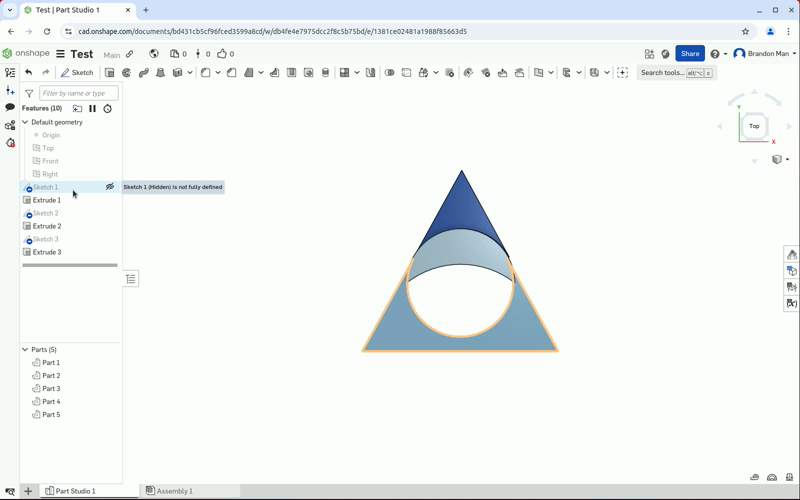
click(73, 189)
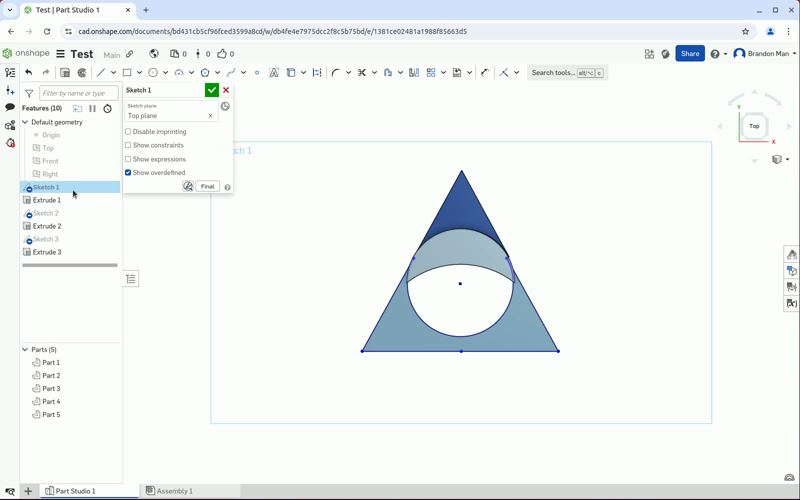
mouse_move(229, 92)
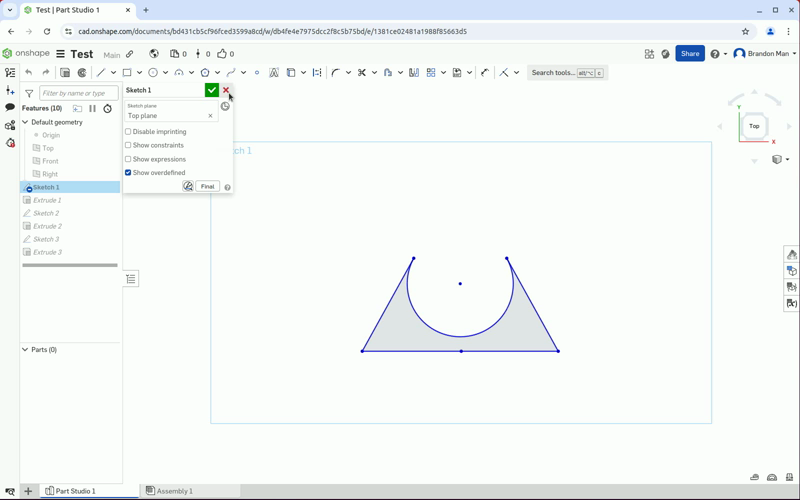
click(229, 92)
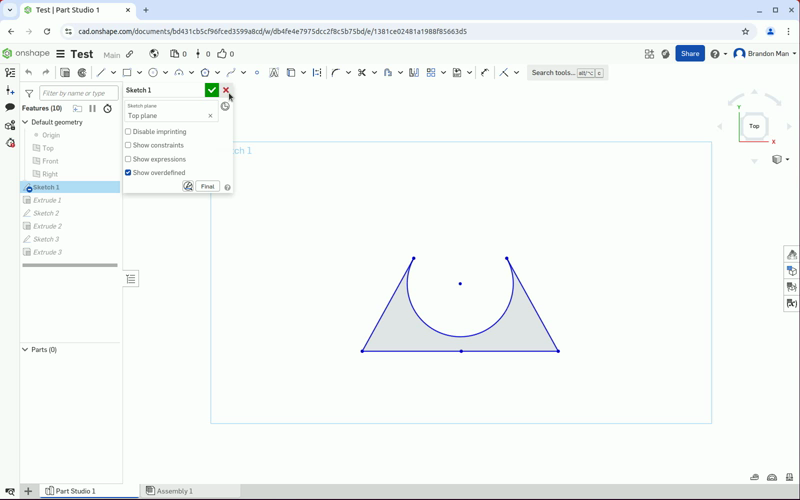
key(shift+s)
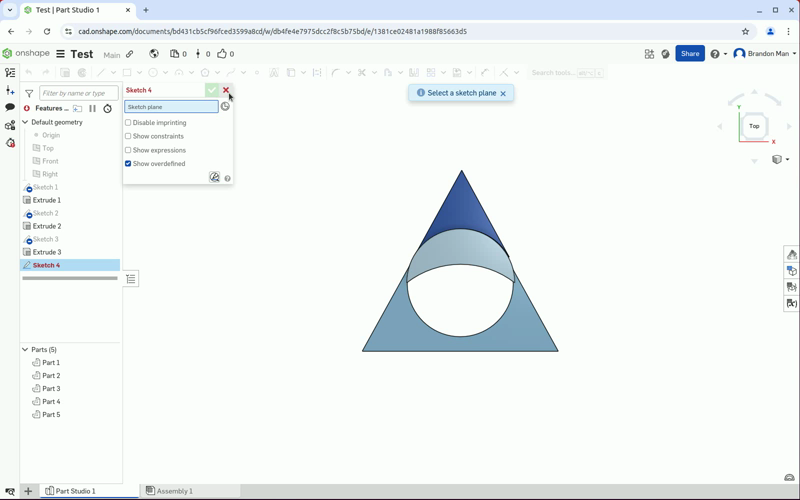
mouse_move(73, 150)
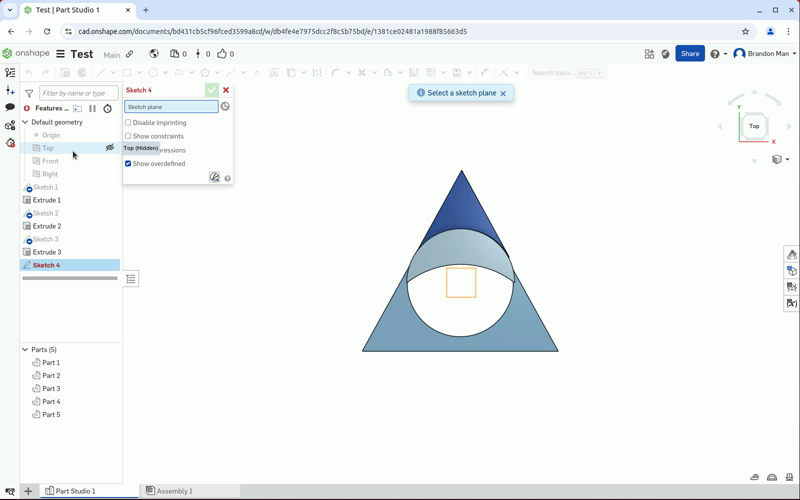
click(73, 150)
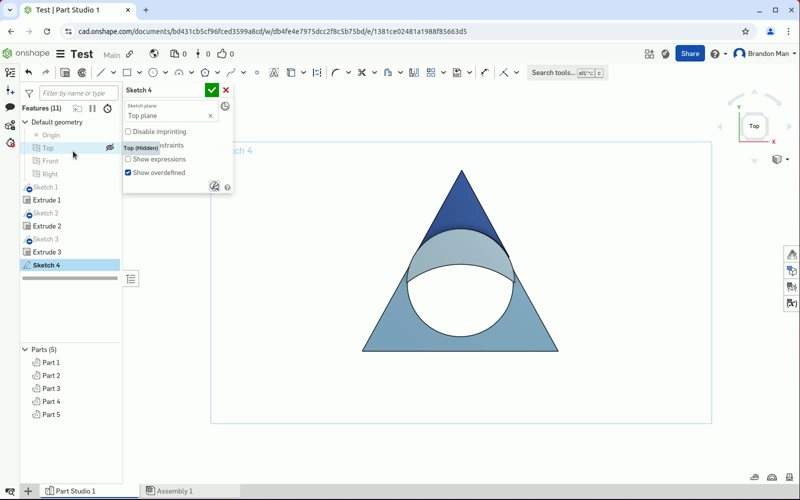
mouse_move(73, 352)
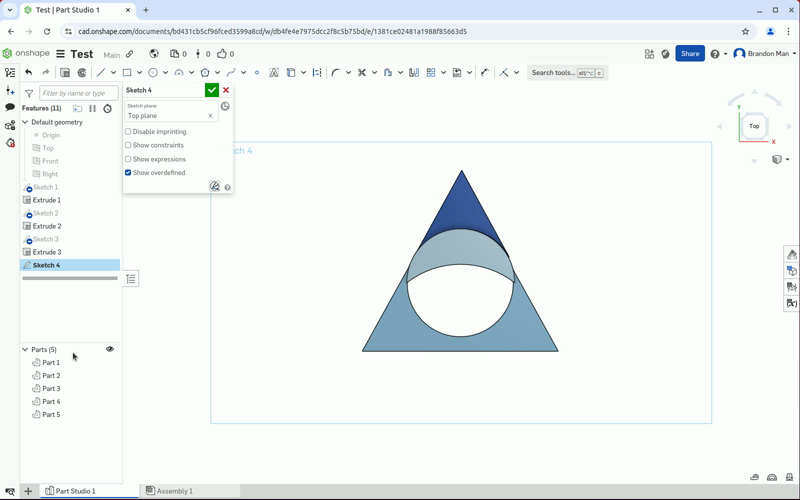
key(y)
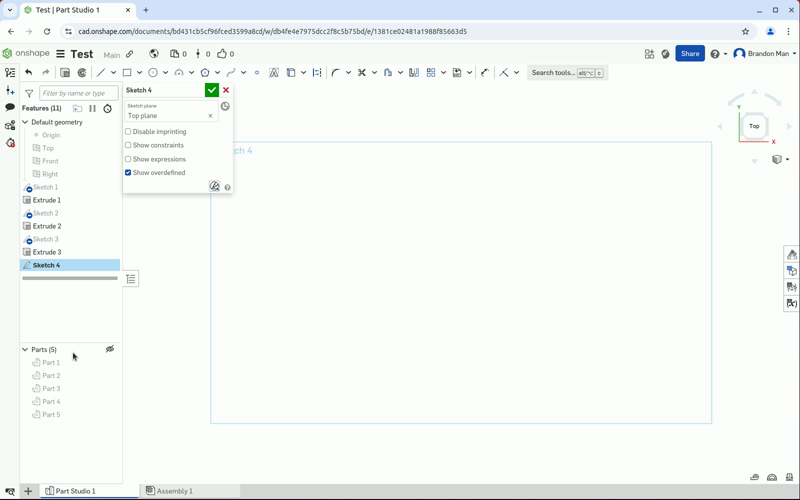
key(a)
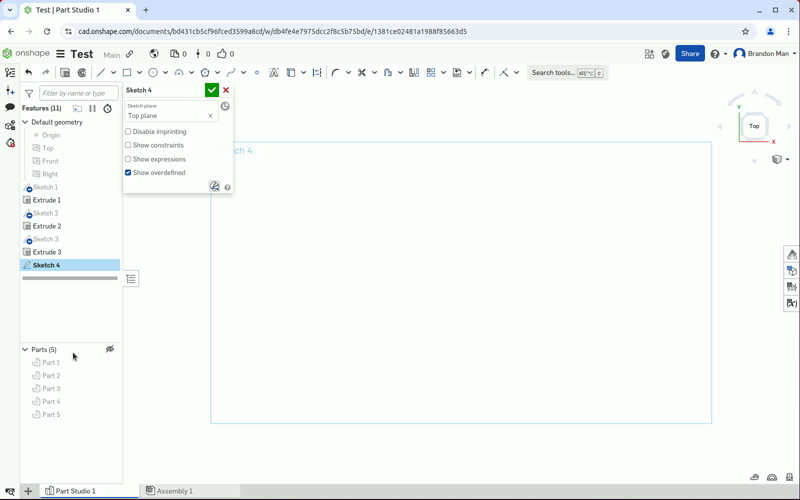
key_down(shift)
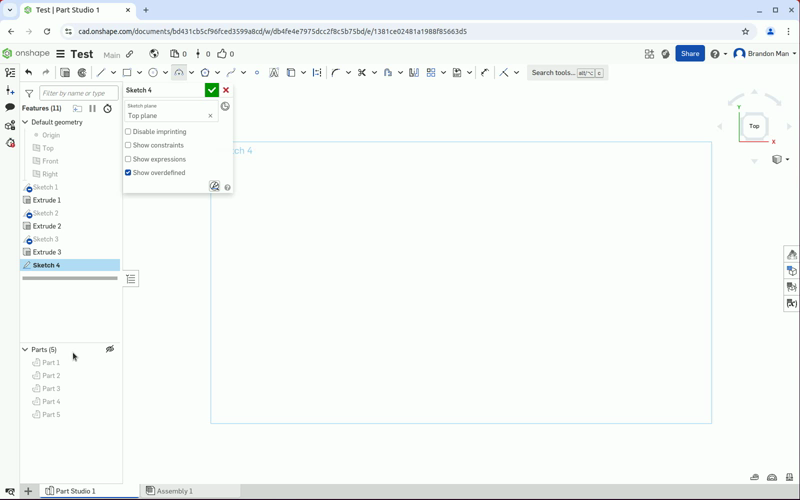
mouse_move(406, 282)
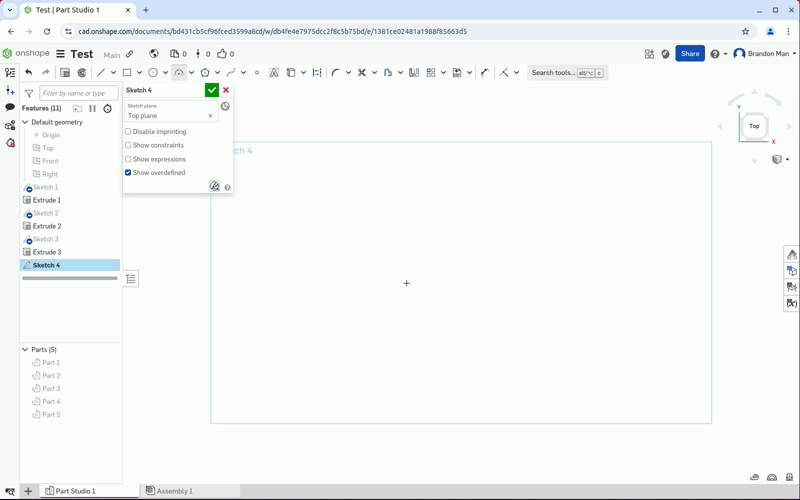
click(406, 282)
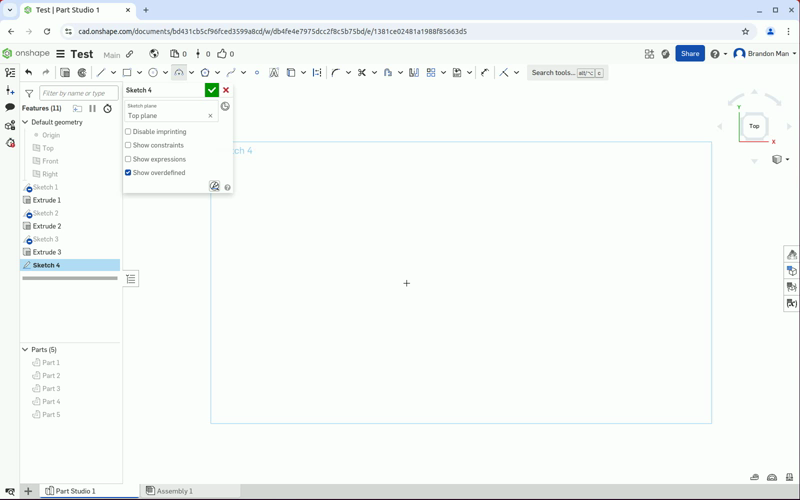
key_up(shift)
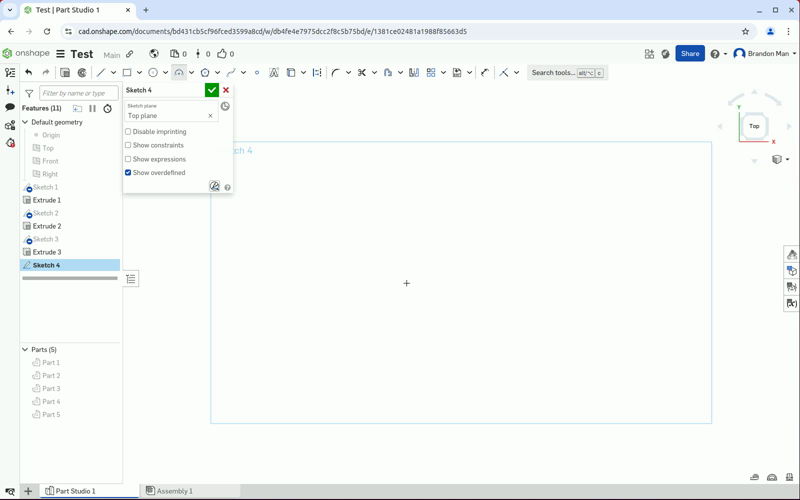
key_down(shift)
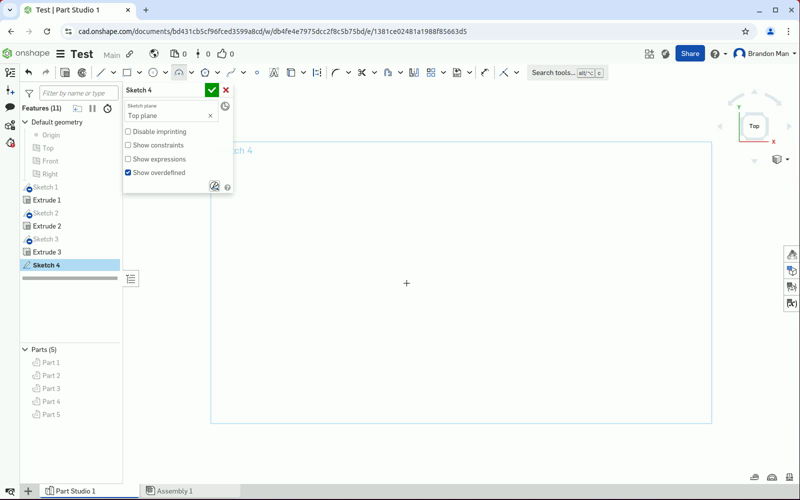
mouse_move(514, 282)
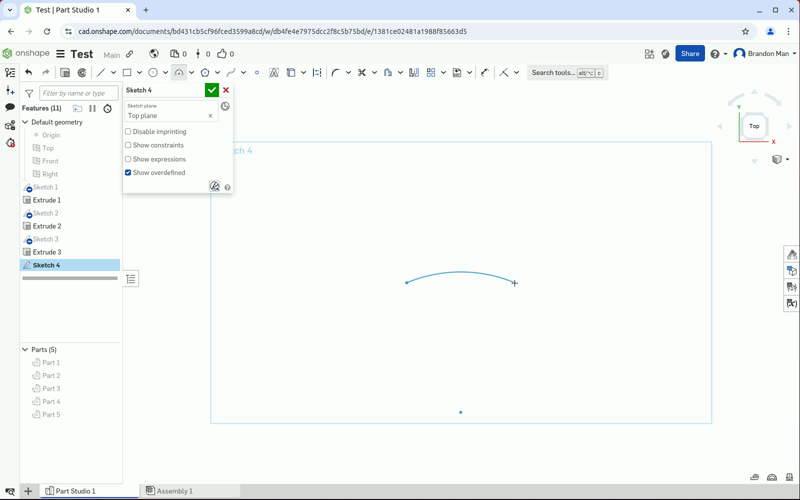
click(514, 282)
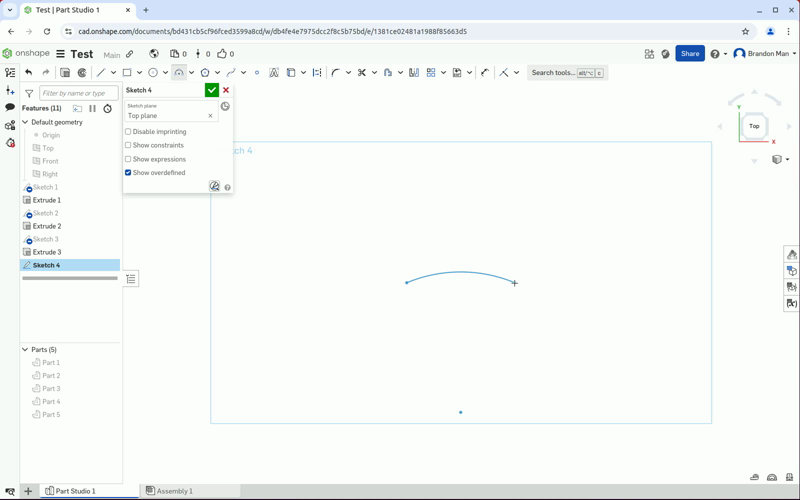
mouse_move(460, 336)
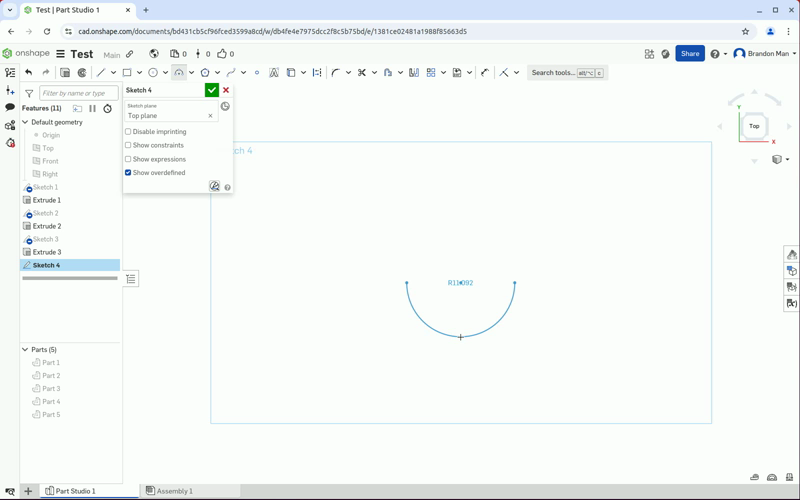
click(460, 336)
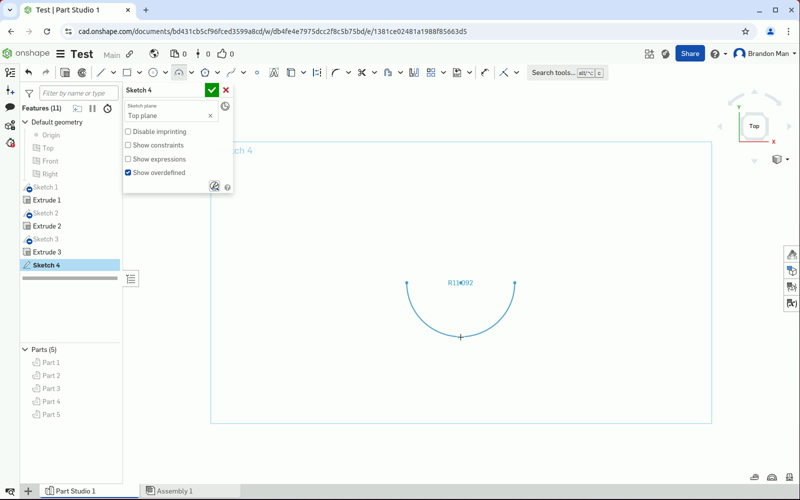
key_up(shift)
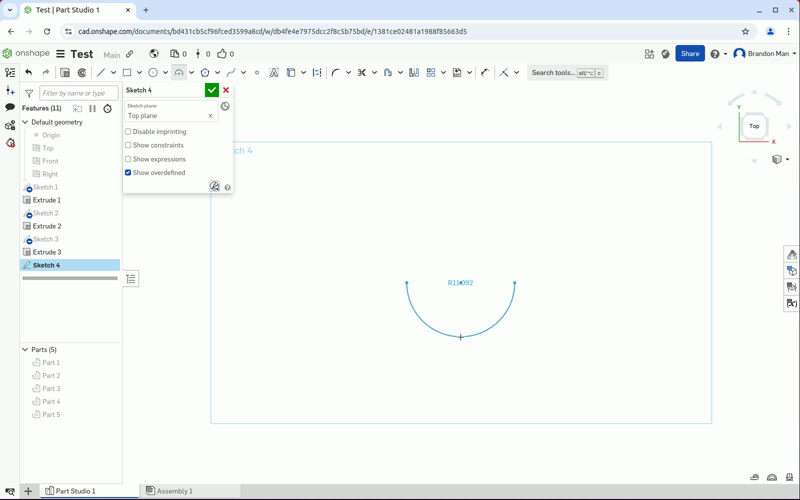
mouse_move(514, 282)
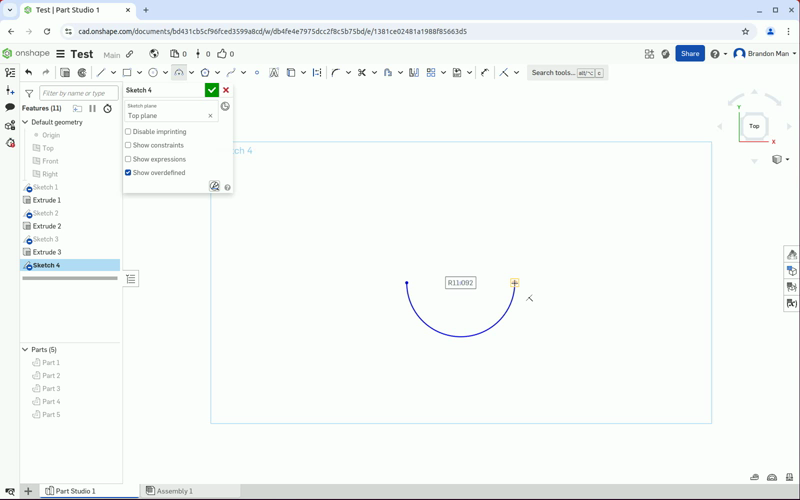
click(514, 282)
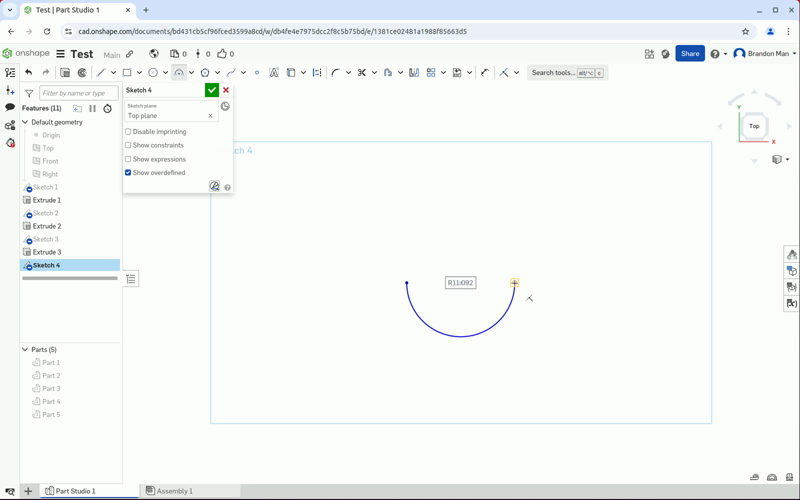
mouse_move(406, 282)
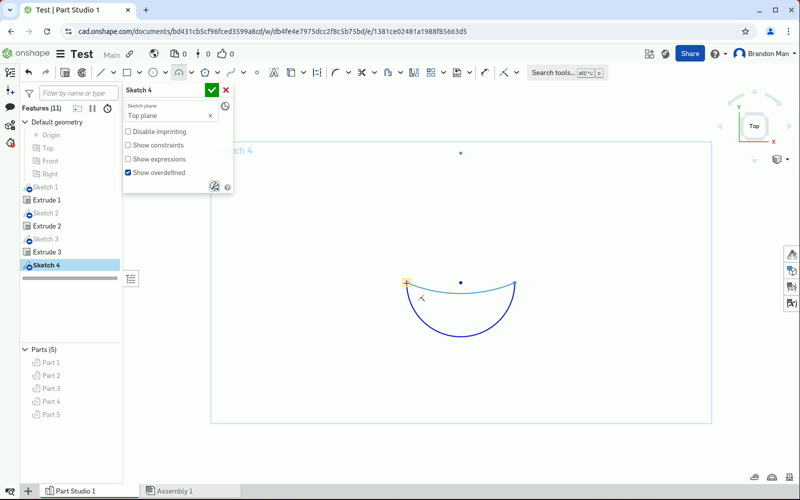
click(406, 282)
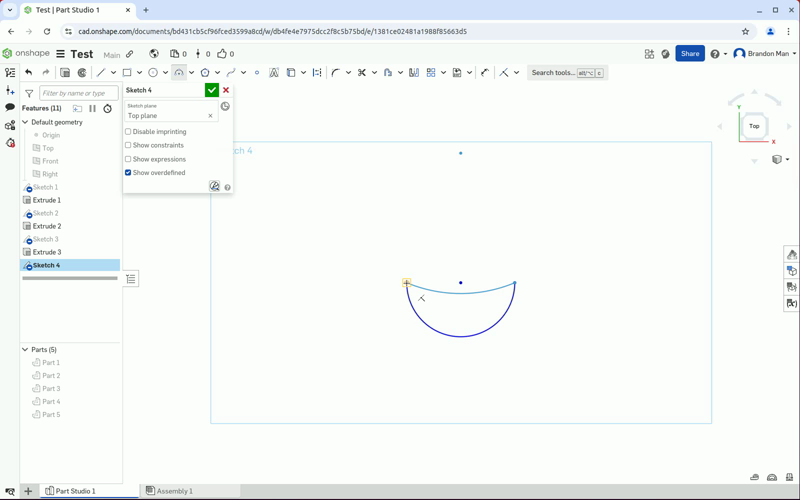
key_down(shift)
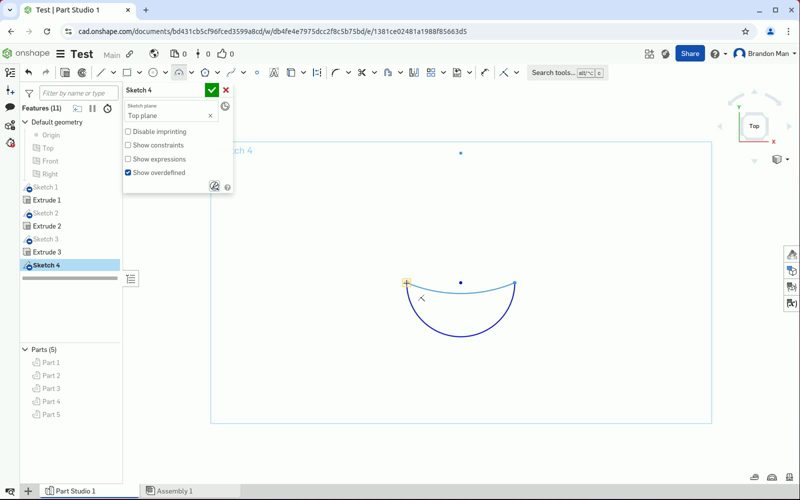
mouse_move(460, 301)
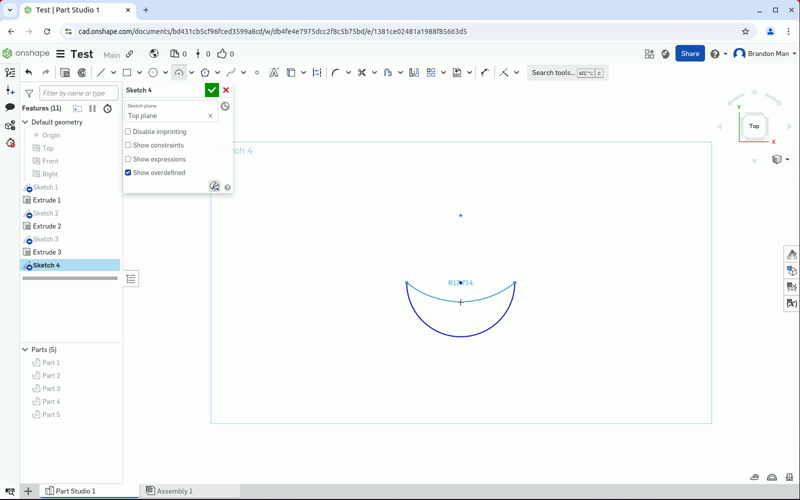
click(460, 301)
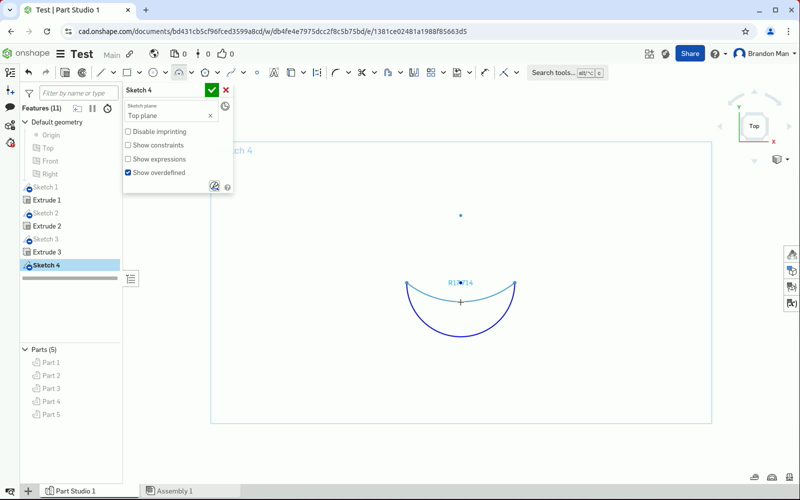
key_up(shift)
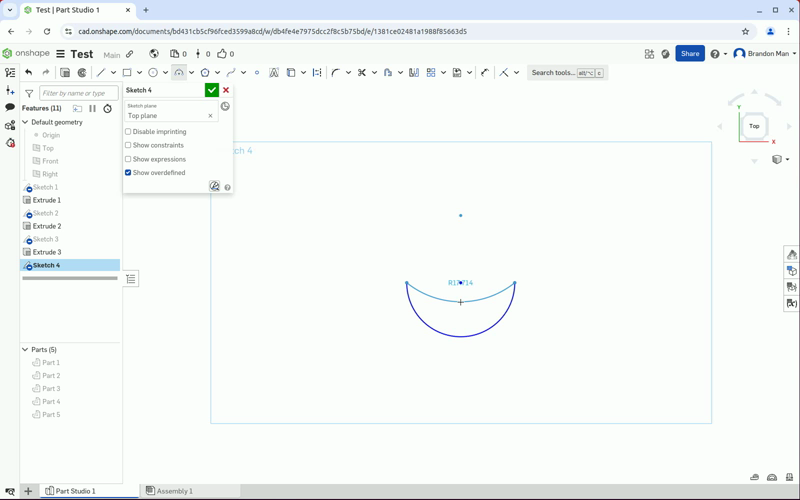
key(esc)
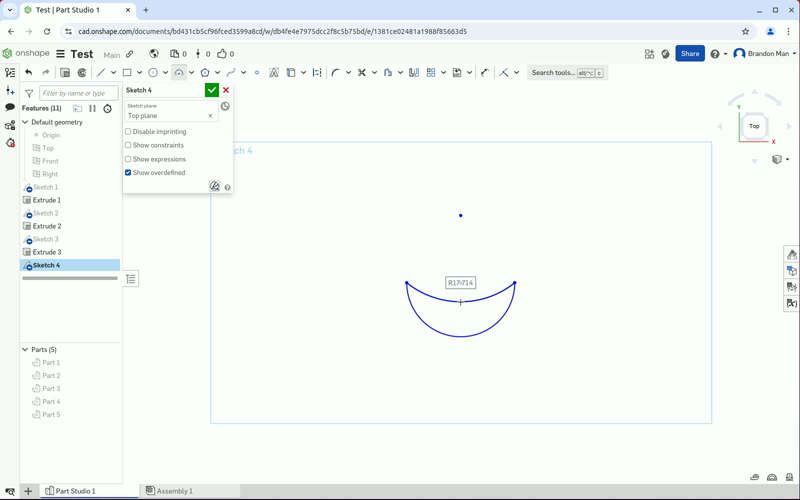
mouse_move(475, 320)
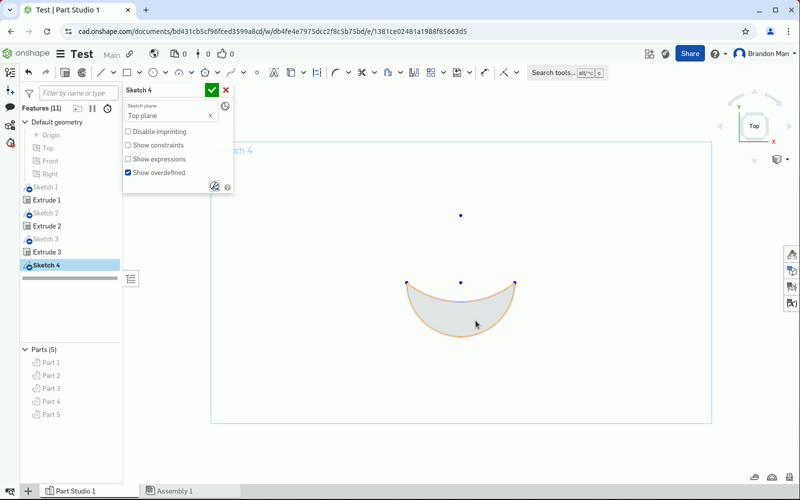
click(475, 320)
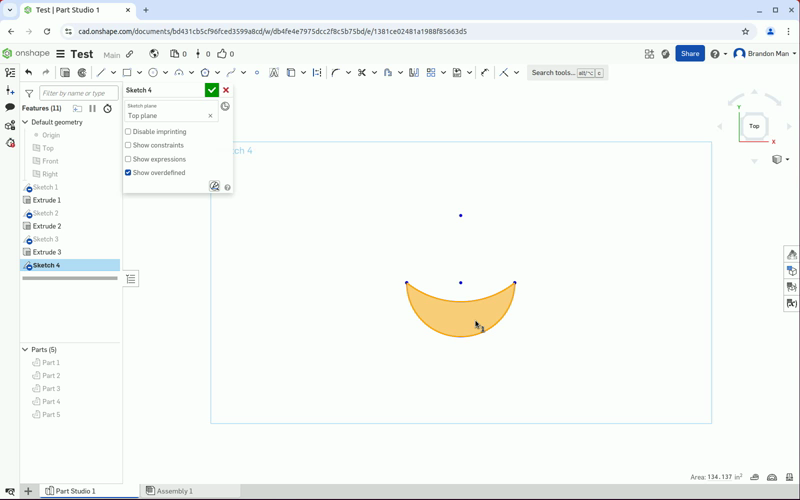
mouse_move(73, 352)
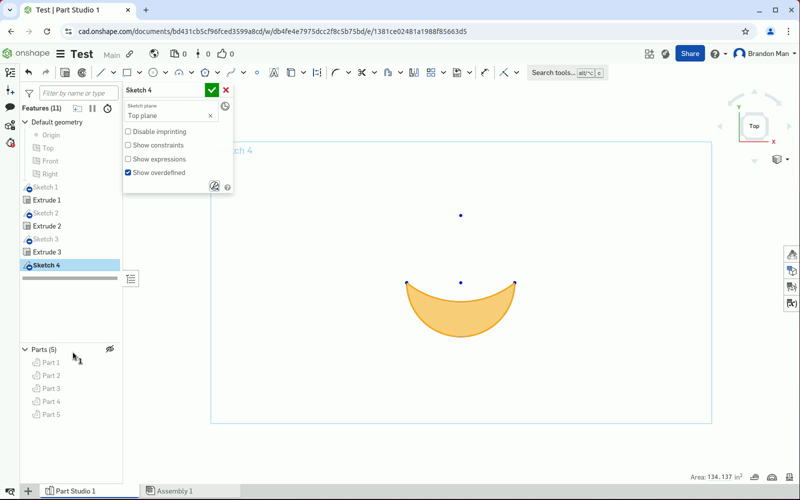
key(shift+y)
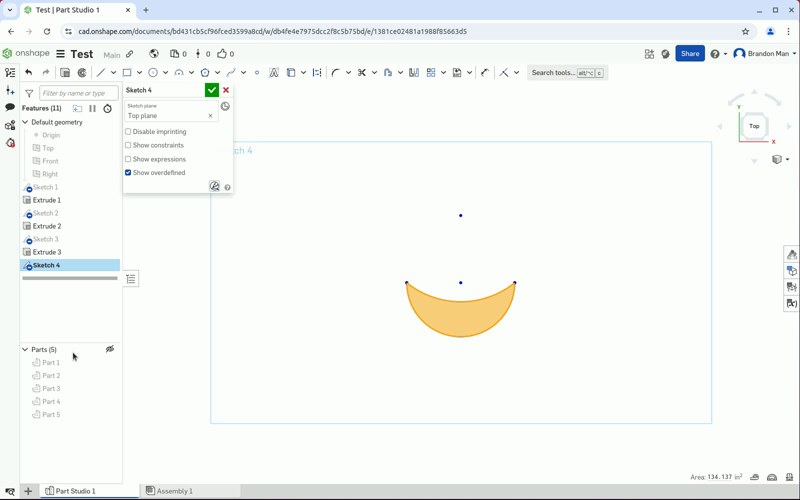
key(shift+e)
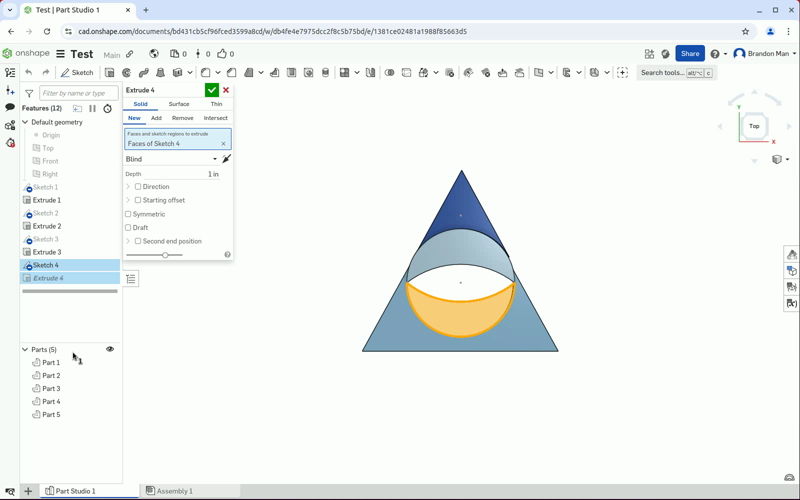
mouse_move(143, 106)
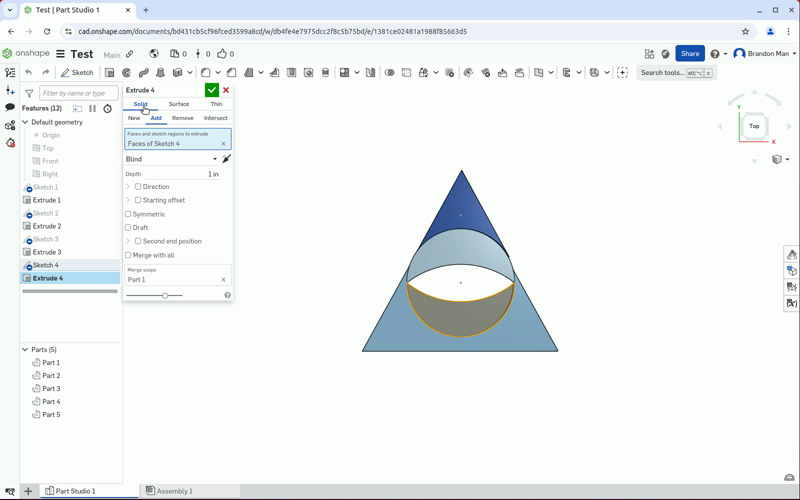
click(143, 106)
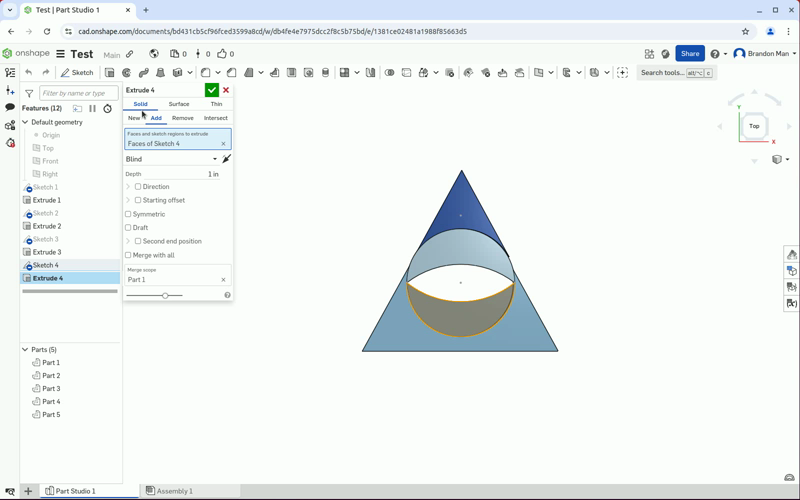
mouse_move(137, 120)
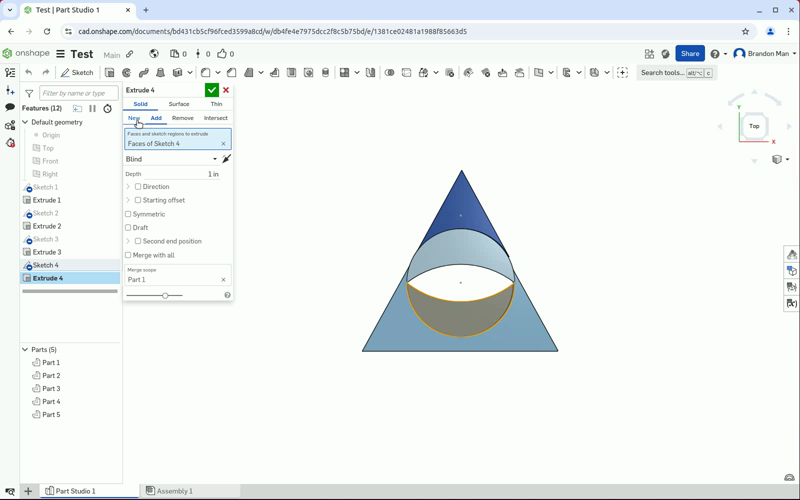
click(137, 120)
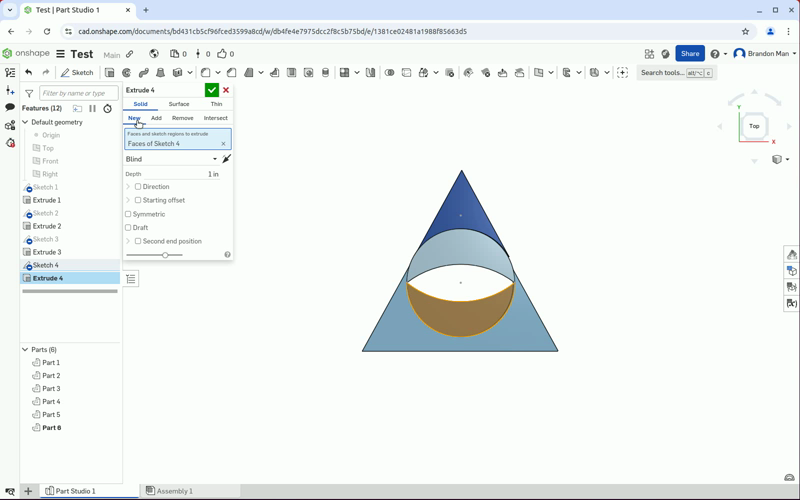
key(tab, 4)
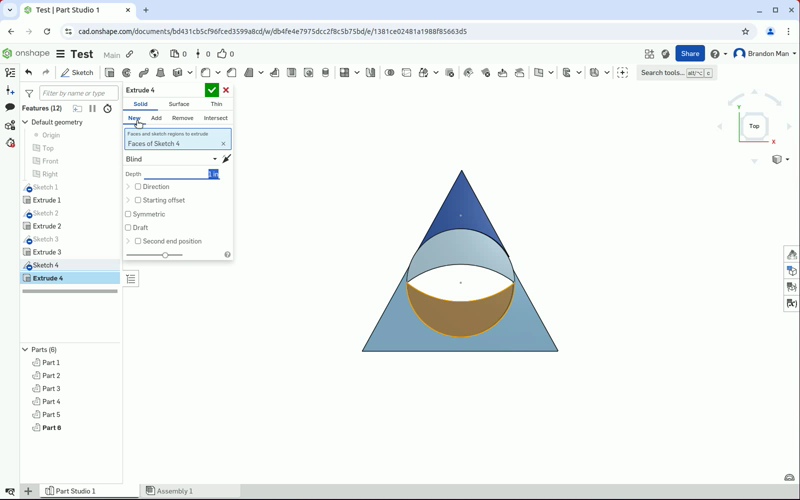
text(4.333)
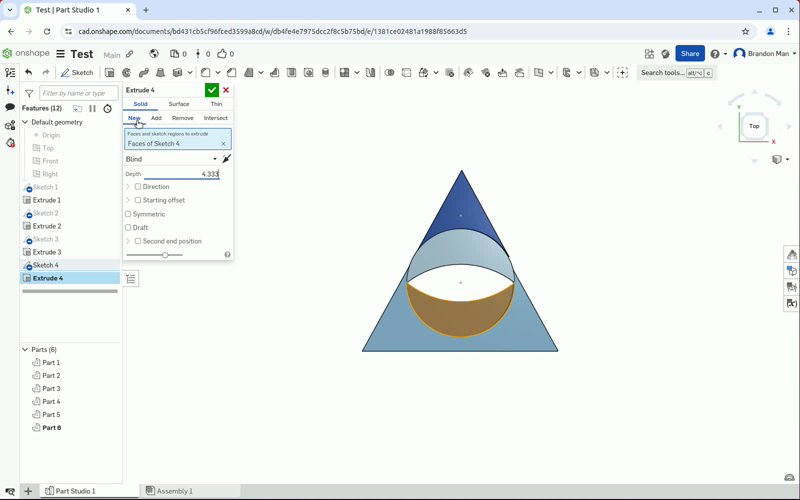
key(enter)
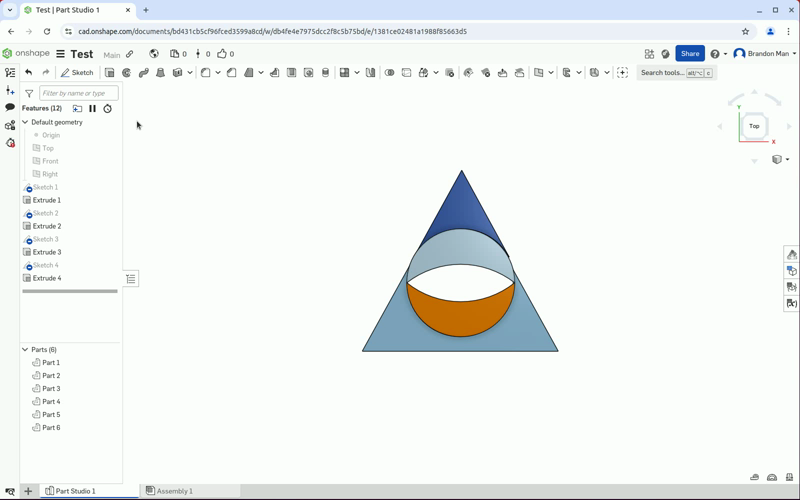
key(shift+h)
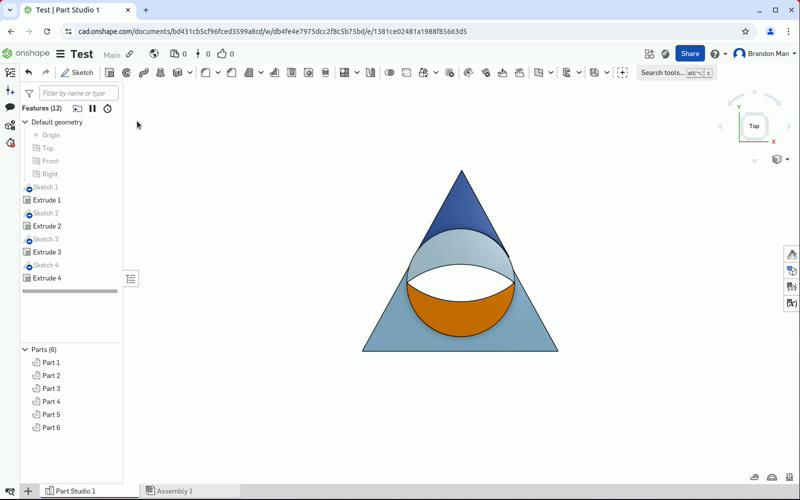
key(shift+h)
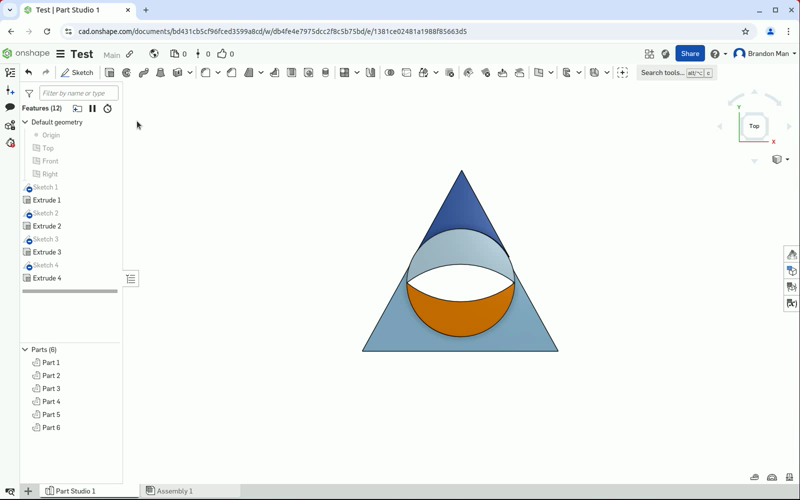
mouse_move(73, 189)
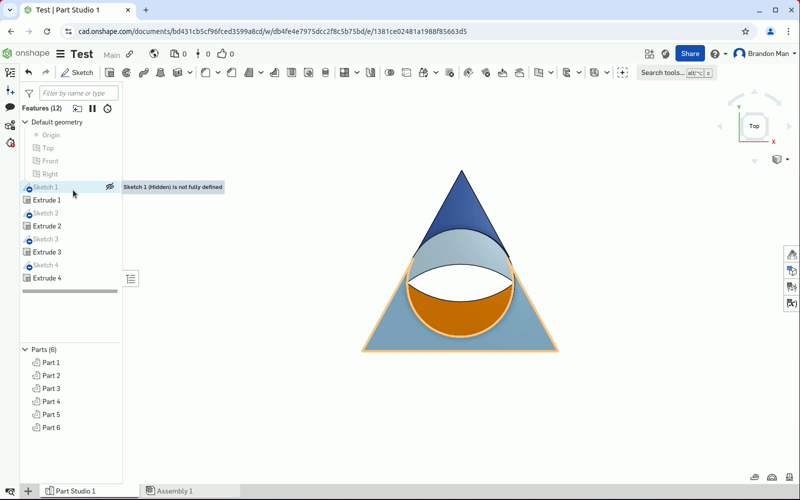
click(73, 189)
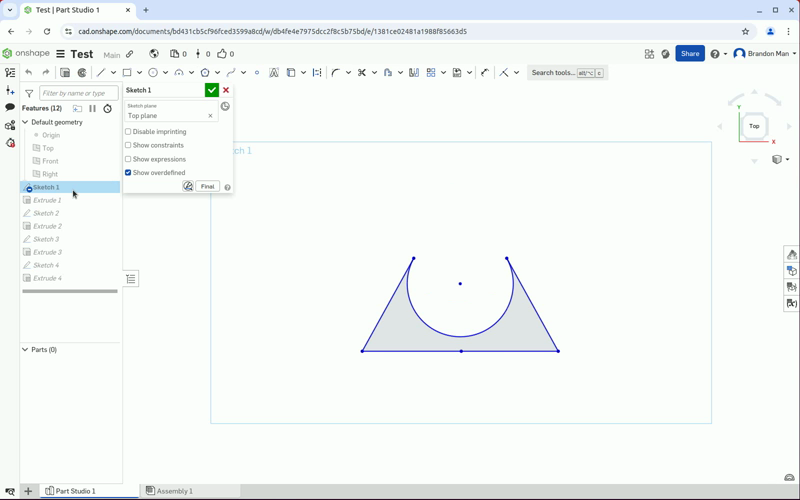
mouse_move(229, 92)
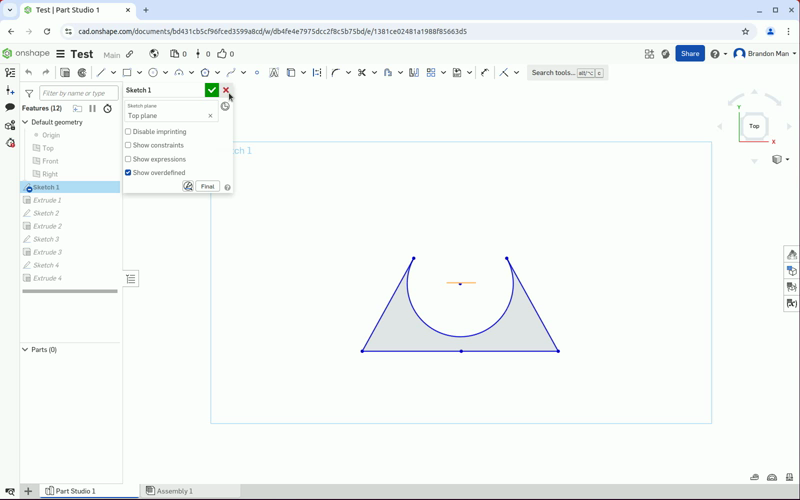
click(229, 92)
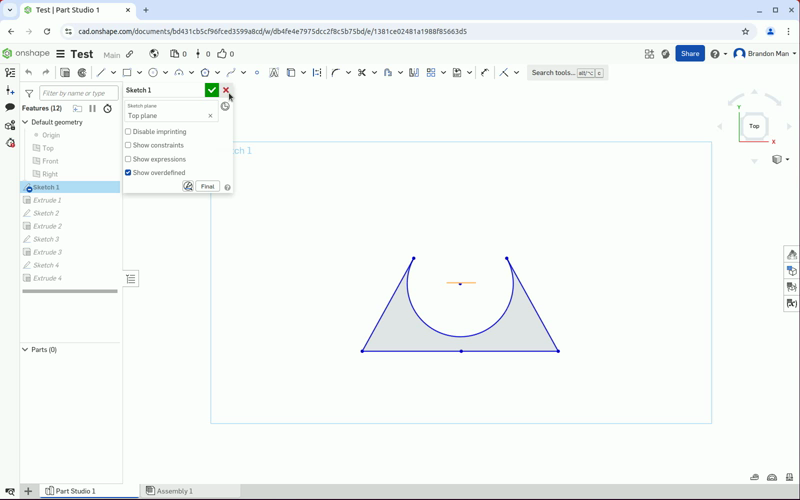
key(shift+s)
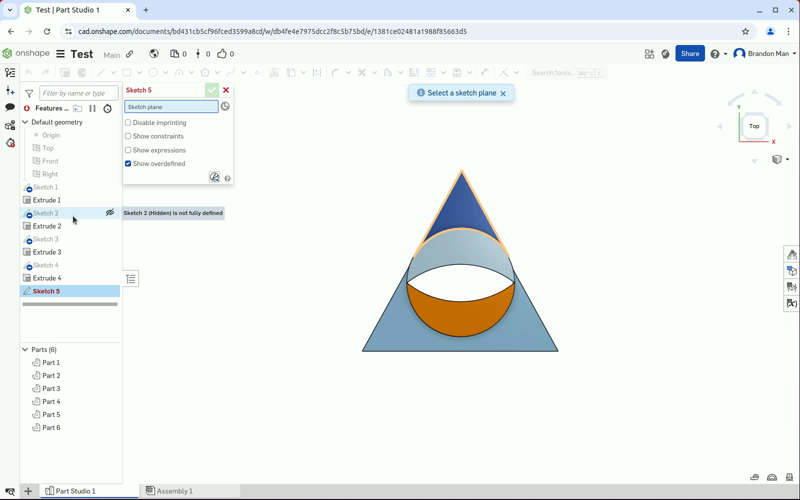
scroll(3)
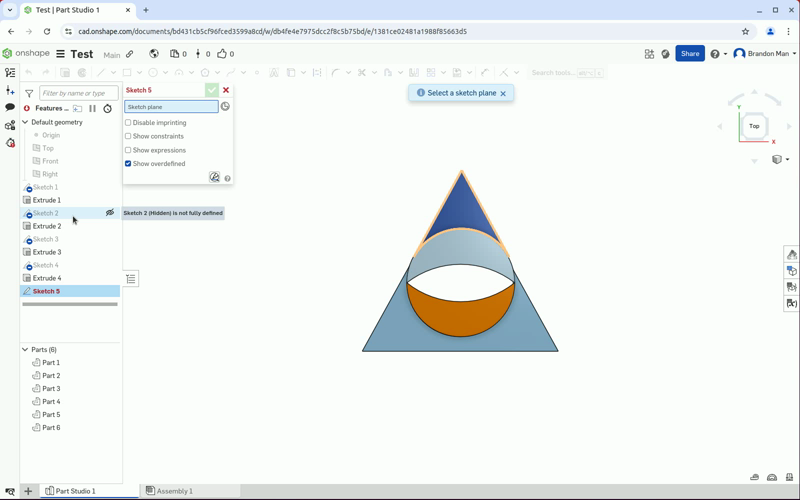
mouse_move(73, 150)
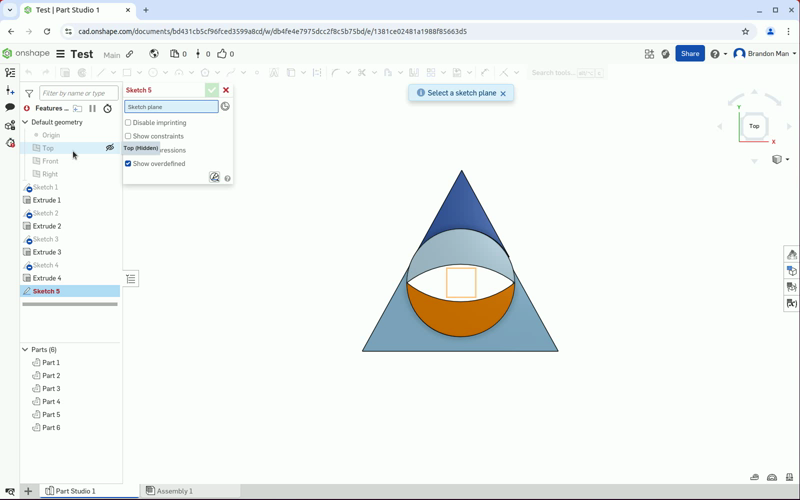
click(73, 150)
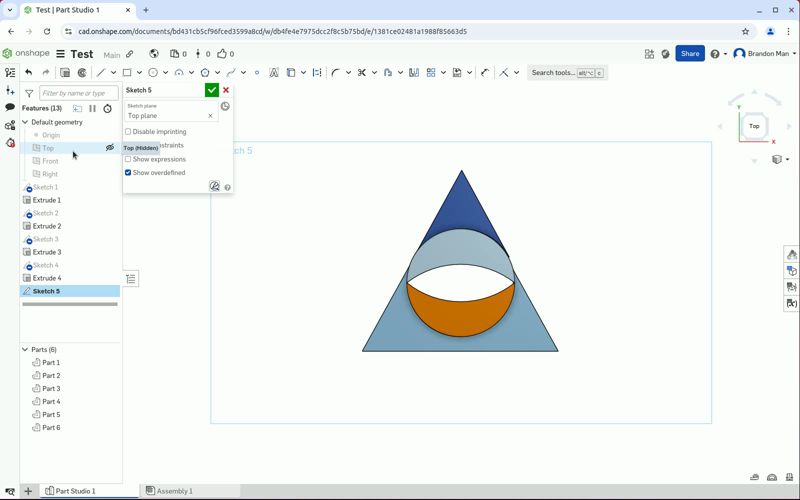
mouse_move(73, 352)
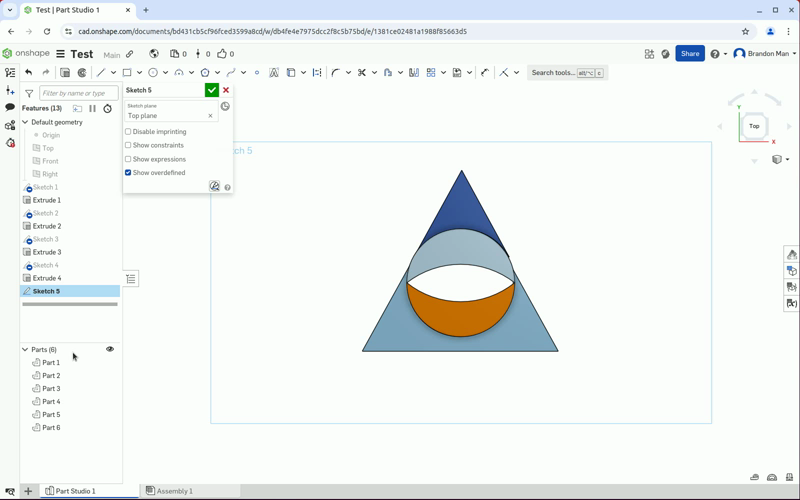
key(y)
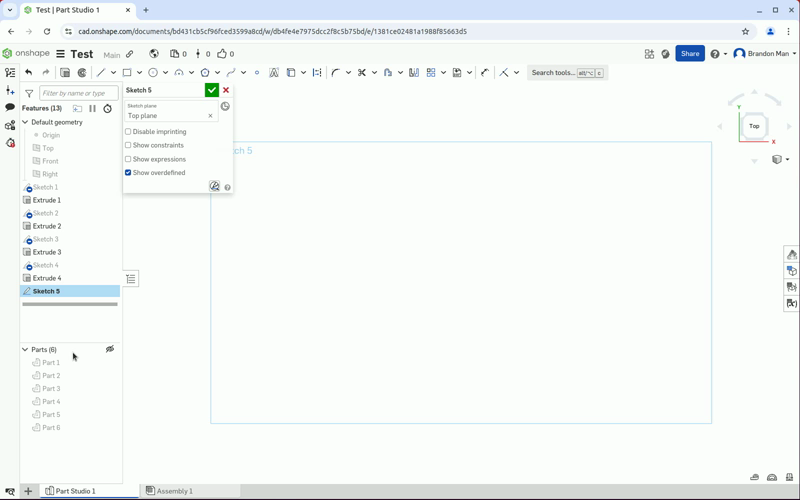
key(a)
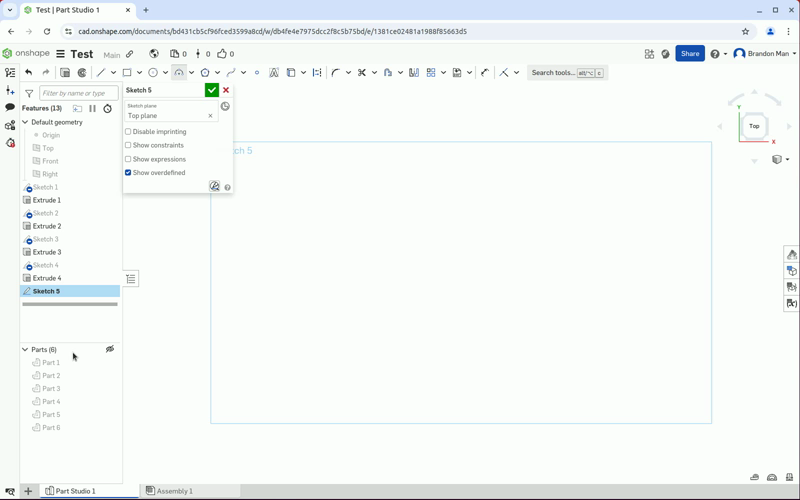
key_down(shift)
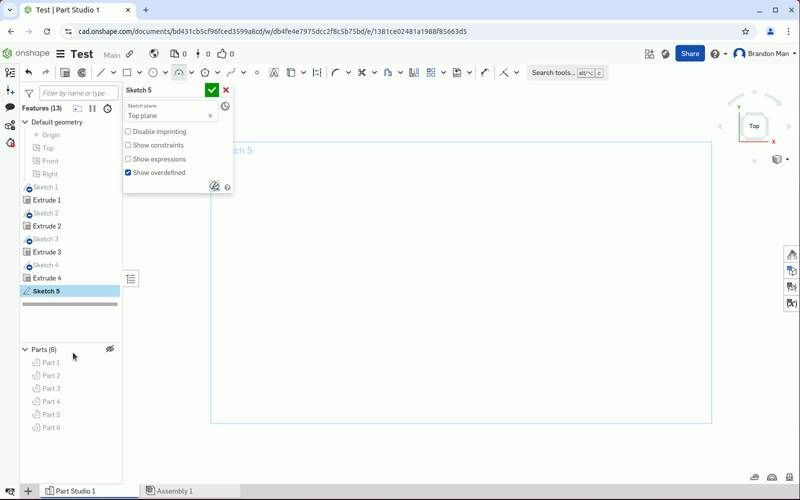
mouse_move(406, 282)
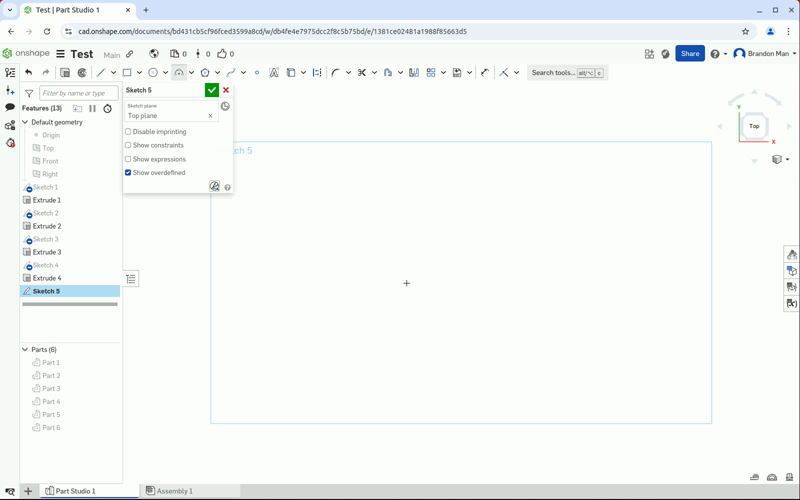
click(406, 282)
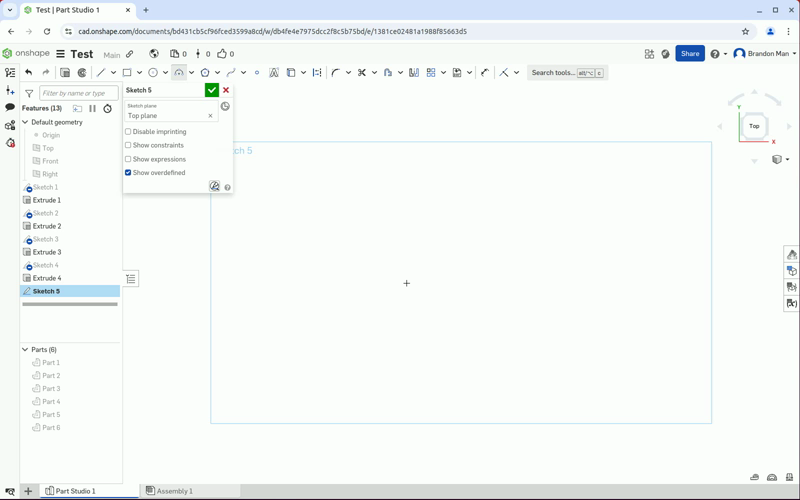
key_up(shift)
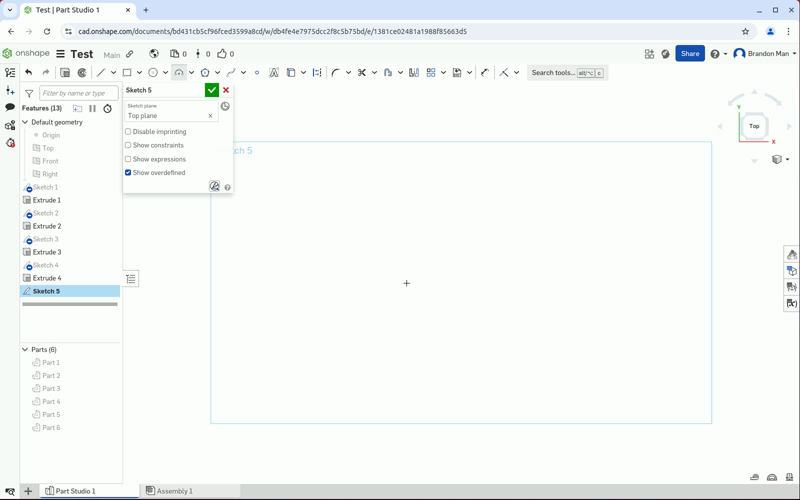
key_down(shift)
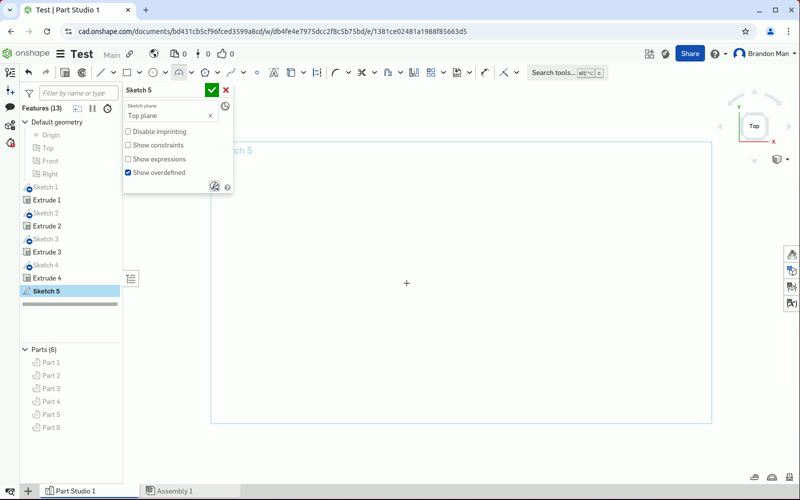
mouse_move(514, 282)
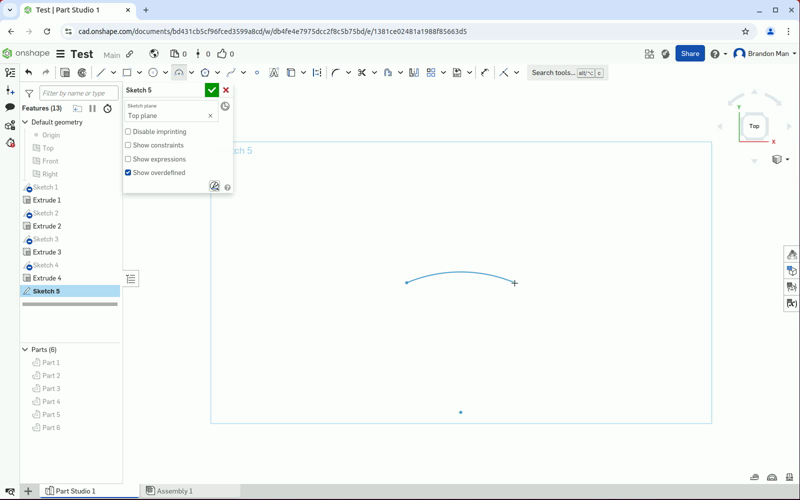
click(514, 282)
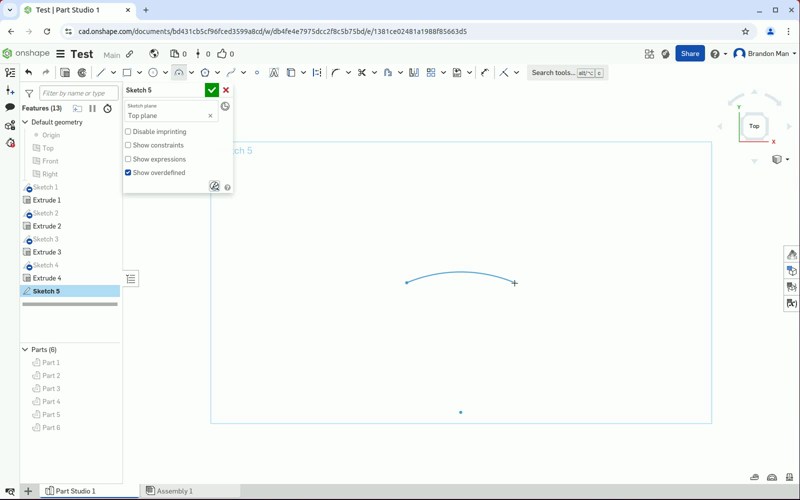
mouse_move(460, 301)
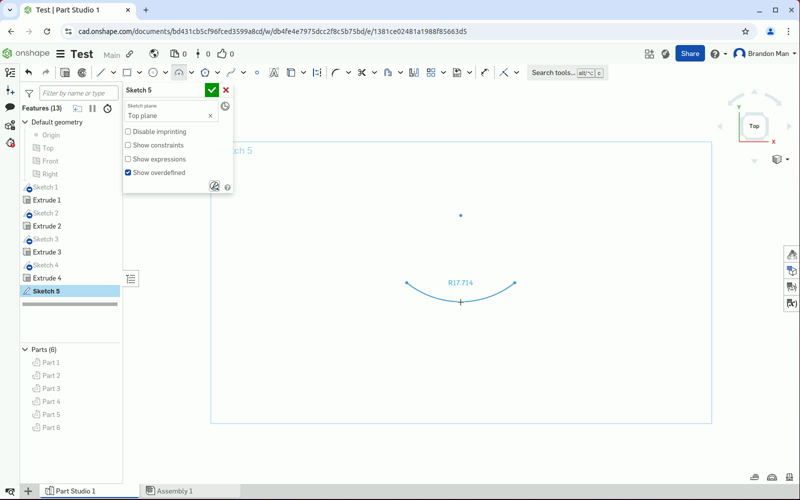
click(460, 301)
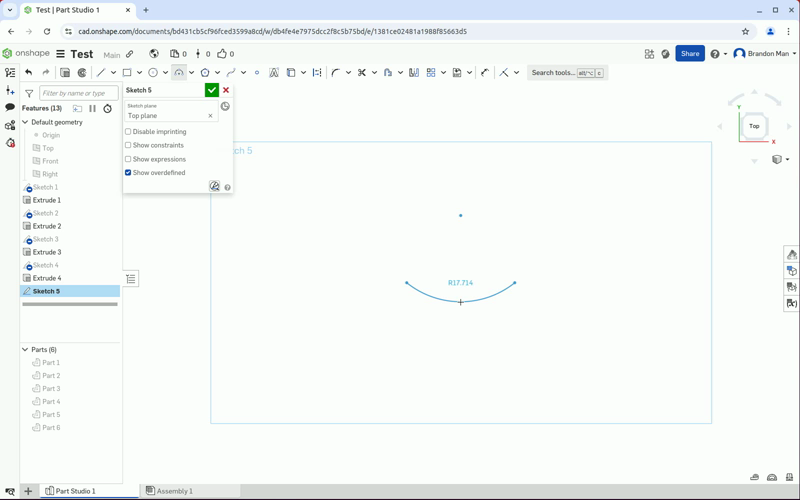
key_up(shift)
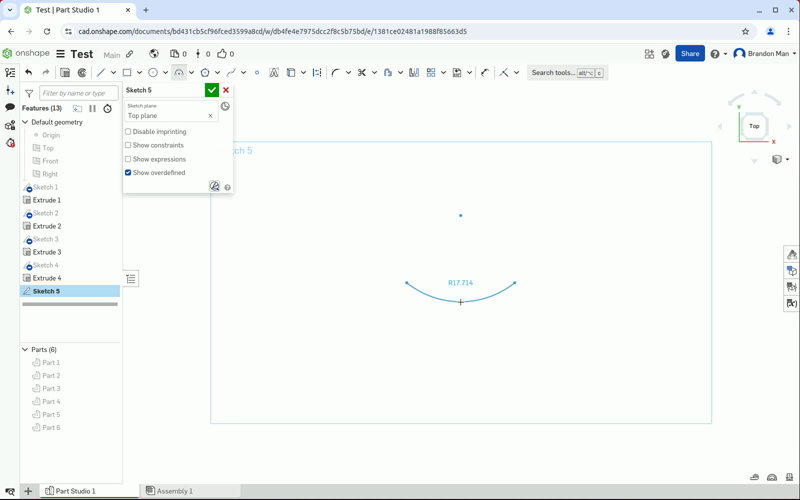
mouse_move(514, 282)
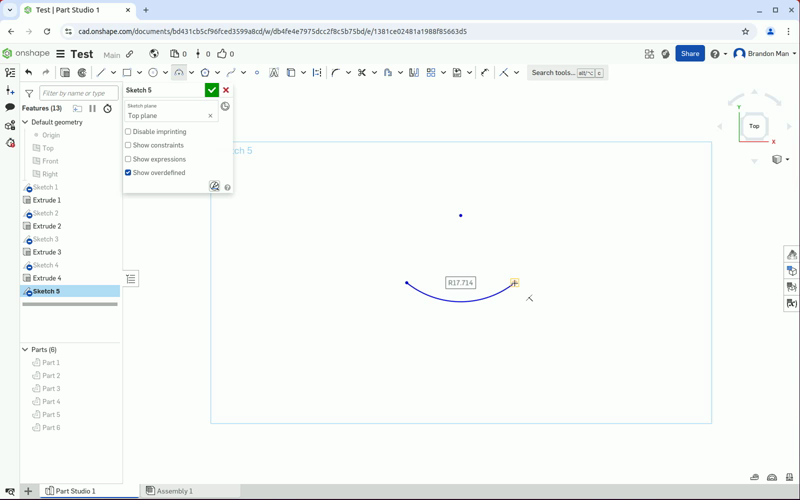
click(514, 282)
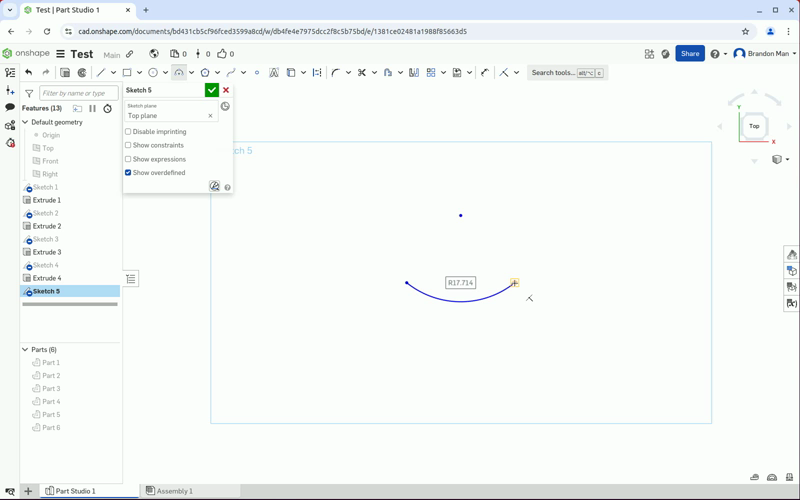
mouse_move(406, 282)
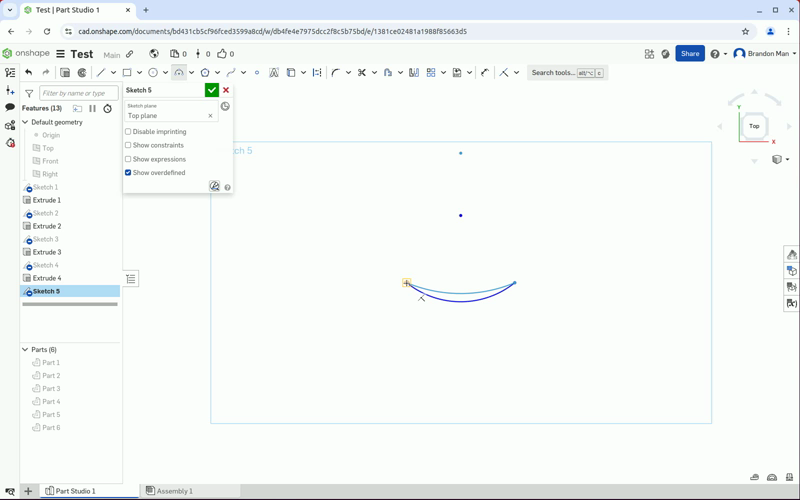
click(406, 282)
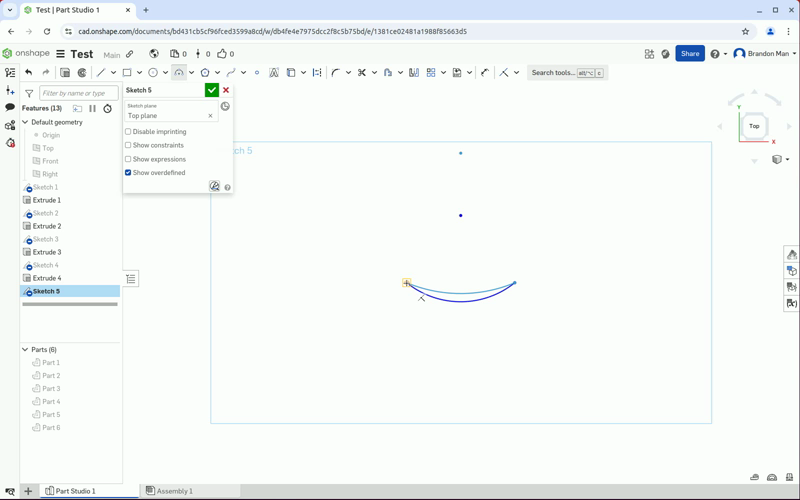
key_down(shift)
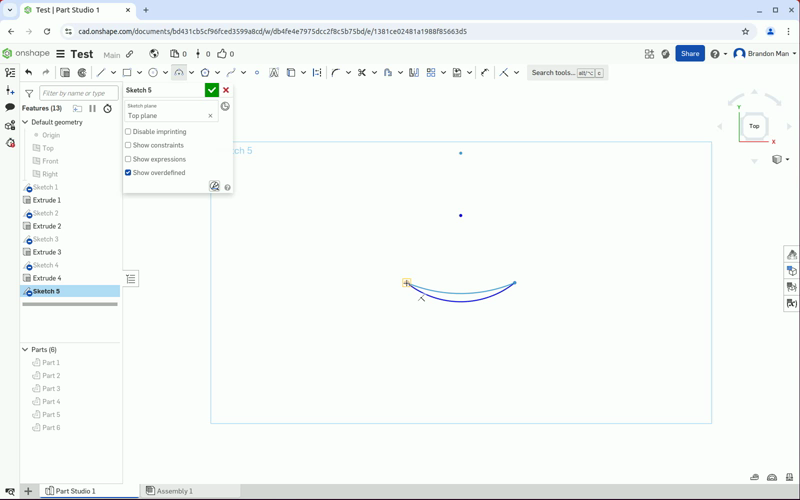
mouse_move(460, 264)
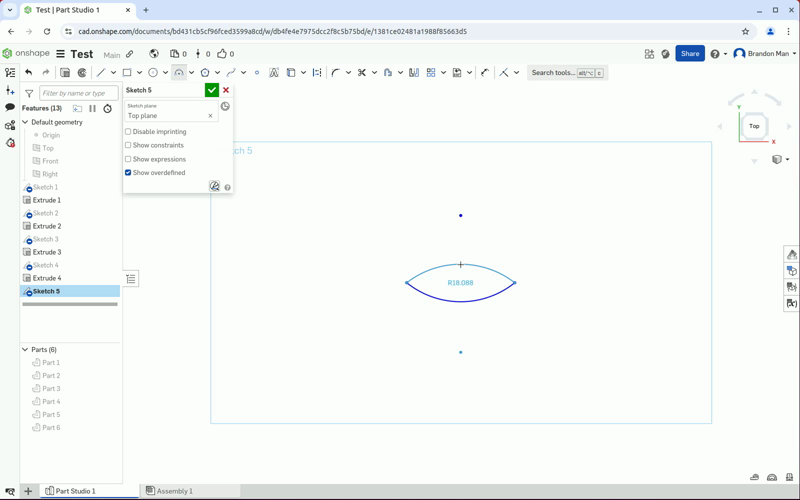
click(460, 264)
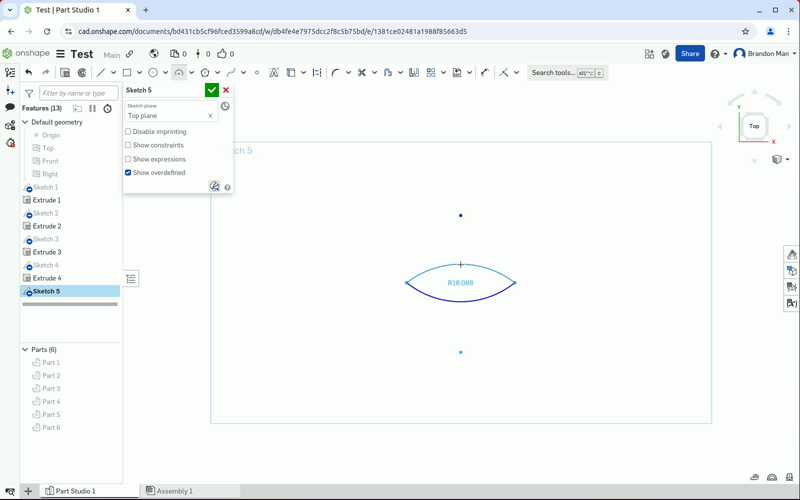
key_up(shift)
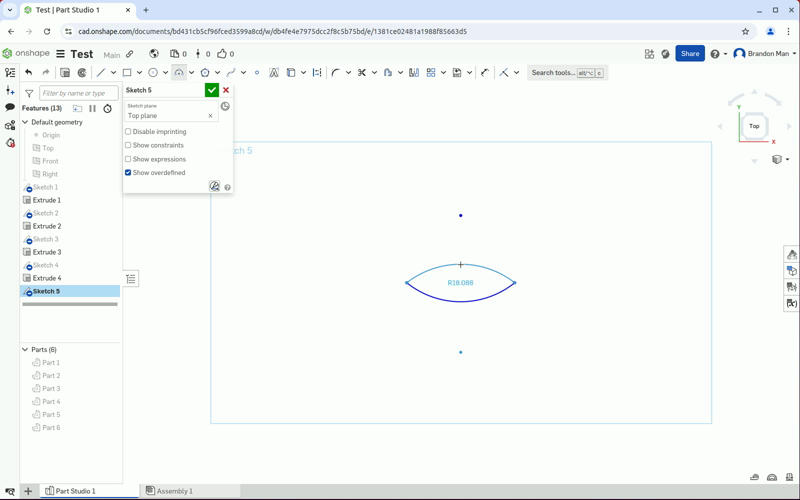
key(esc)
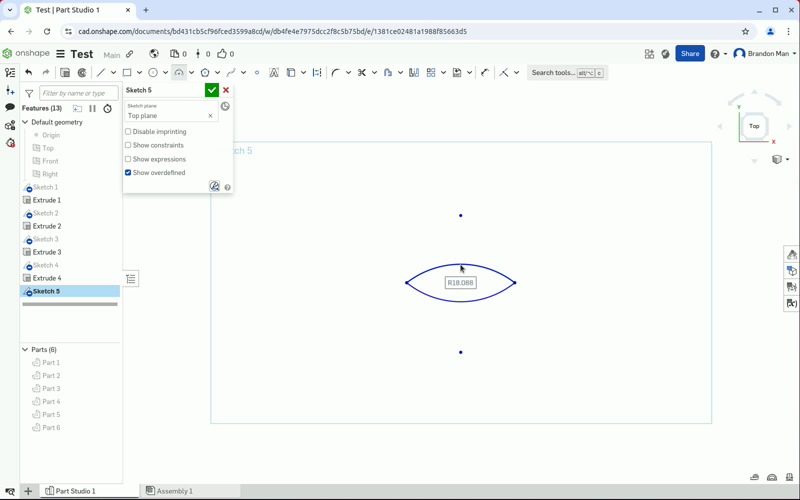
key(c)
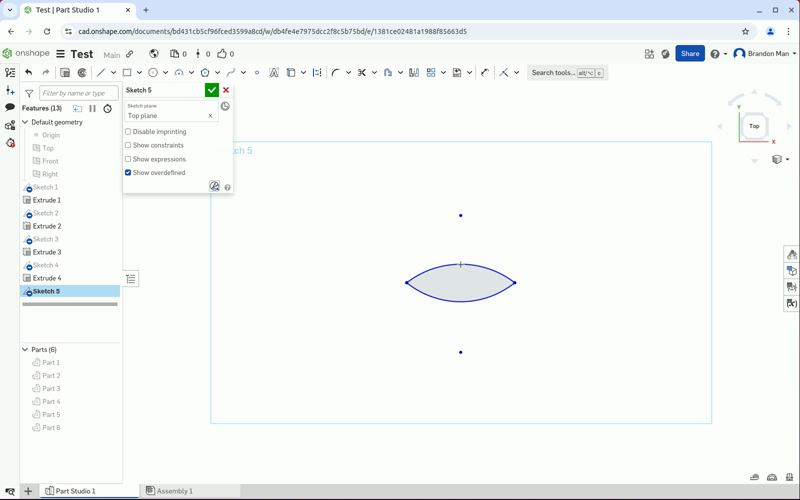
key_down(shift)
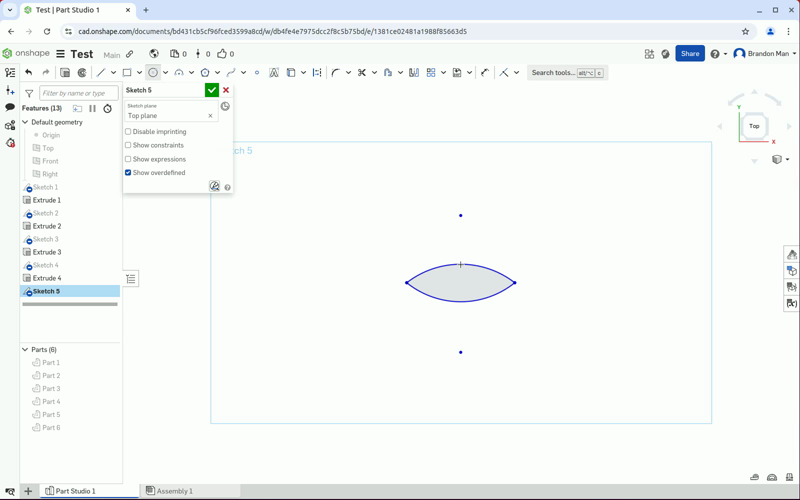
mouse_move(461, 282)
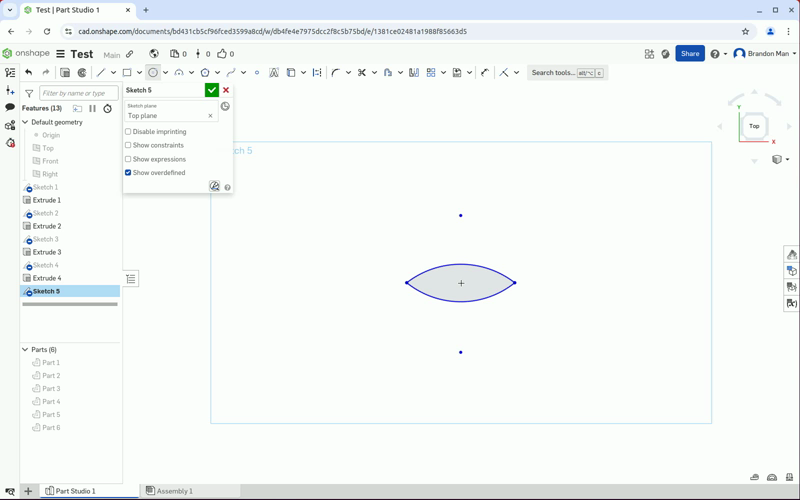
click(461, 282)
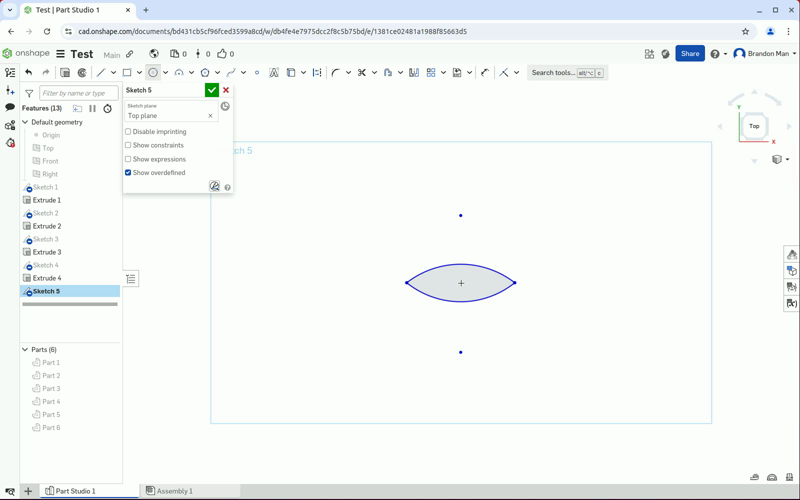
key_up(shift)
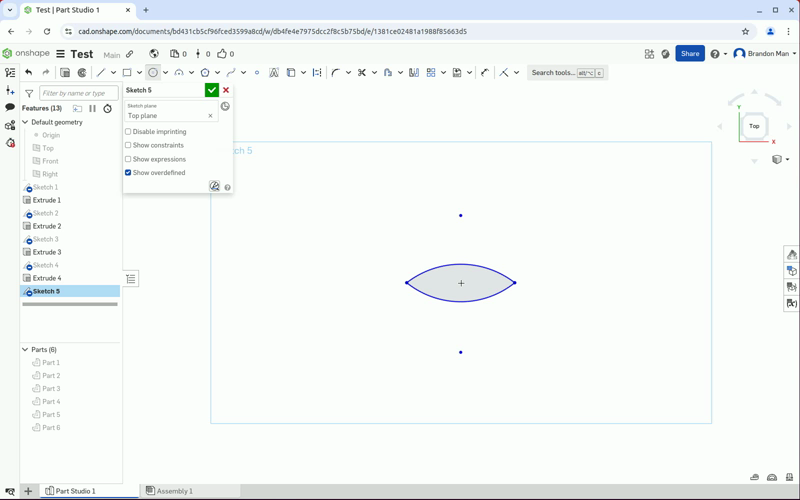
mouse_move(479, 282)
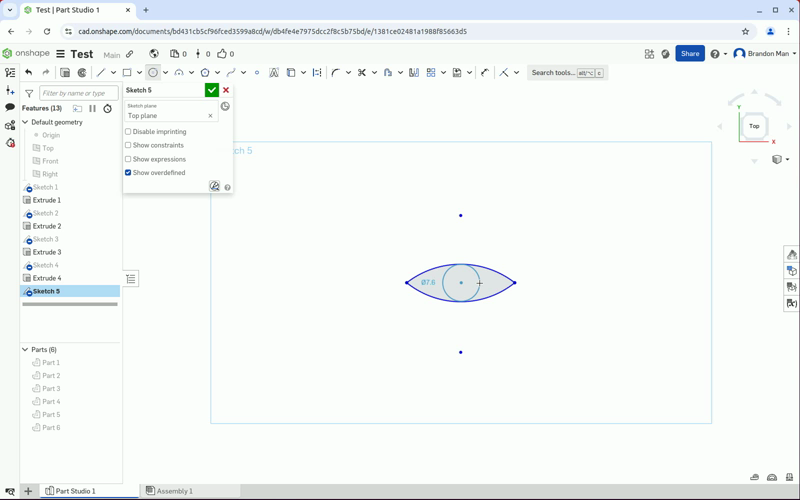
click(479, 282)
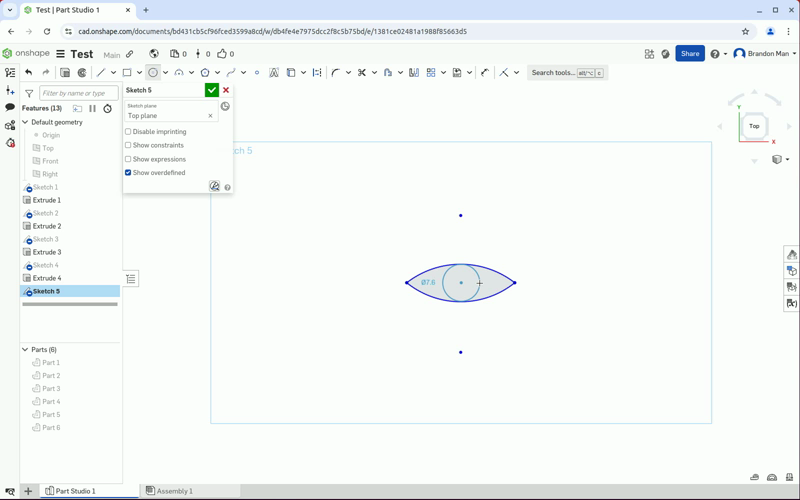
key(esc)
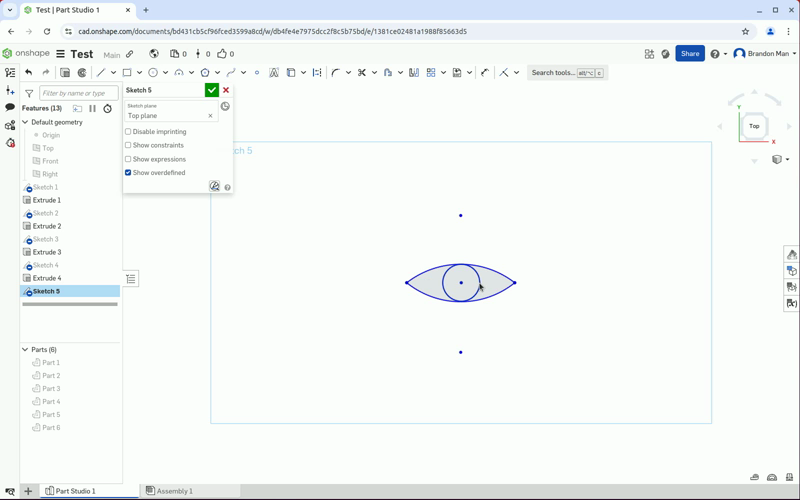
mouse_move(490, 288)
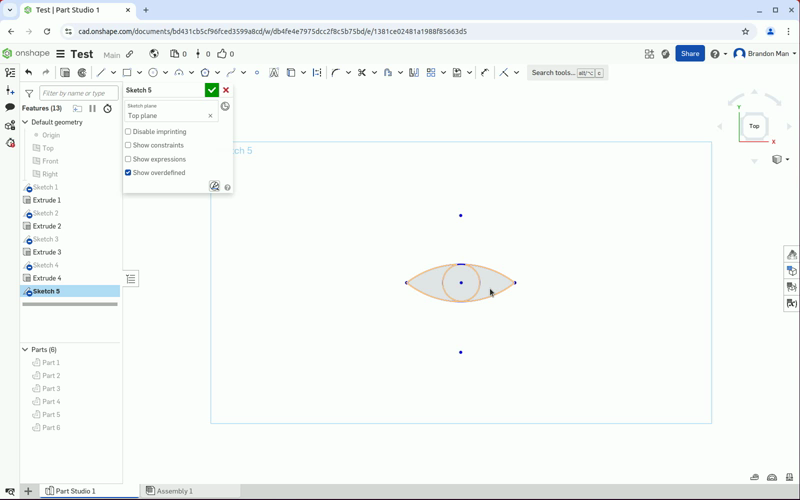
scroll(6)
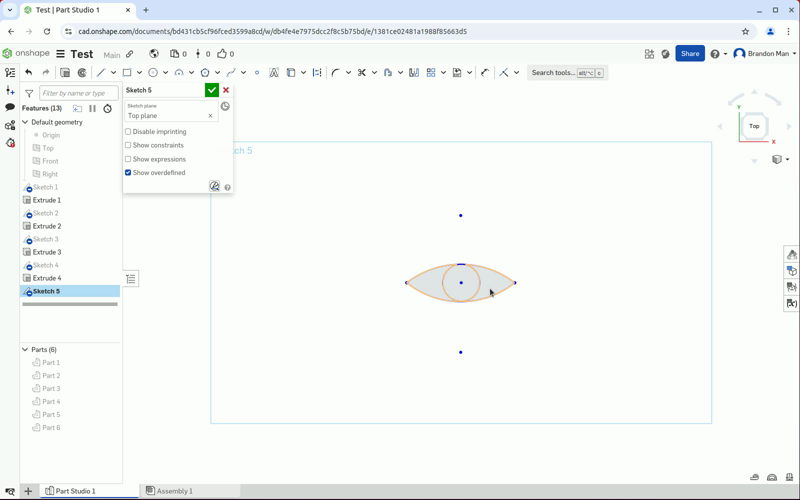
scroll(6)
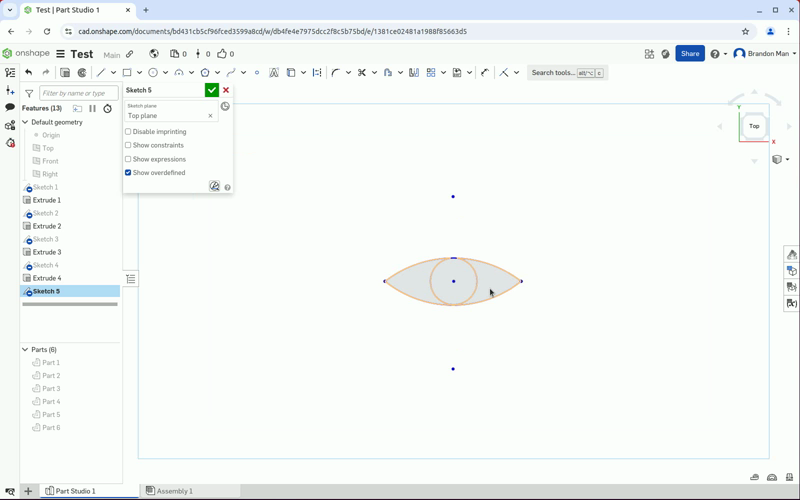
scroll(6)
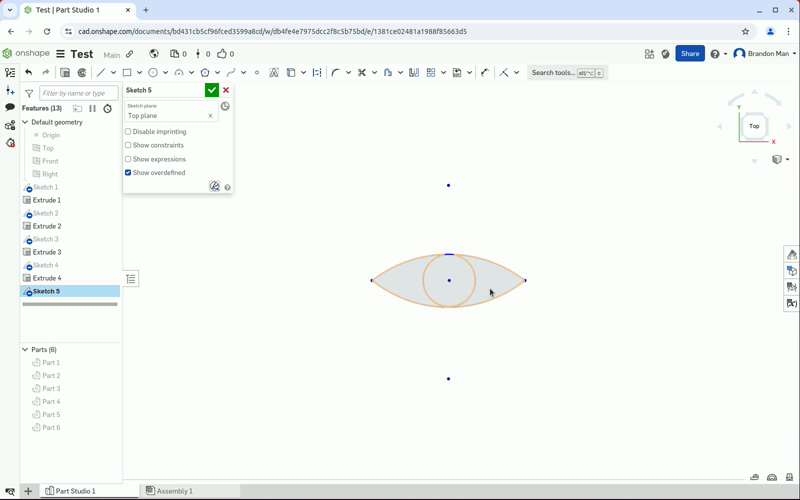
scroll(6)
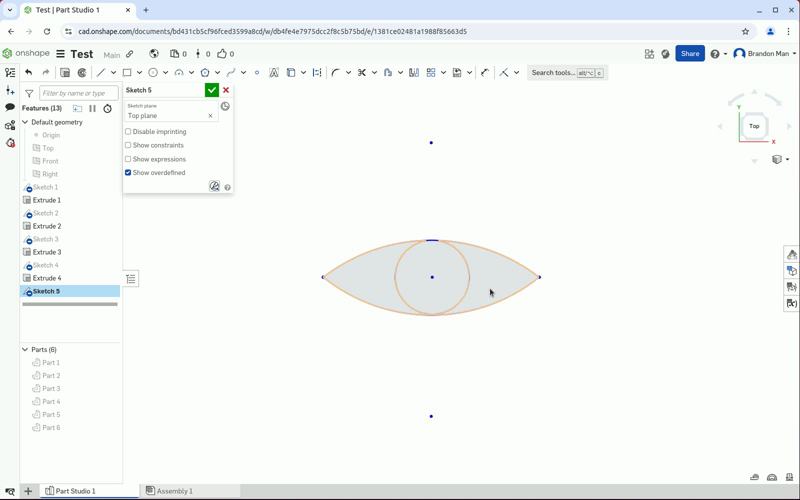
scroll(6)
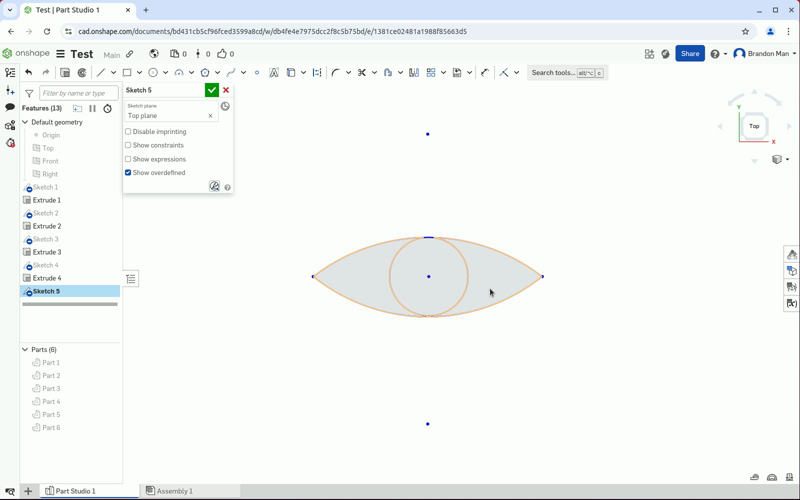
scroll(6)
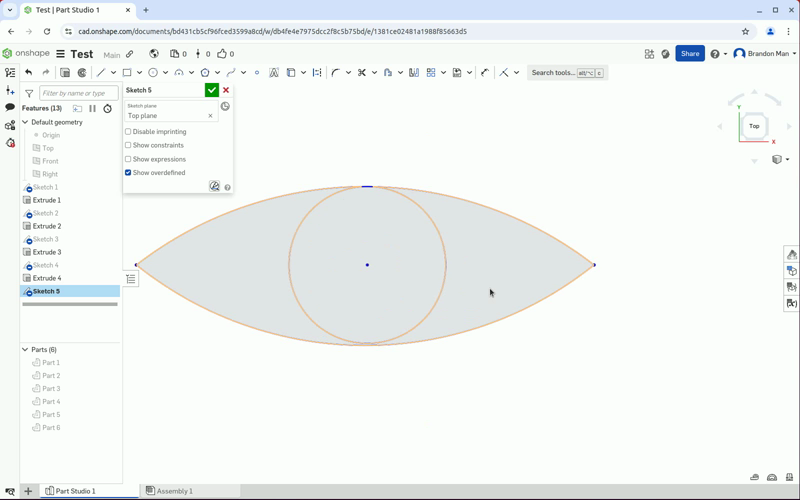
scroll(6)
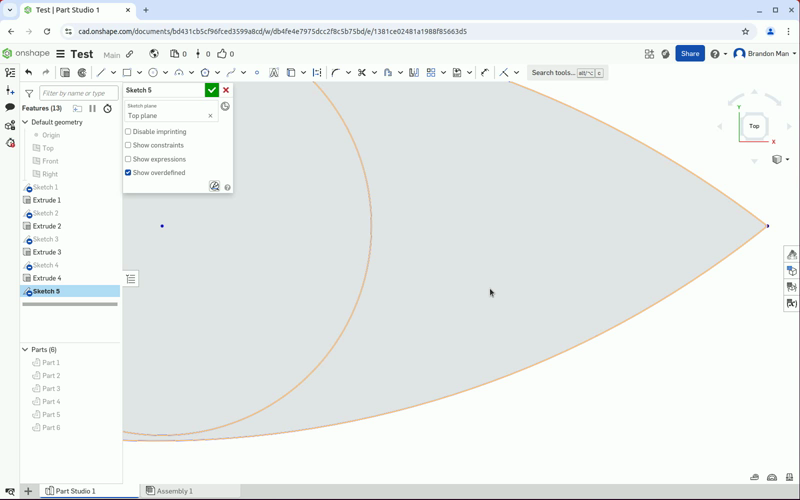
click(490, 288)
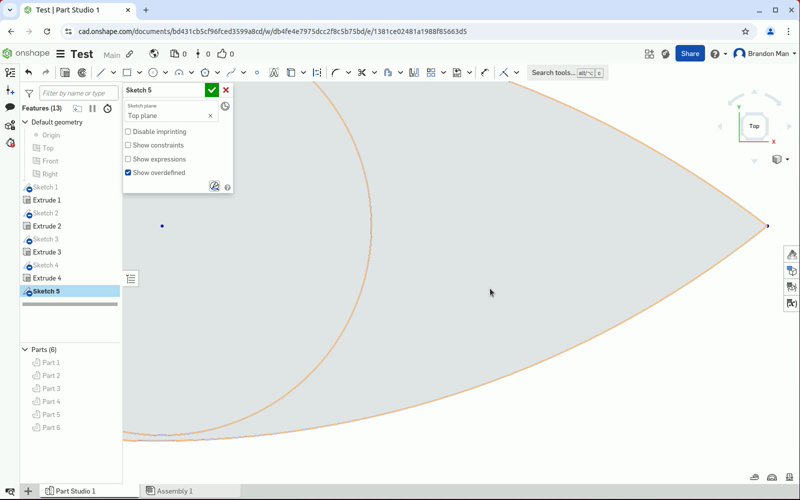
scroll(-6)
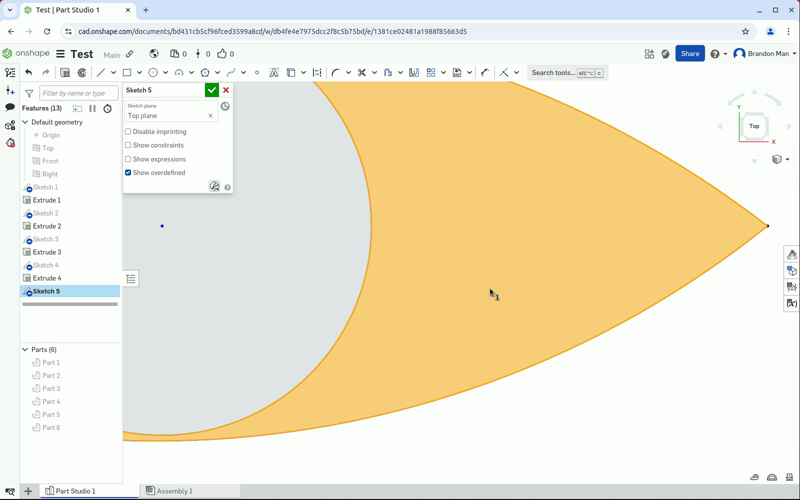
scroll(-6)
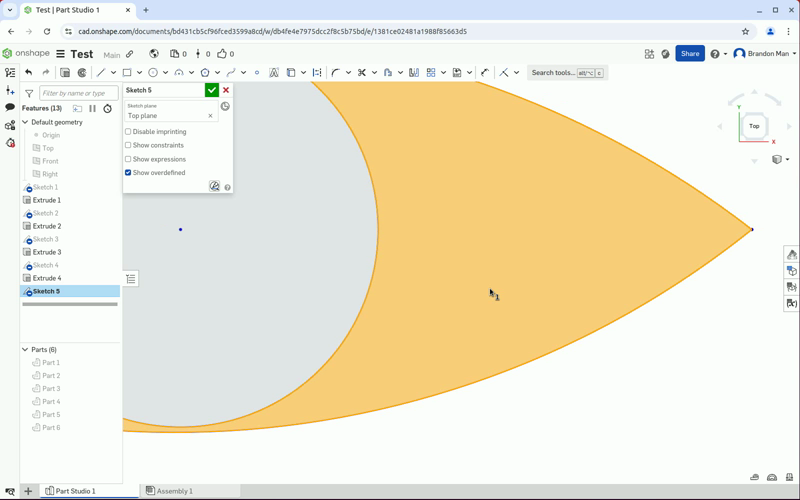
scroll(-6)
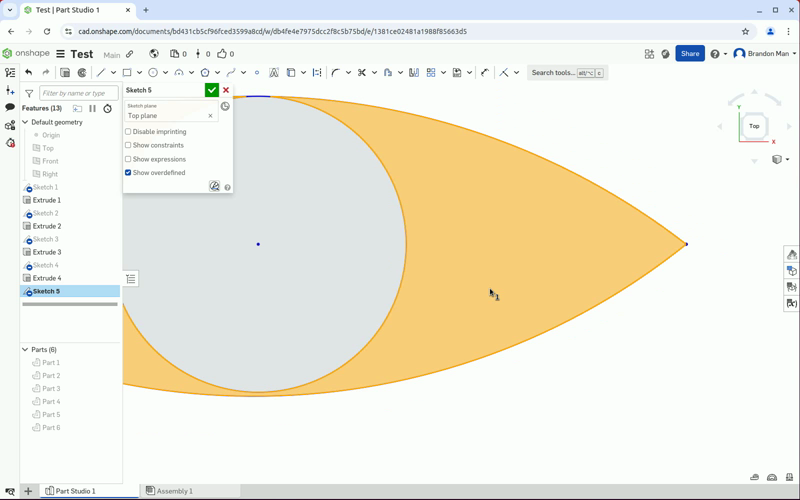
scroll(-6)
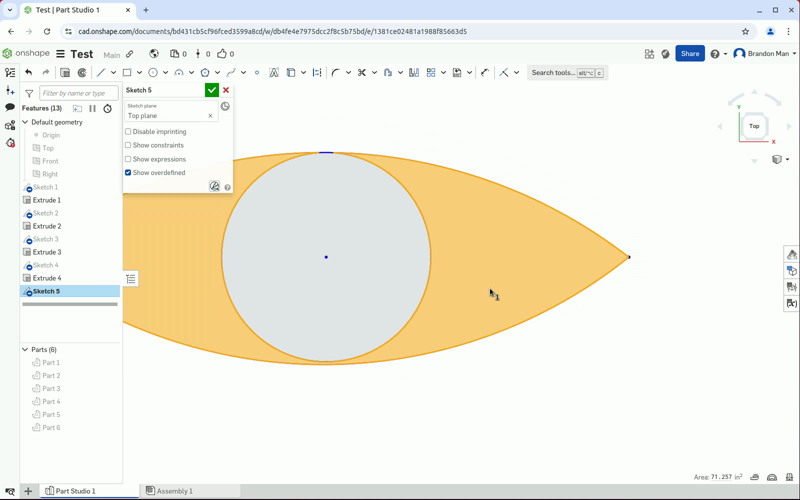
scroll(-6)
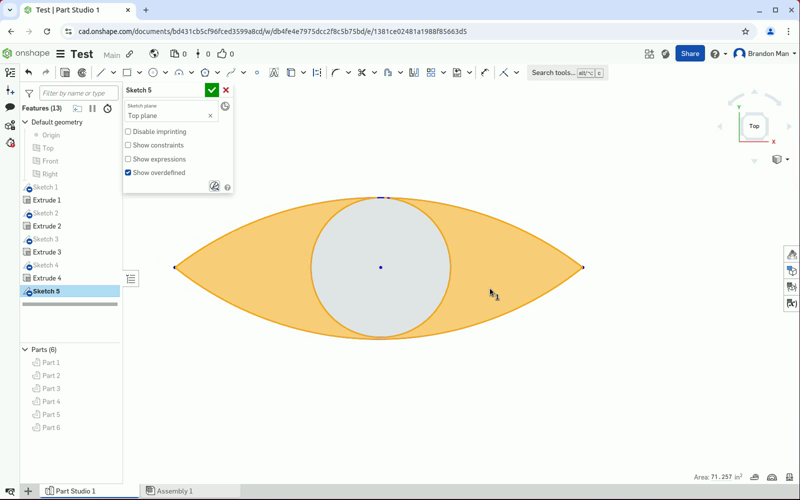
scroll(-6)
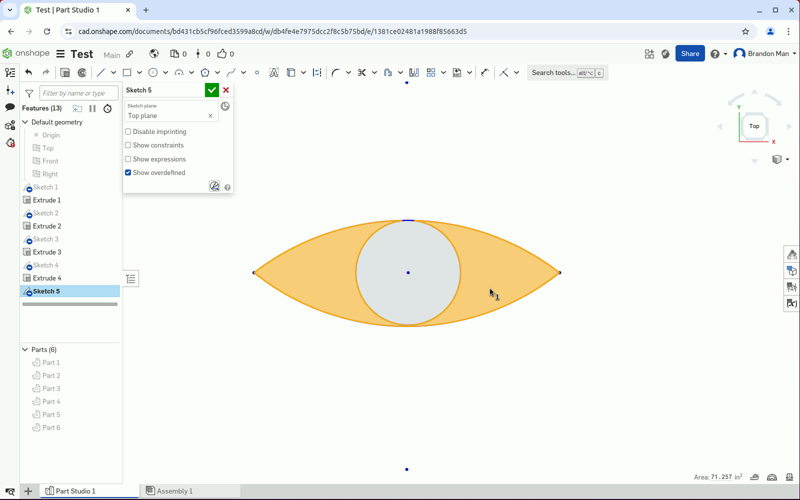
scroll(-6)
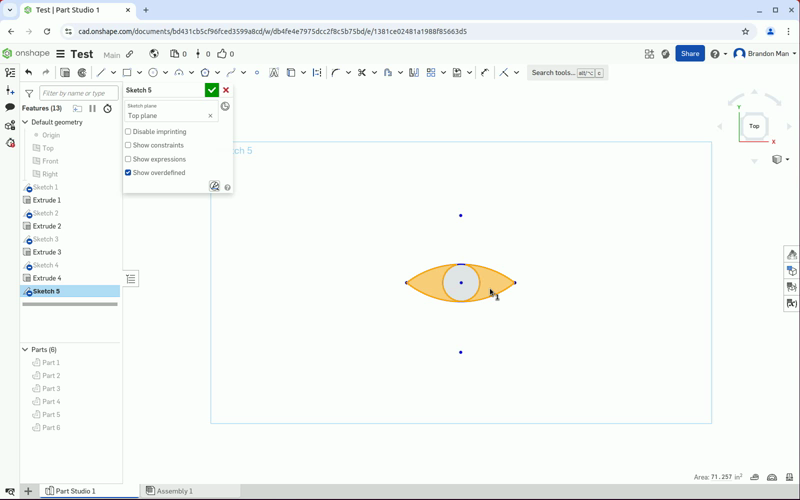
mouse_move(73, 352)
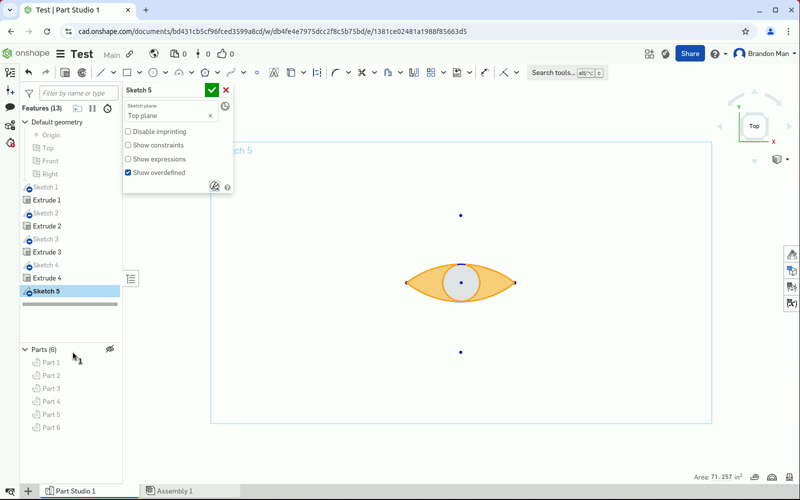
key(shift+y)
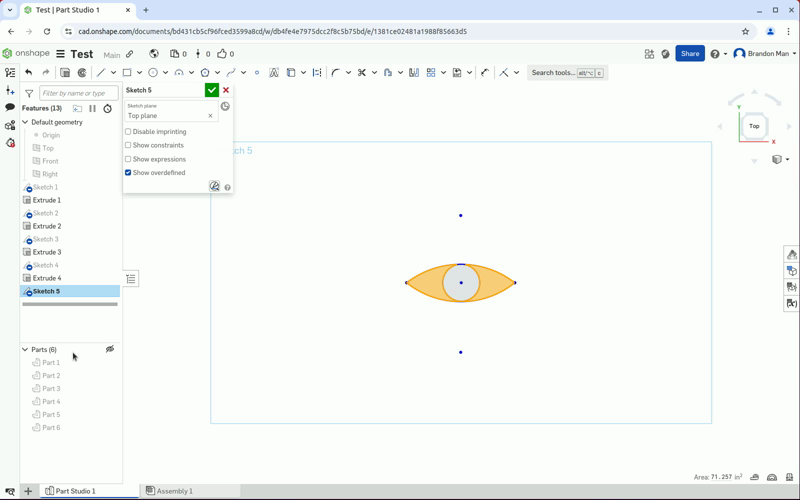
key(shift+e)
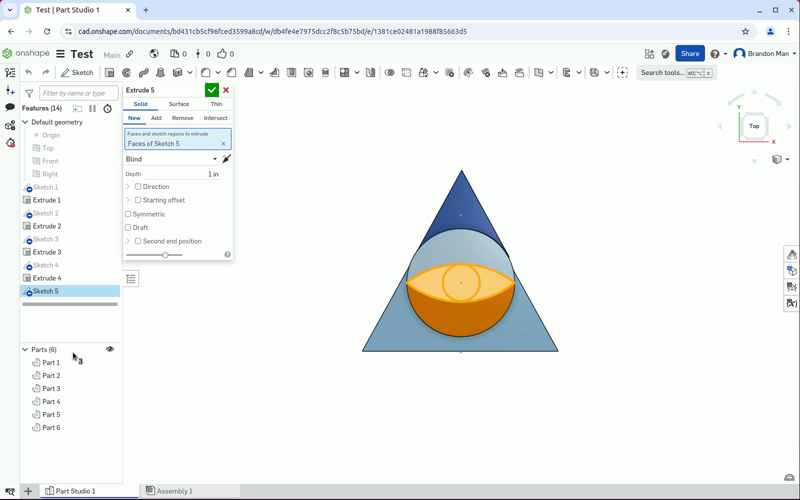
mouse_move(143, 106)
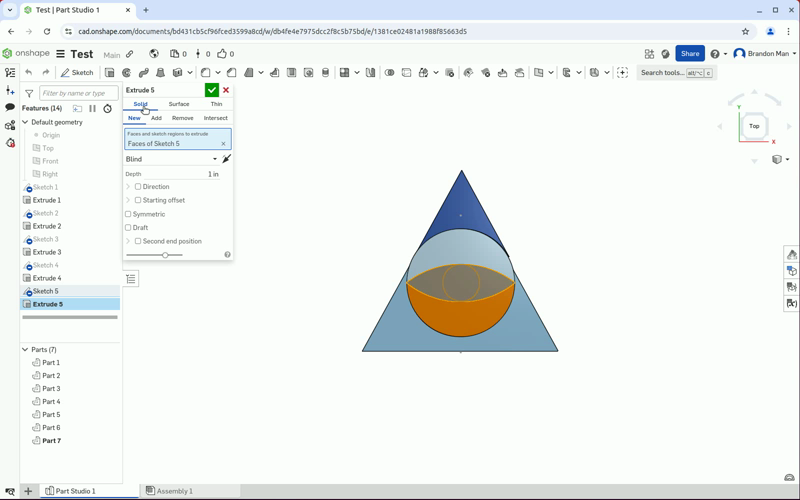
click(143, 106)
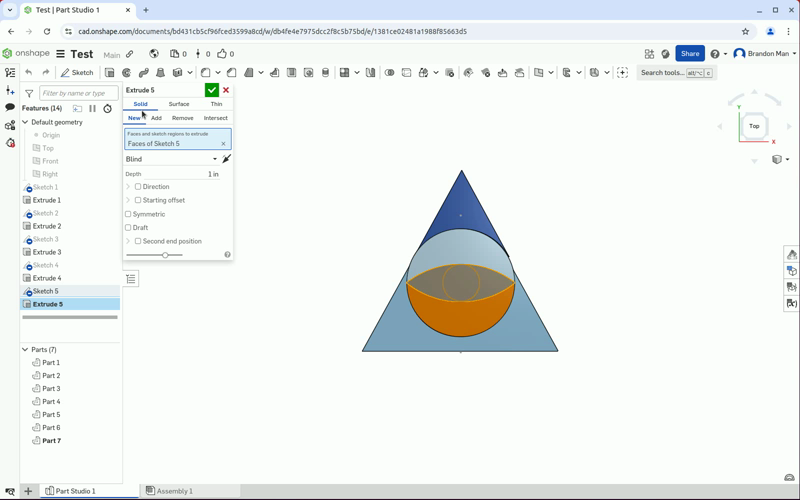
mouse_move(137, 120)
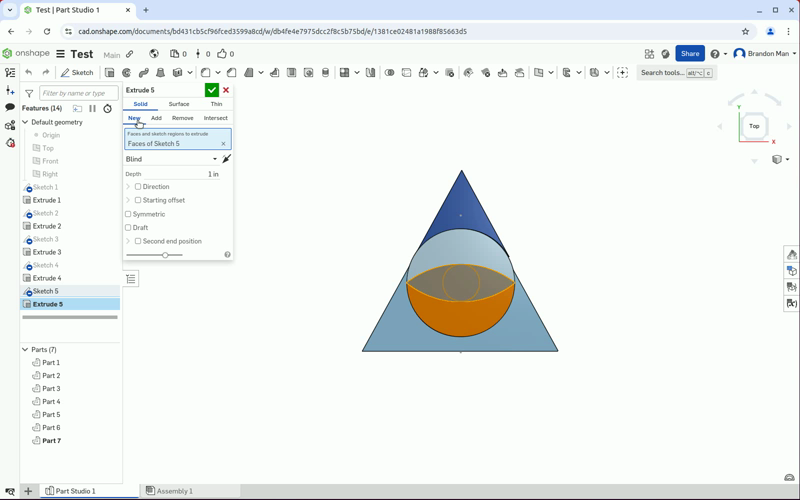
click(137, 120)
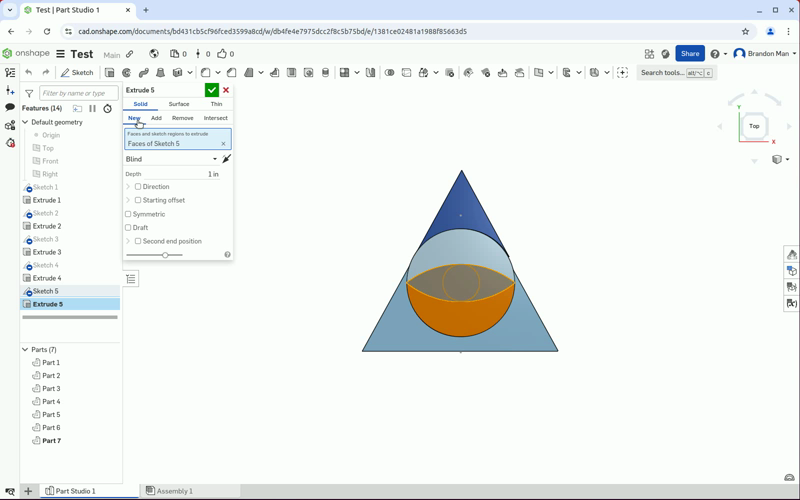
key(tab, 4)
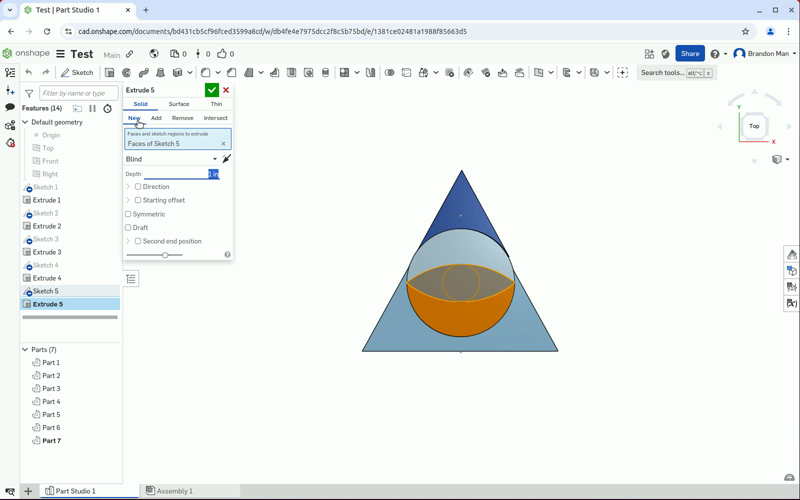
text(5.296)
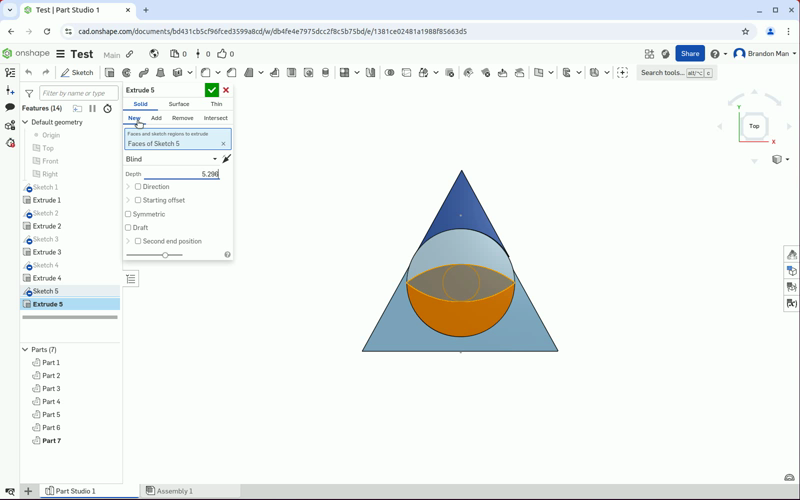
key(enter)
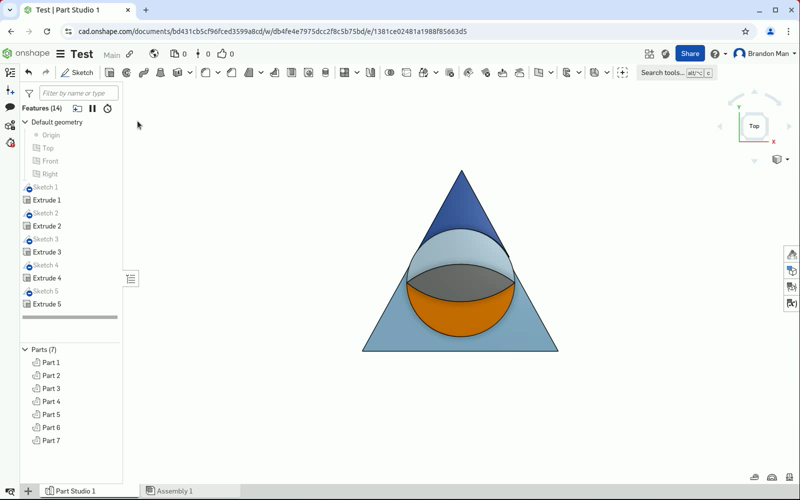
key(shift+h)
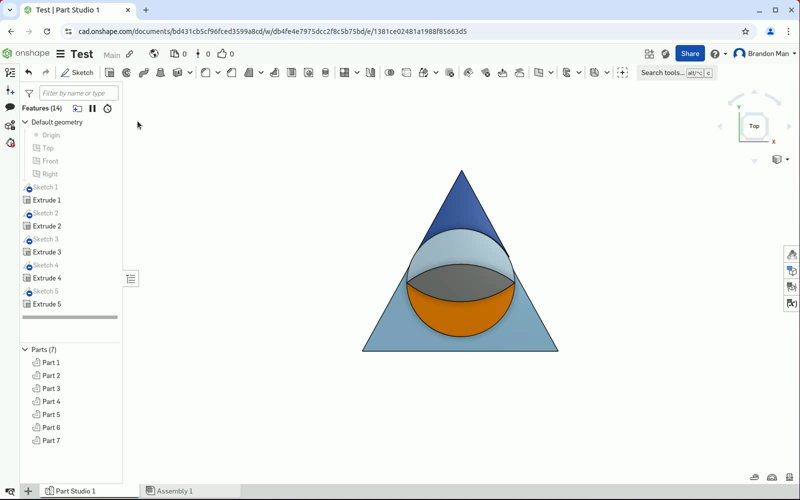
key(shift+h)
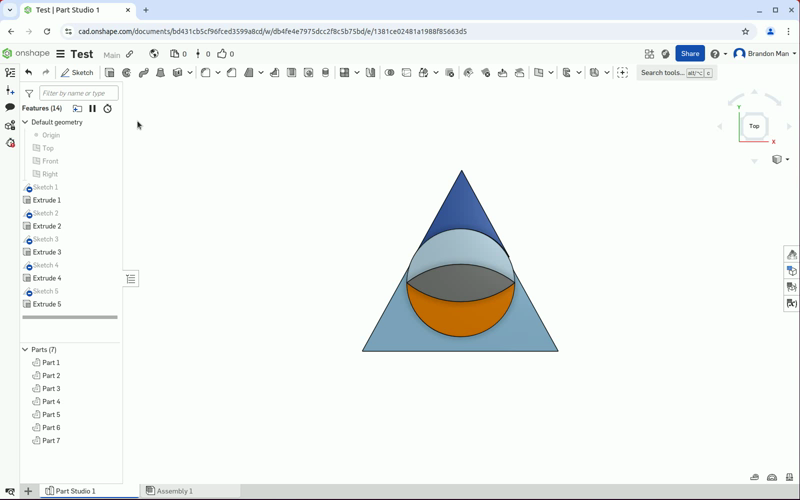
mouse_move(73, 189)
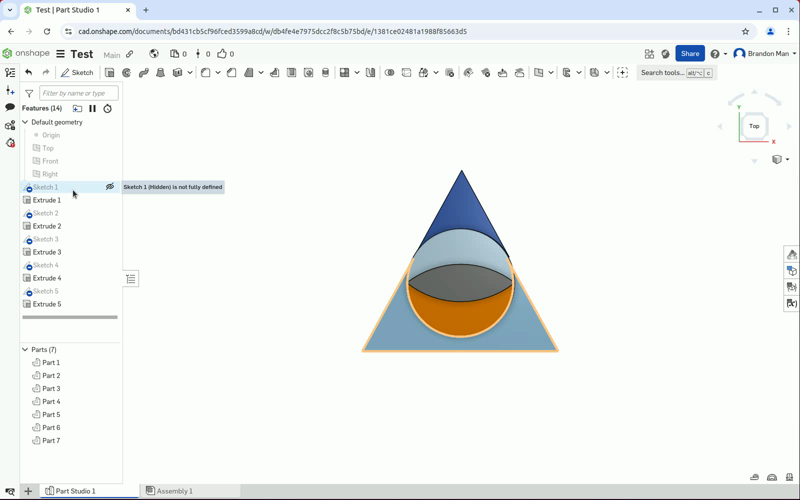
click(73, 189)
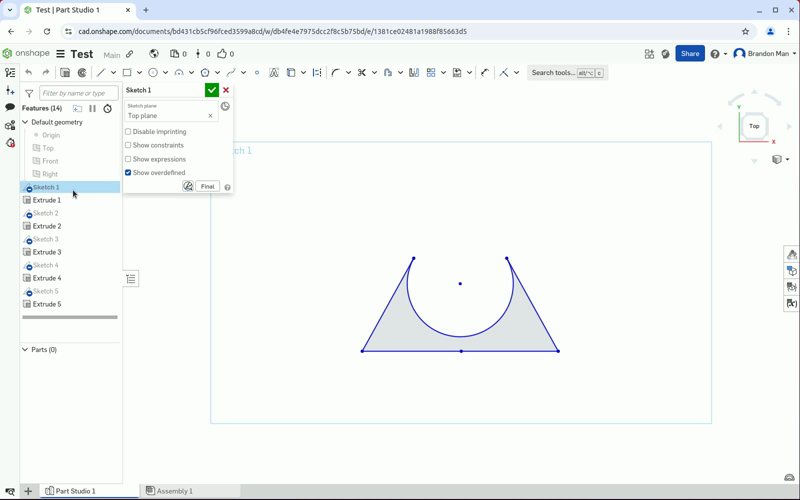
mouse_move(229, 92)
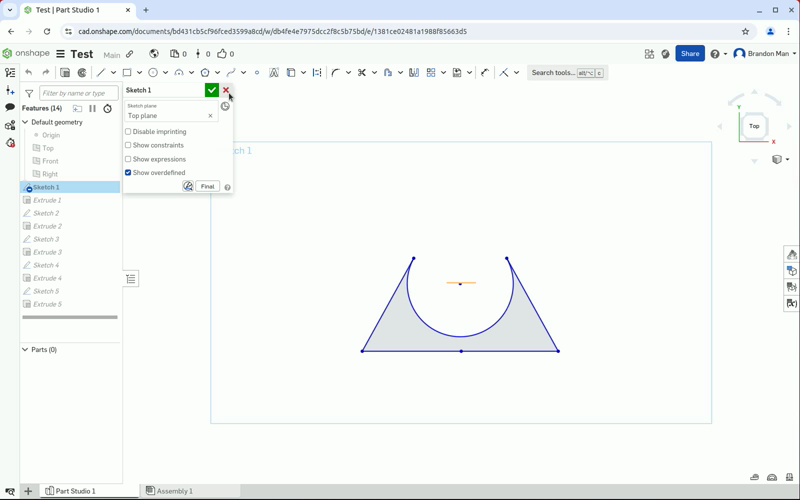
click(229, 92)
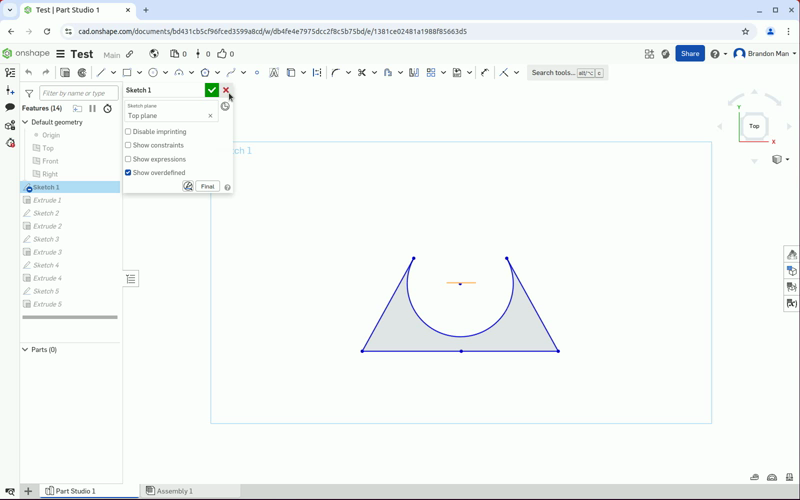
key(shift+s)
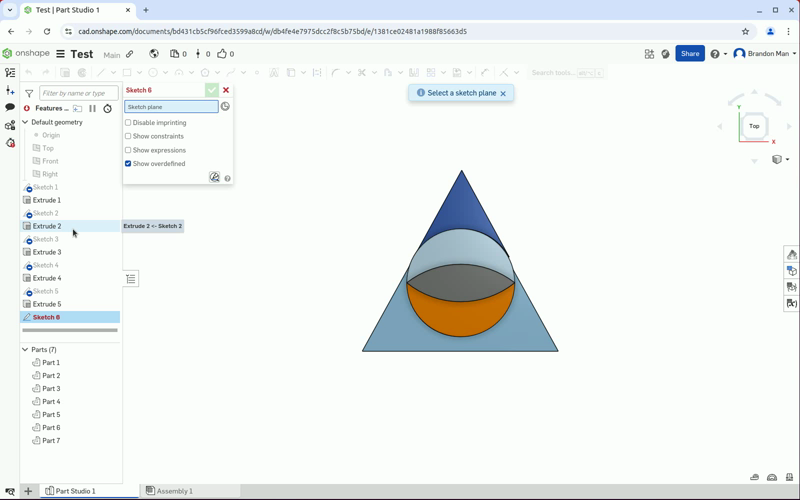
scroll(3)
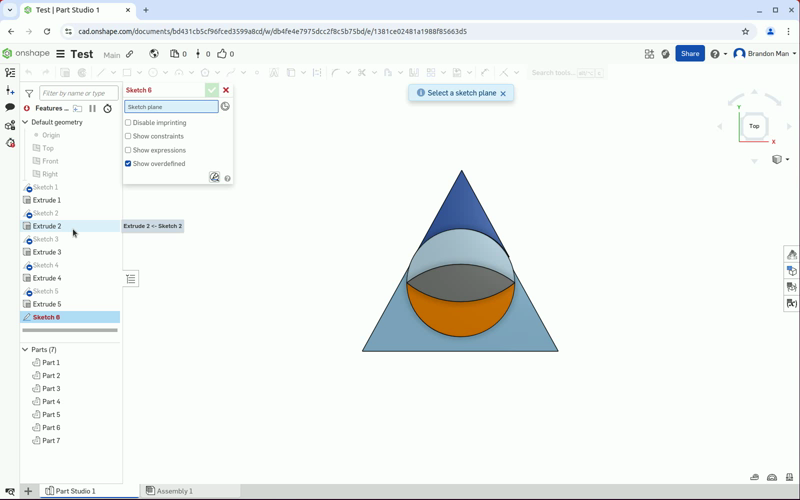
mouse_move(73, 150)
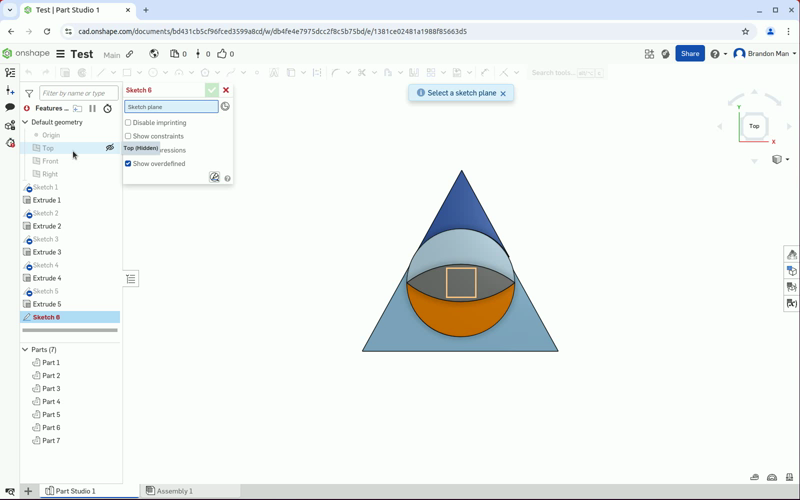
click(73, 150)
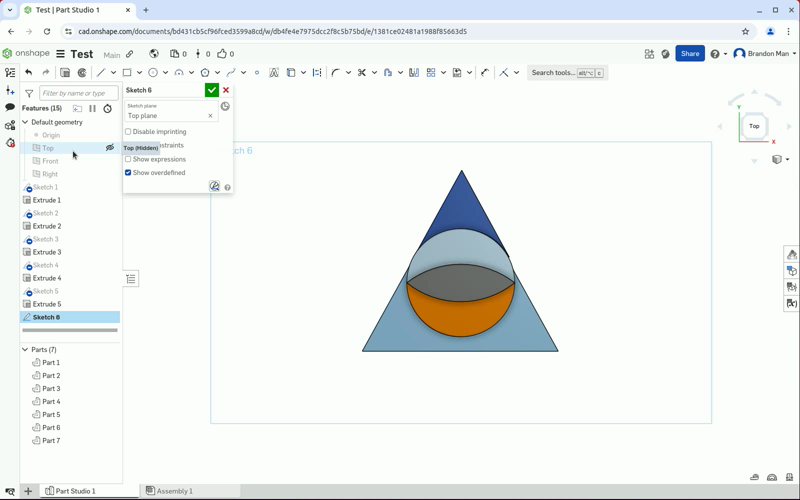
mouse_move(73, 352)
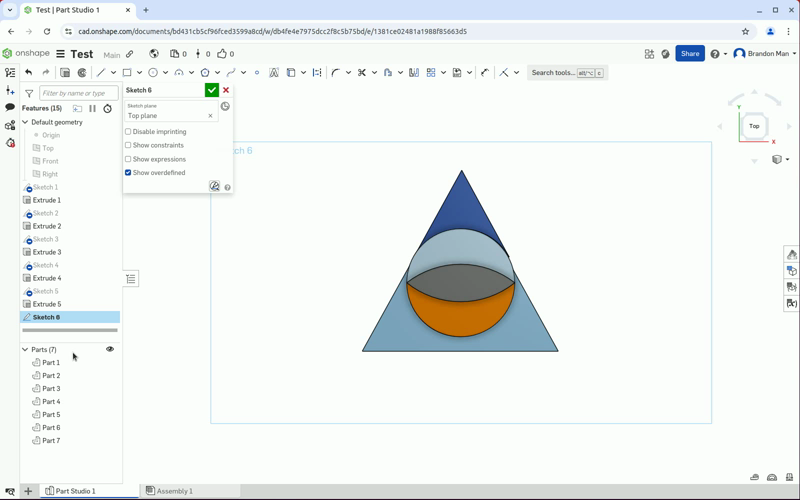
key(y)
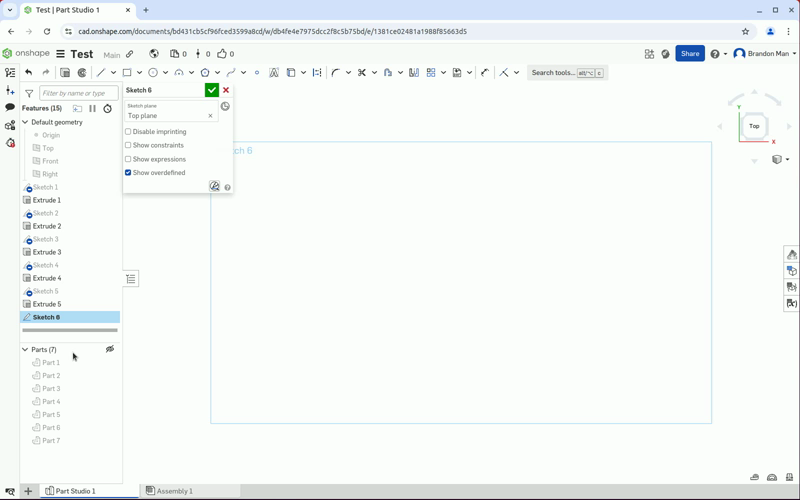
key(c)
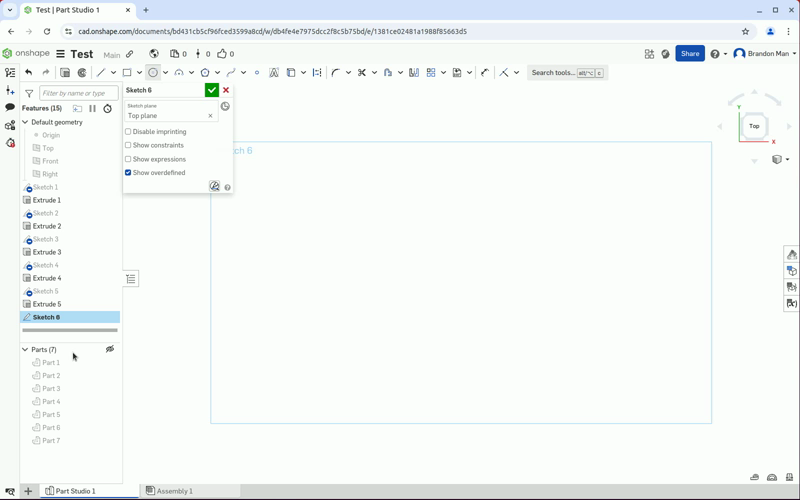
key_down(shift)
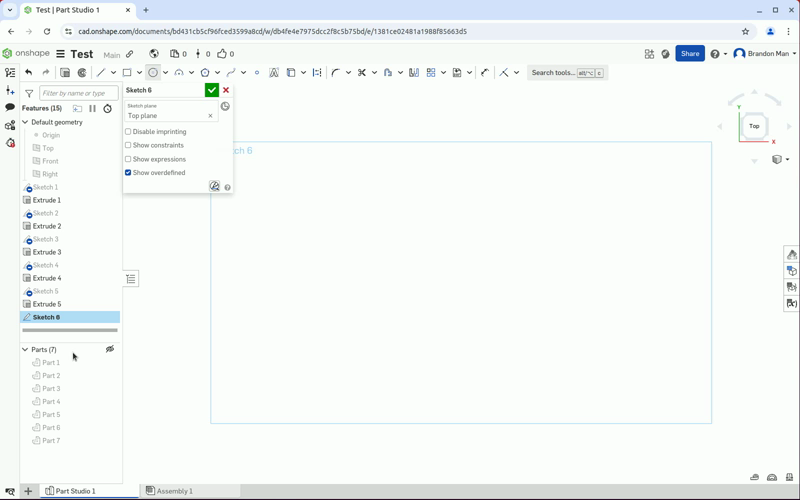
mouse_move(461, 282)
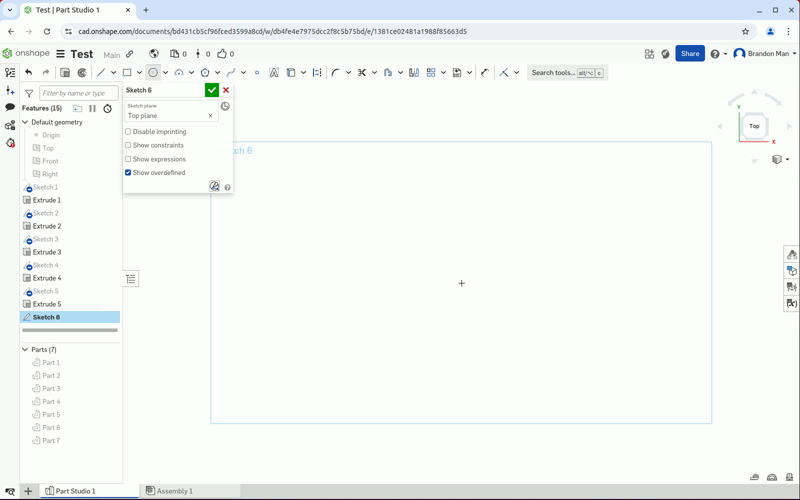
click(461, 282)
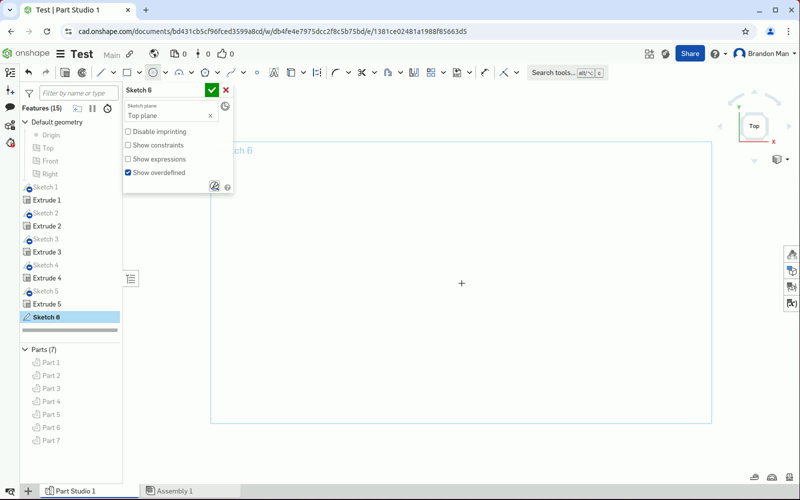
key_up(shift)
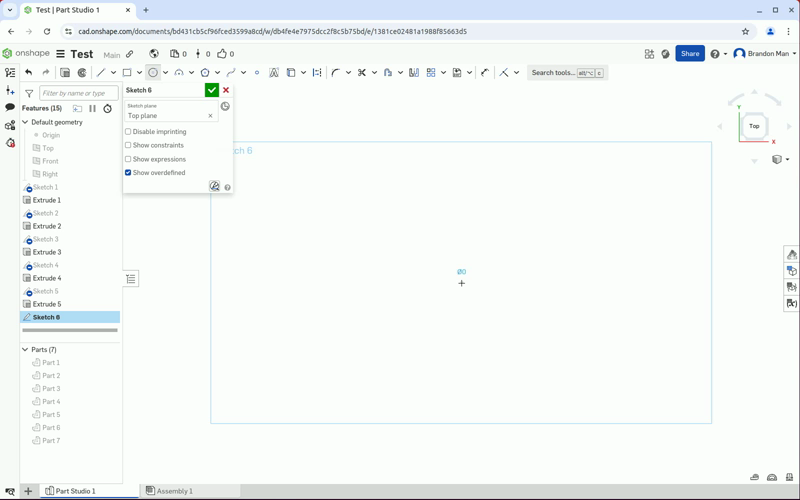
mouse_move(480, 282)
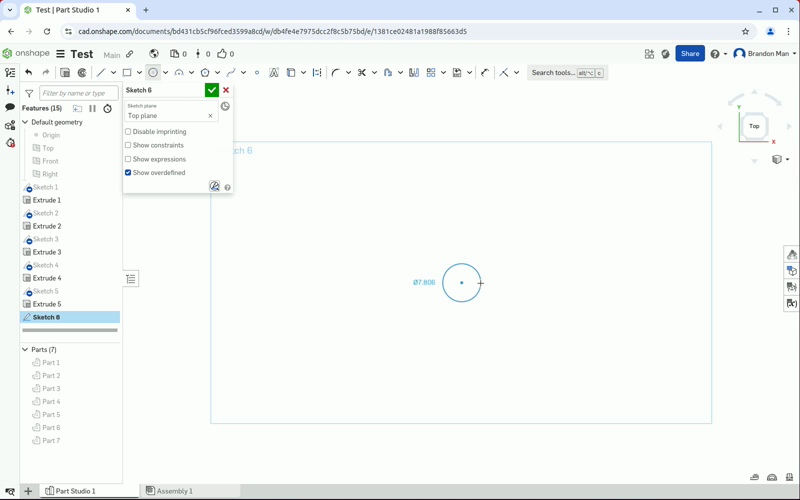
click(480, 282)
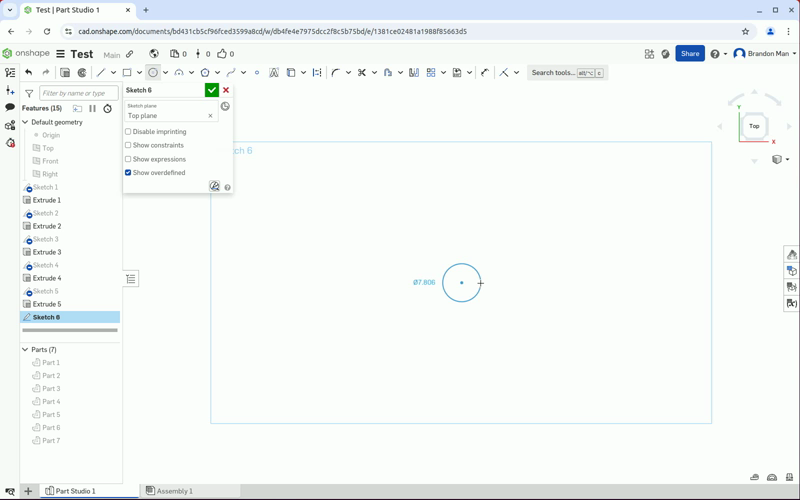
key(esc)
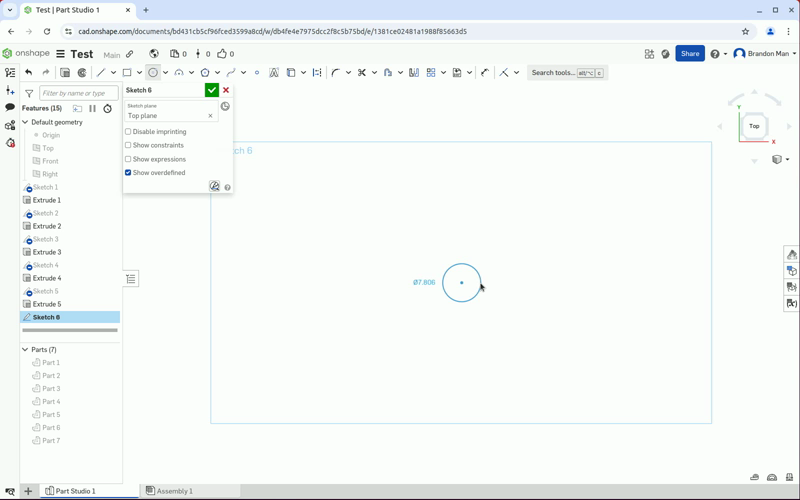
mouse_move(454, 298)
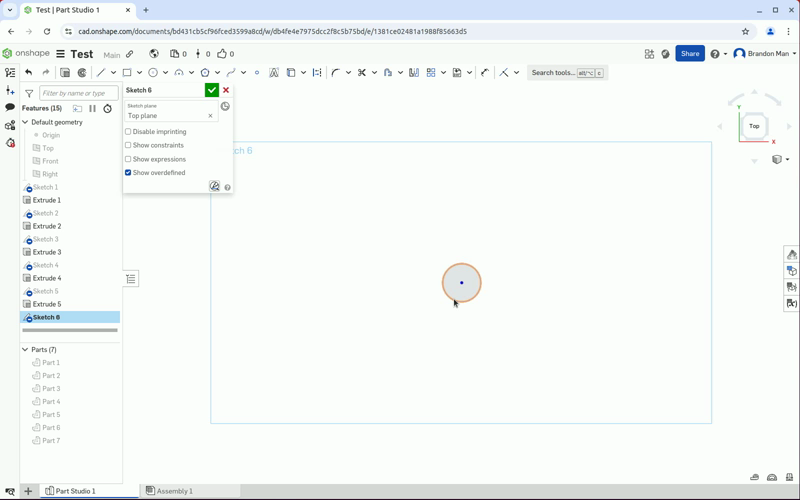
scroll(6)
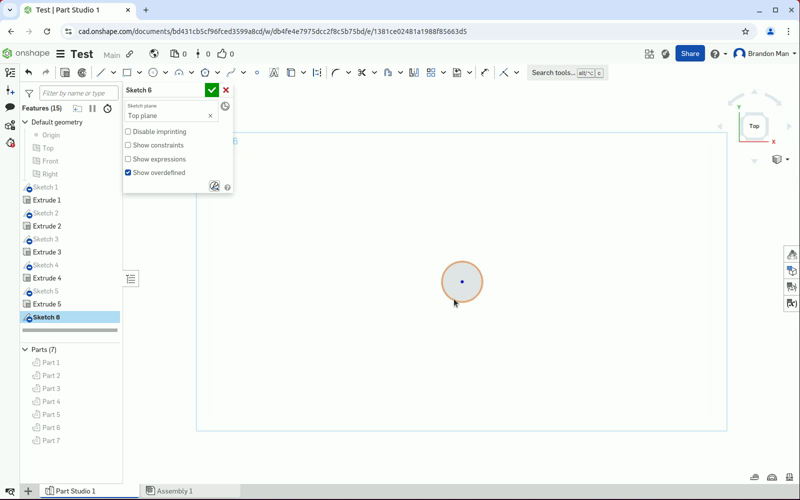
scroll(6)
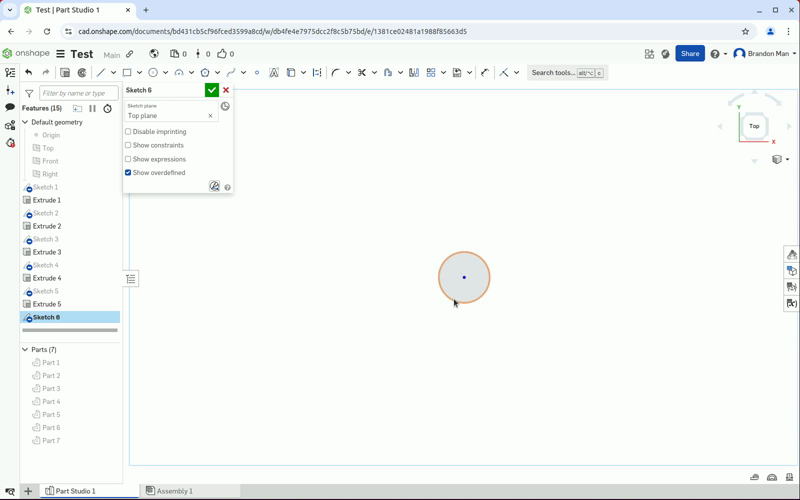
scroll(6)
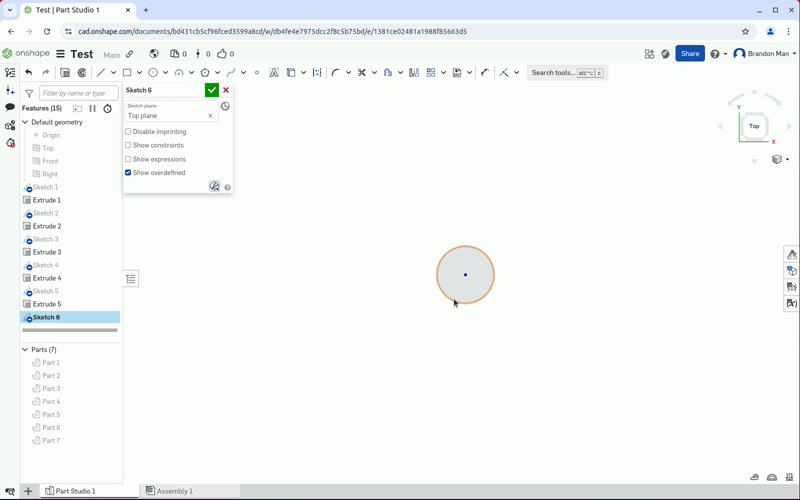
scroll(6)
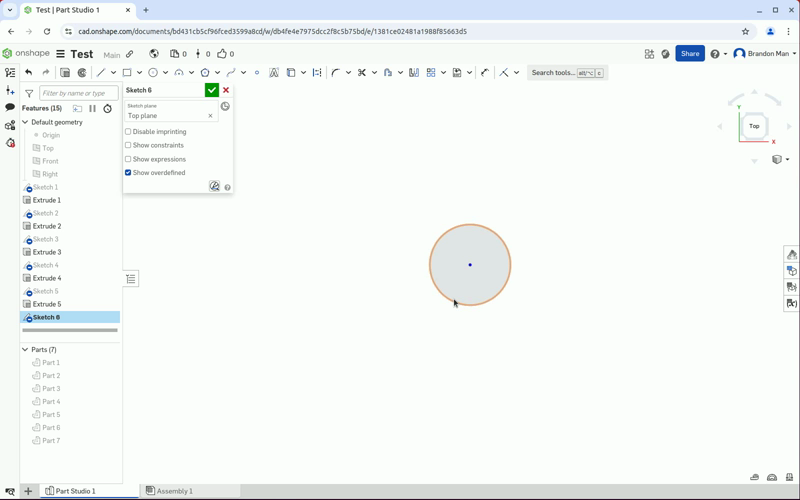
scroll(6)
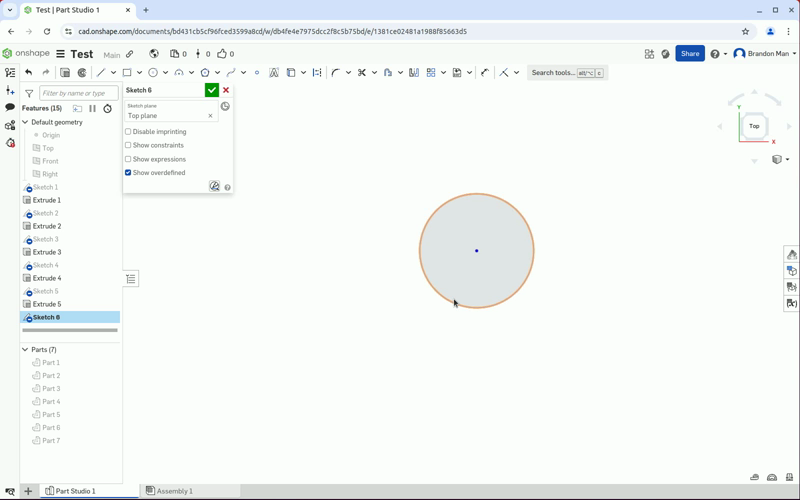
scroll(6)
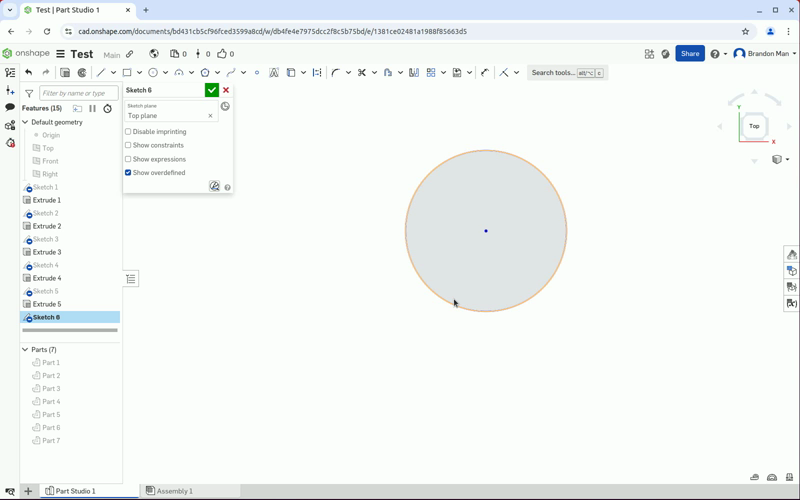
scroll(6)
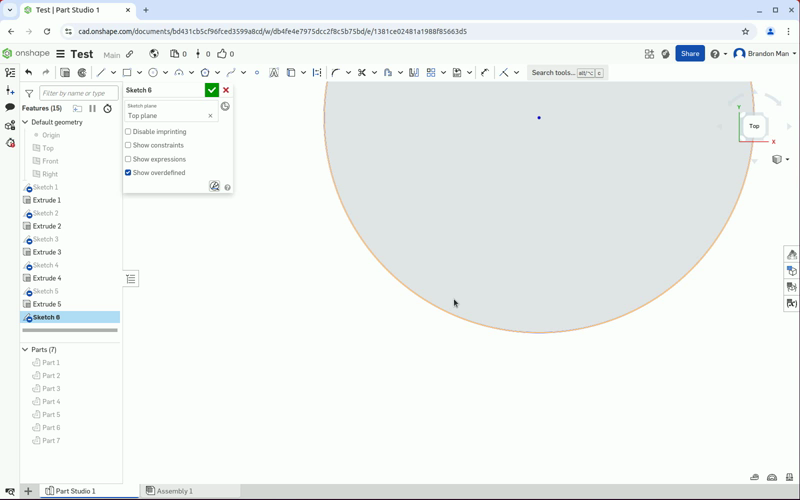
click(454, 298)
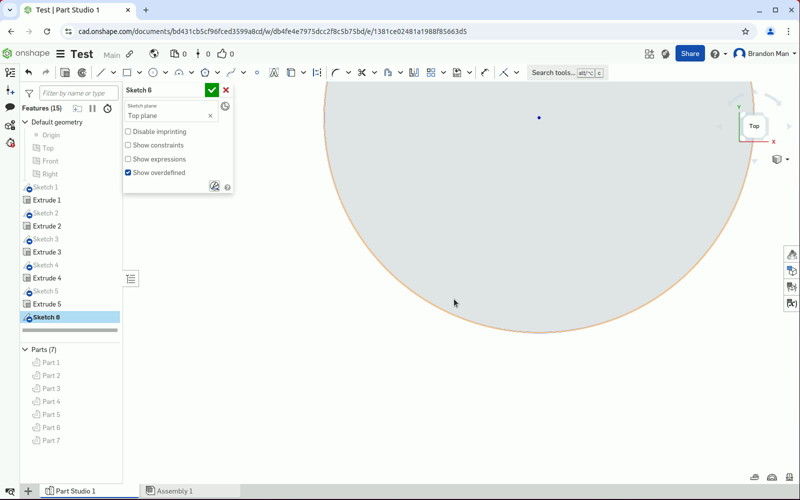
scroll(-6)
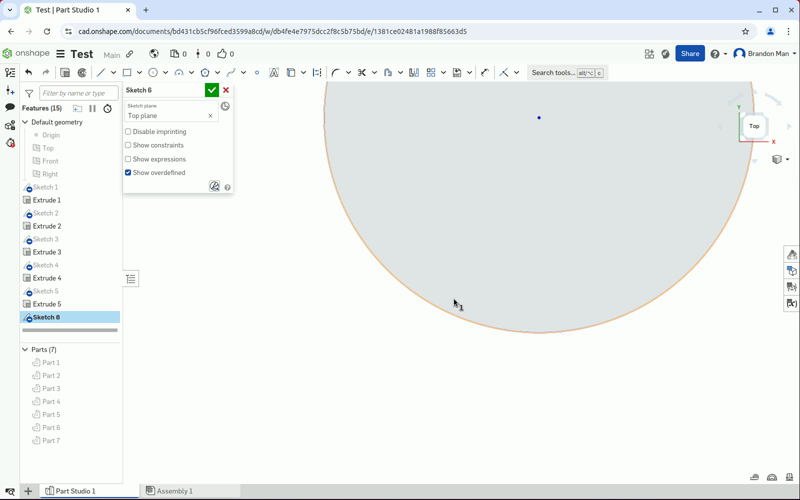
scroll(-6)
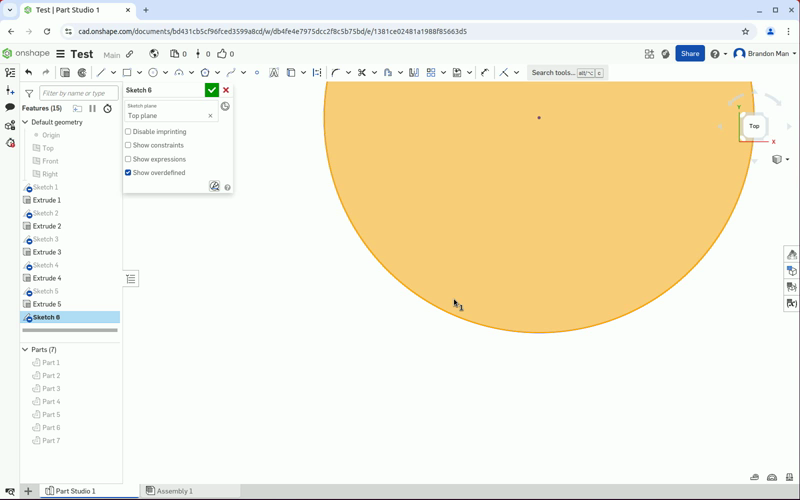
scroll(-6)
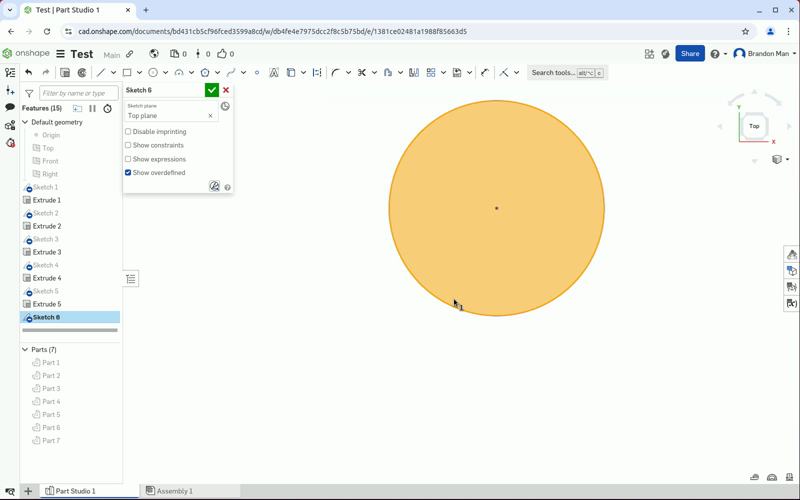
scroll(-6)
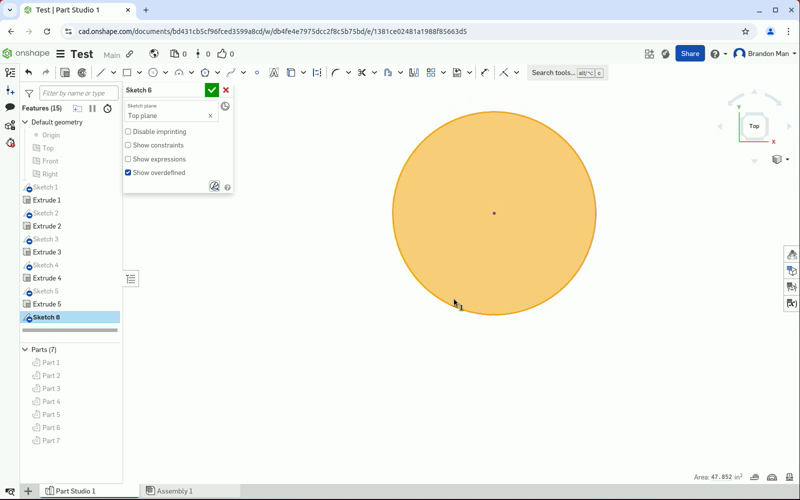
scroll(-6)
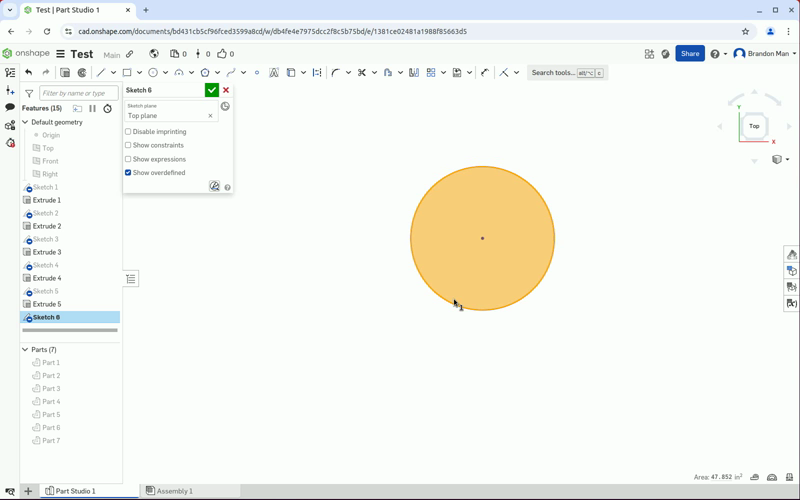
scroll(-6)
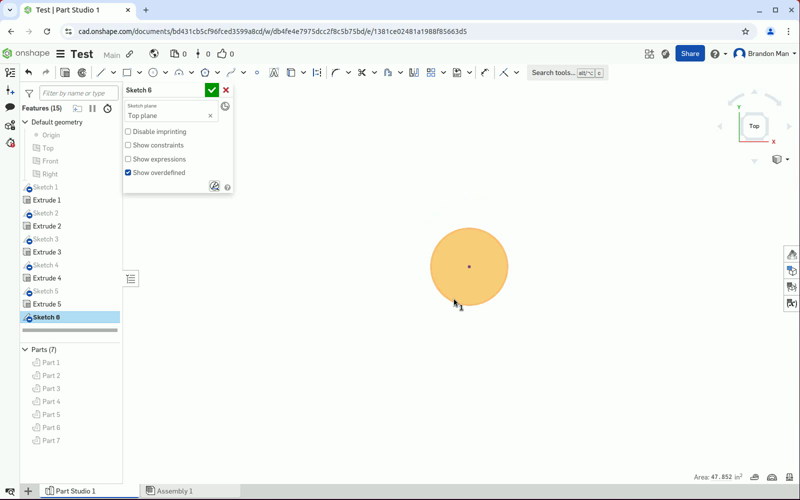
scroll(-6)
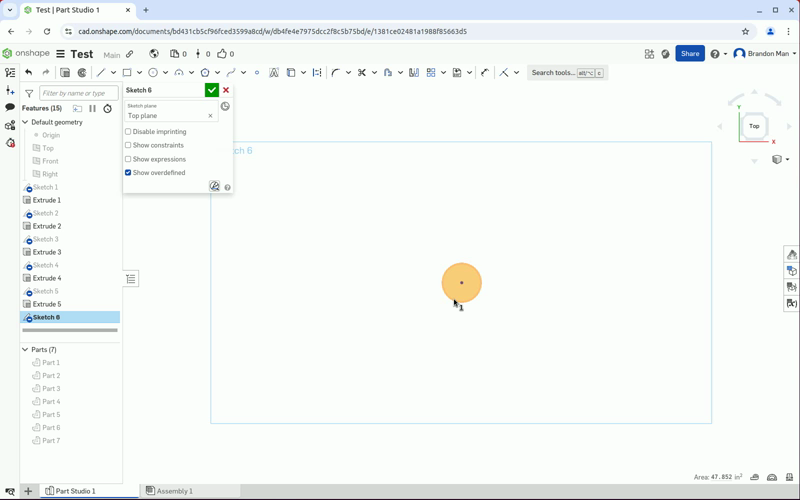
mouse_move(73, 352)
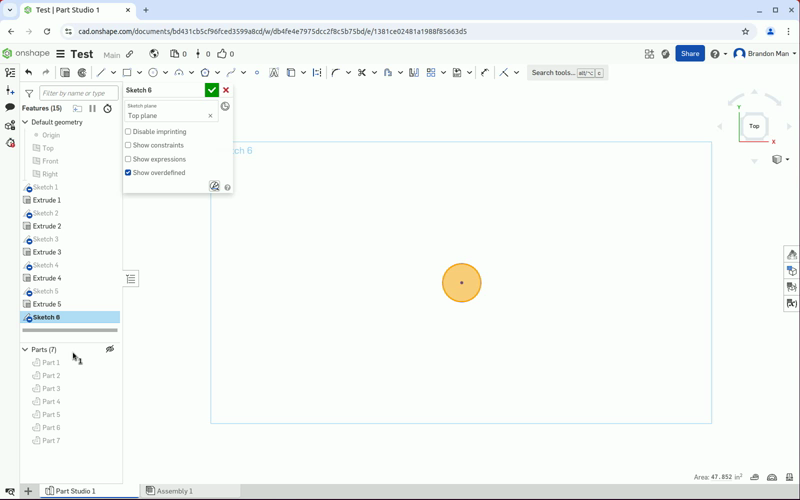
key(shift+y)
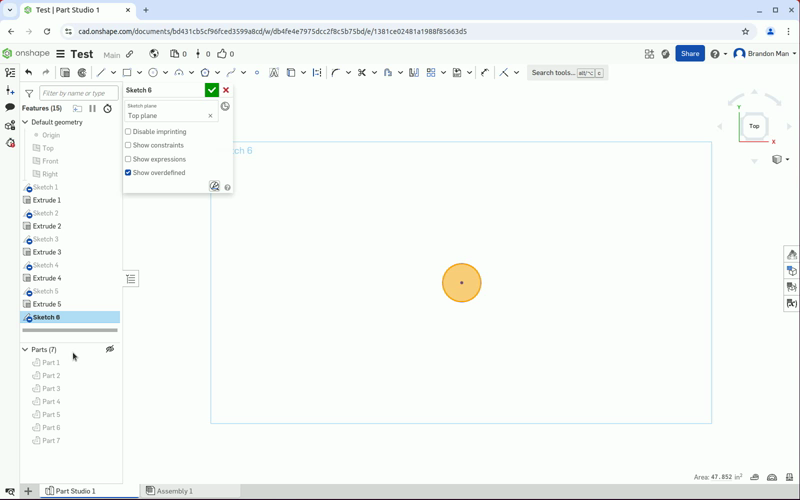
key(shift+e)
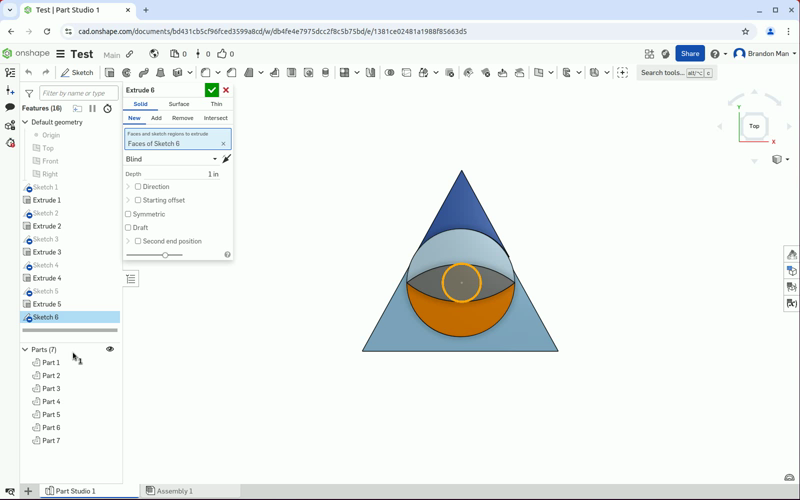
mouse_move(143, 106)
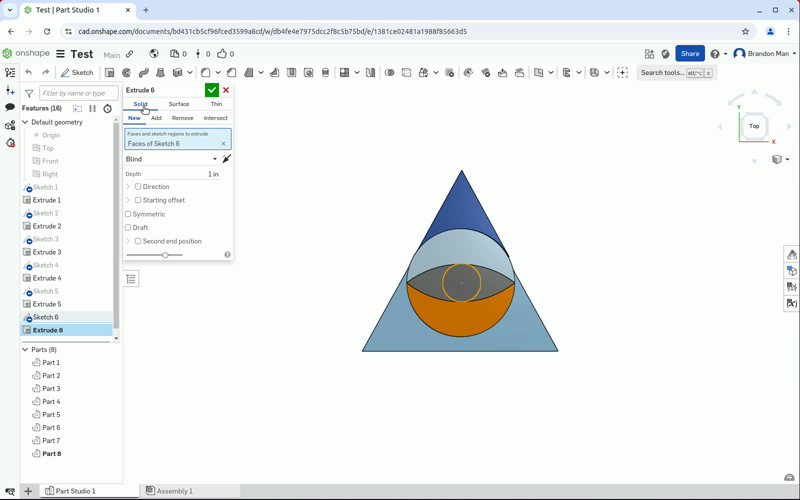
click(143, 106)
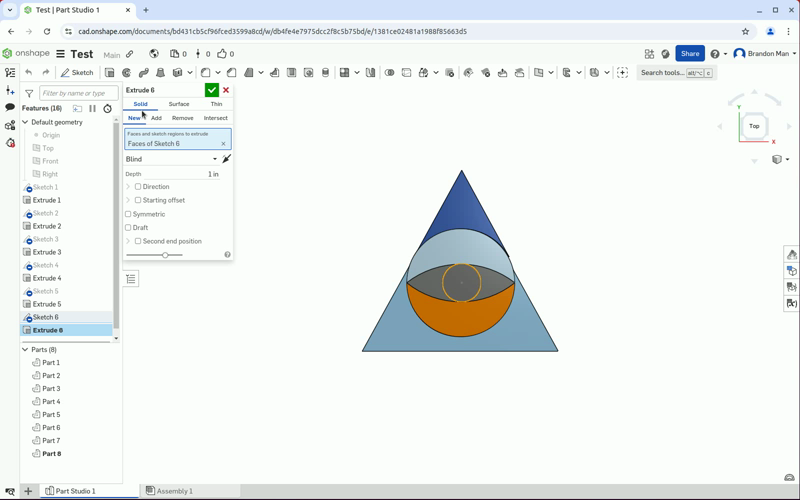
mouse_move(137, 120)
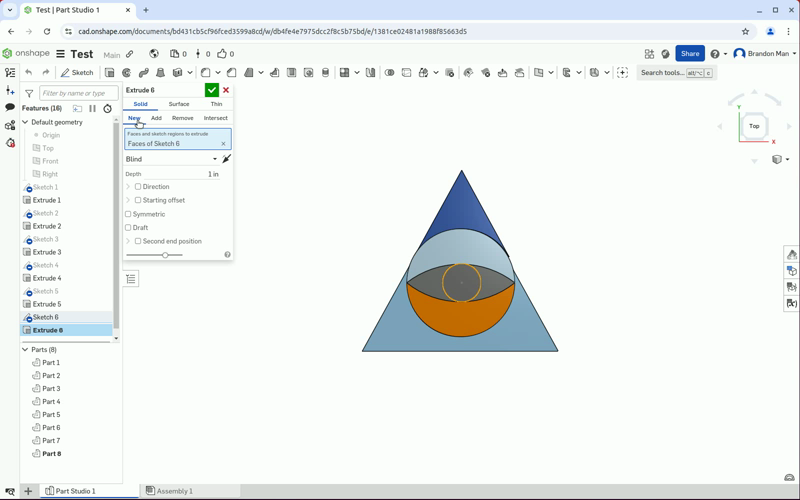
click(137, 120)
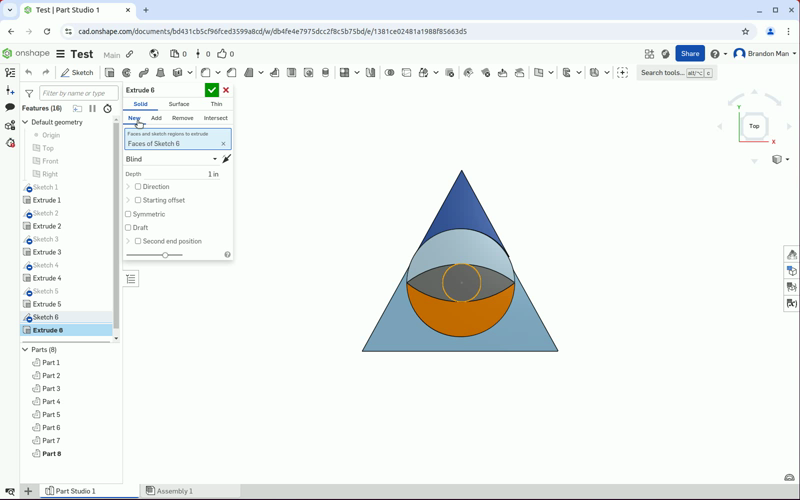
key(tab, 4)
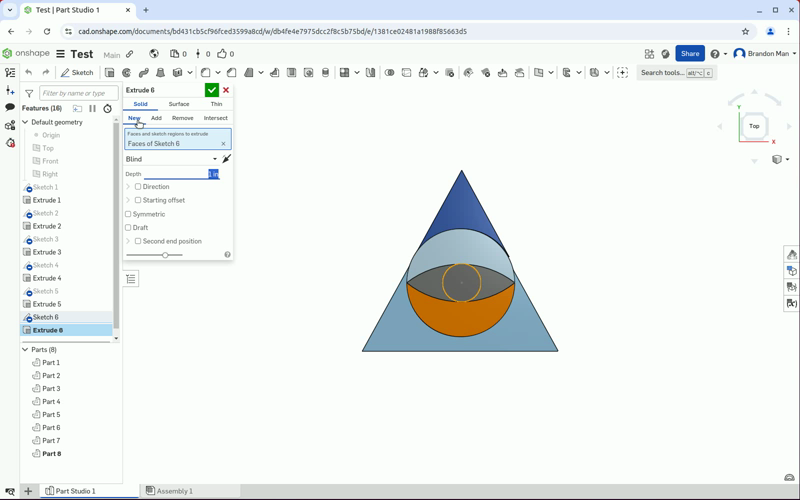
text(5.777)
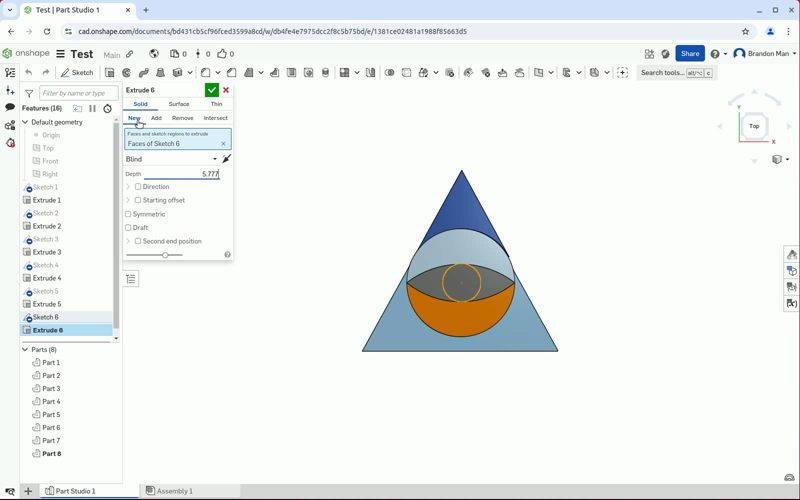
key(enter)
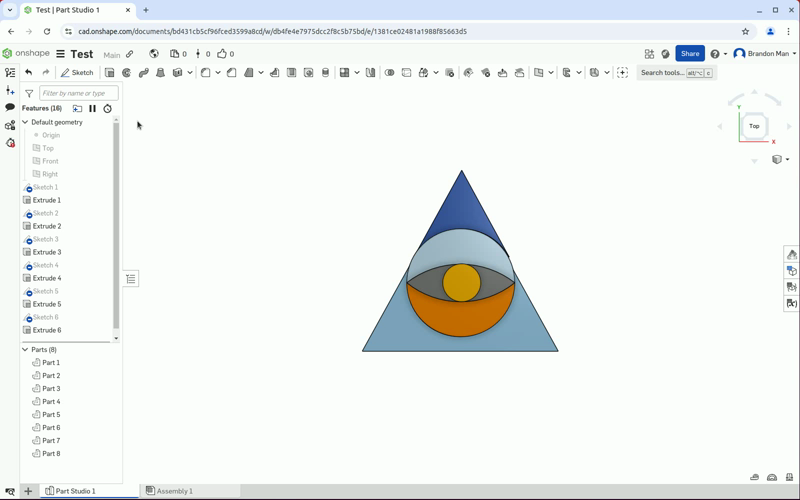
key(shift+h)
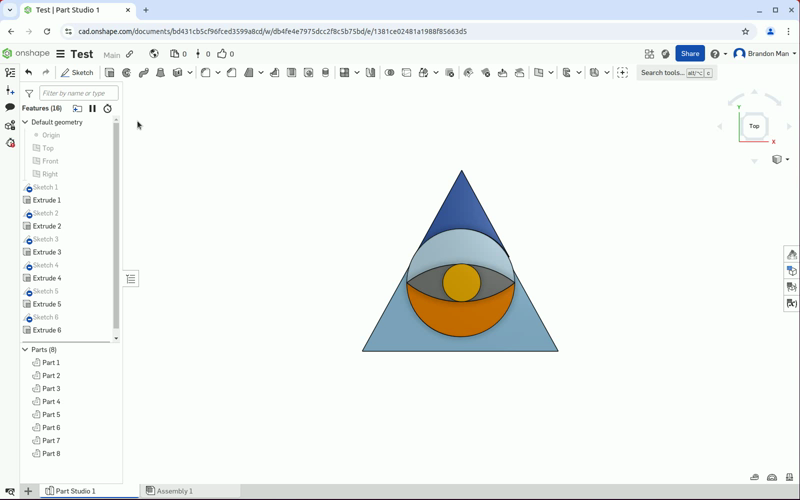
key(shift+h)
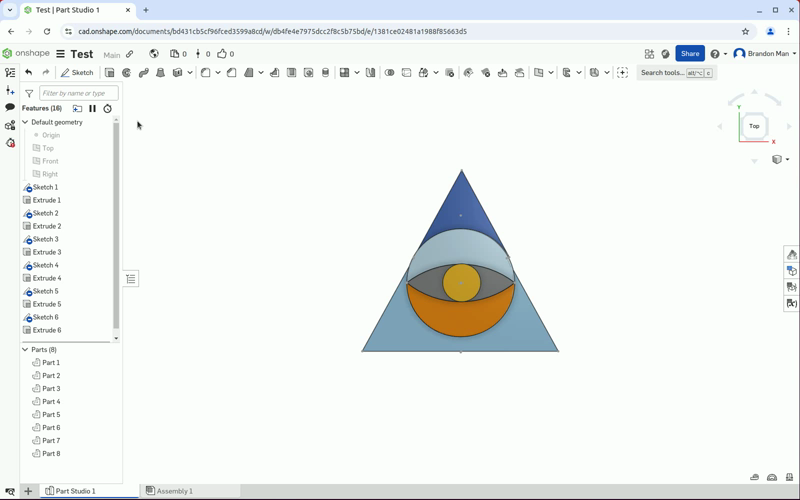
key(shift+7)
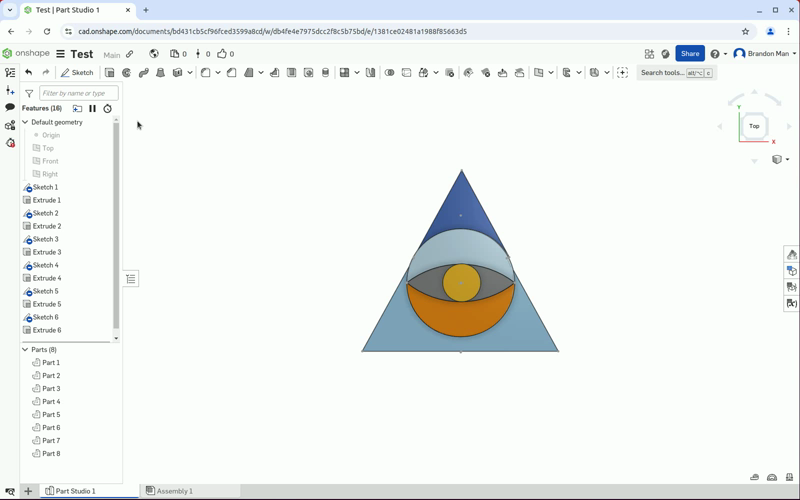
key(up, 3)
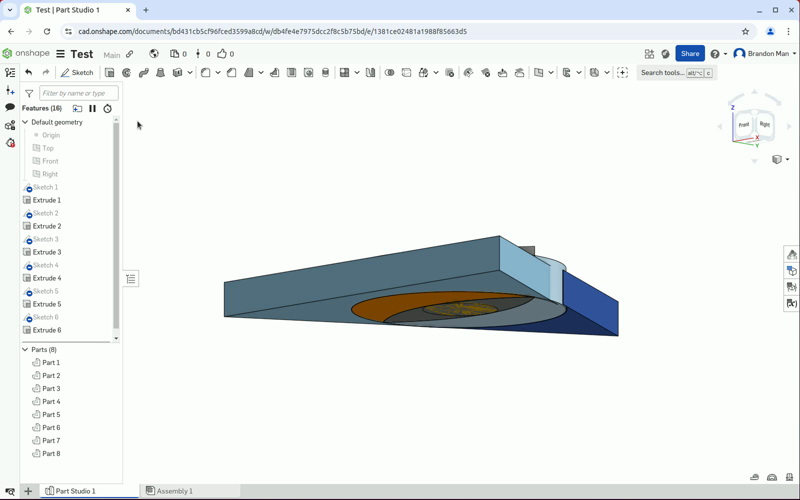
key(left, 3)
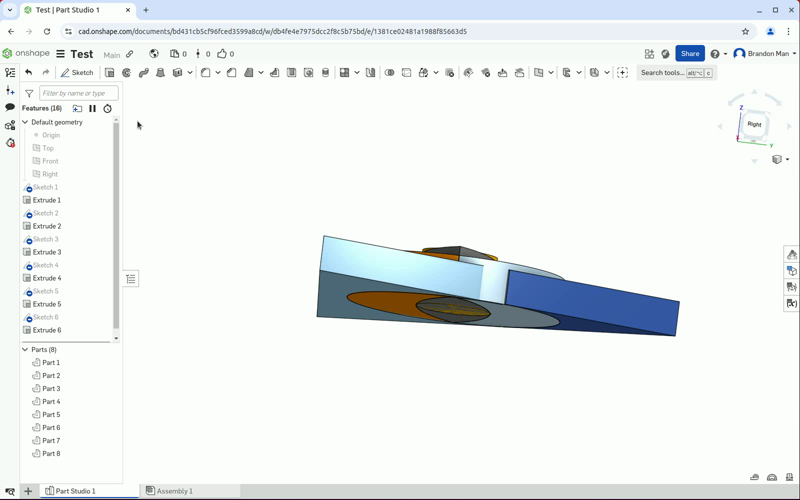
key(right, 3)
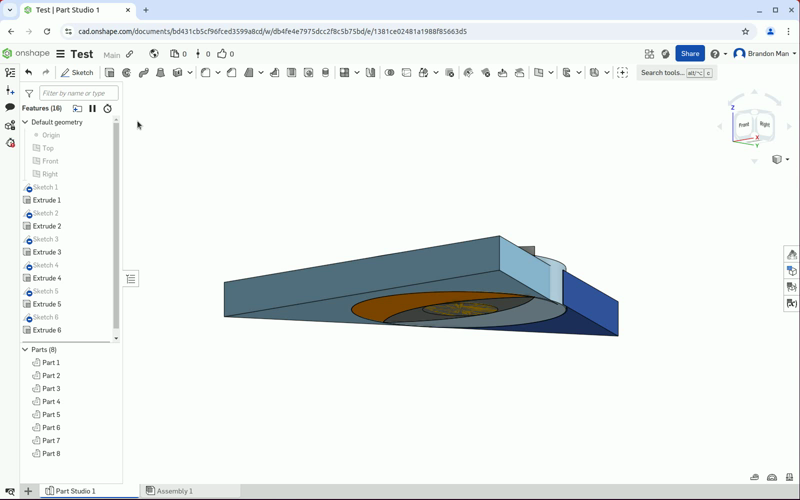
key(down, 3)
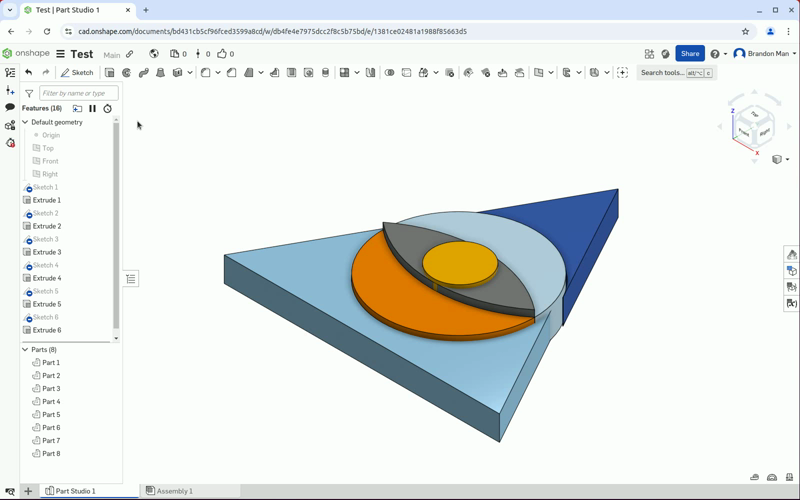
mouse_move(69, 189)
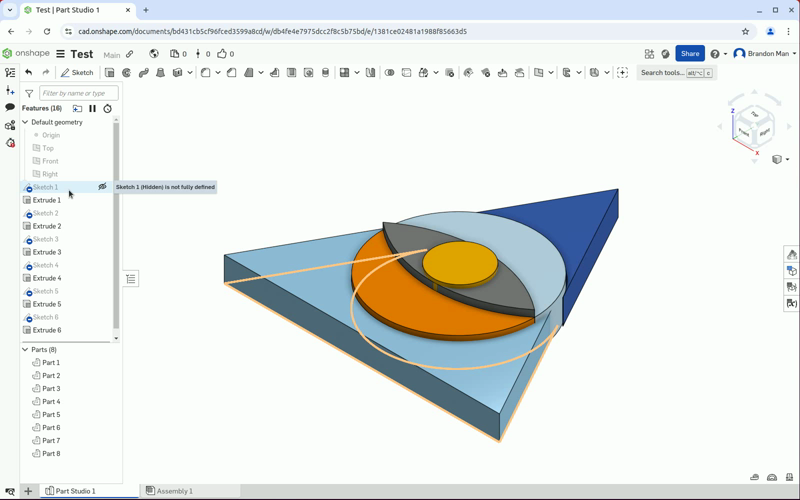
click(69, 189)